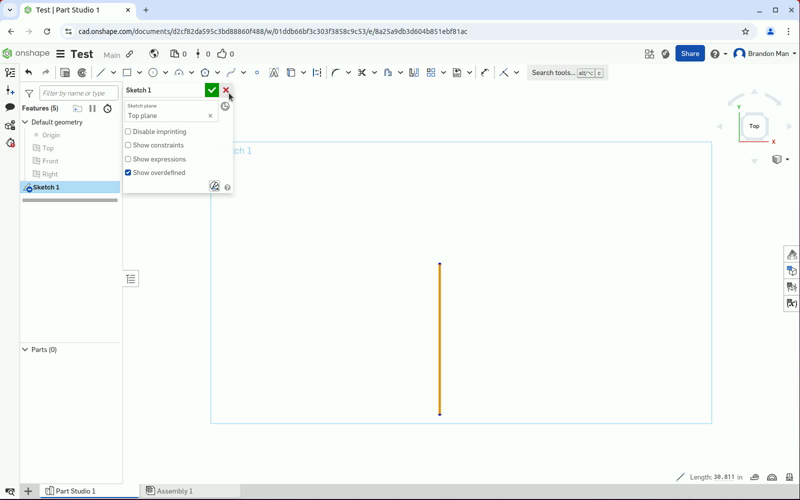
key(shift+h)
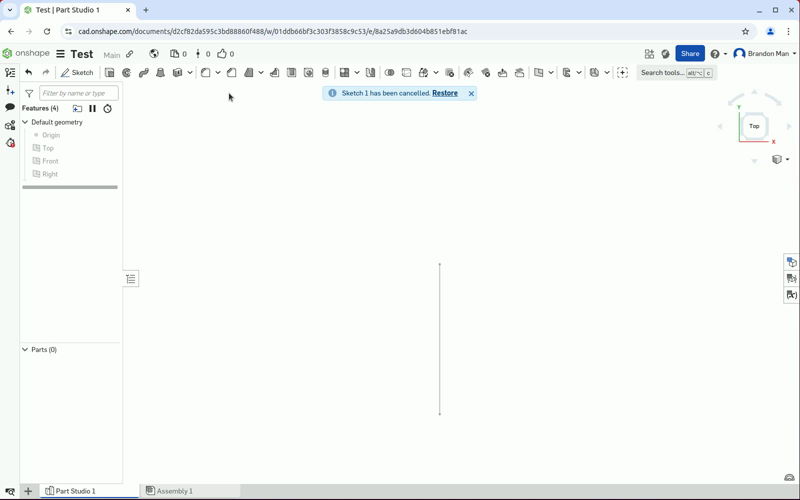
mouse_move(73, 352)
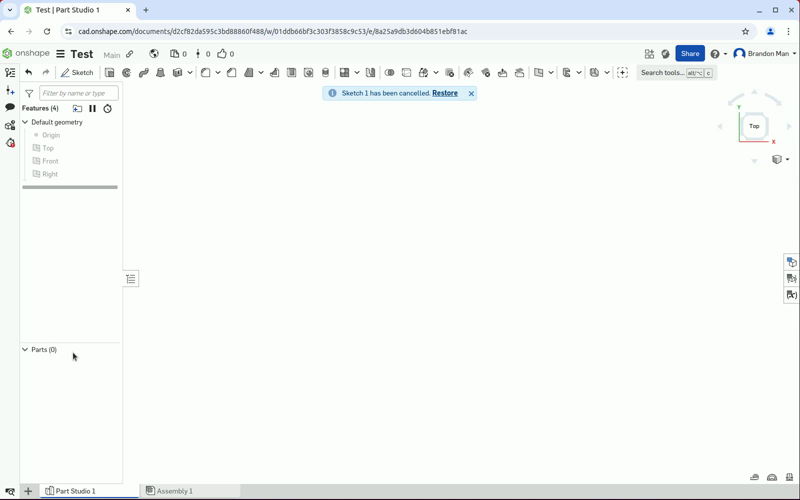
key(y)
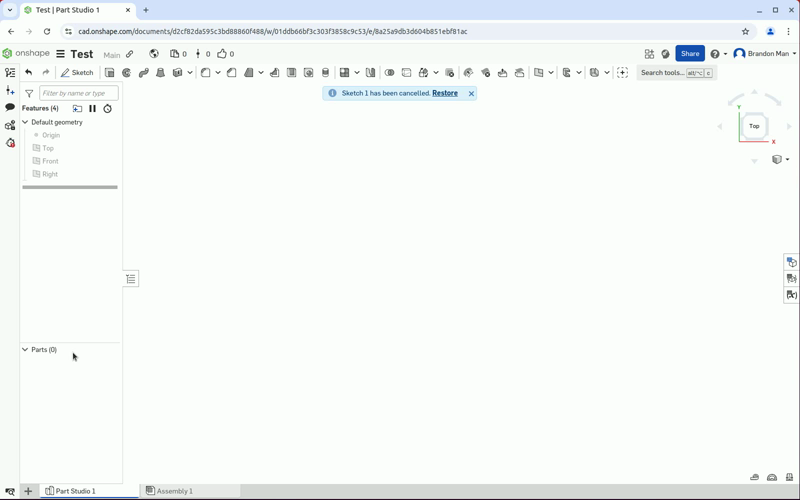
key(shift+p)
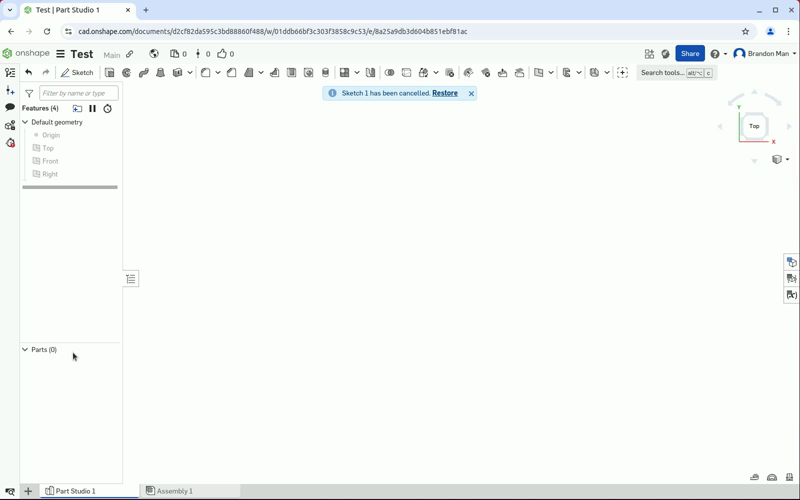
key(space)
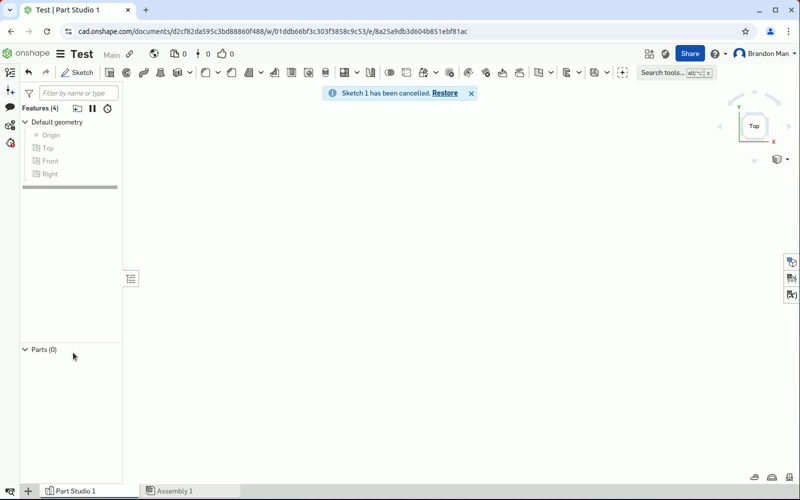
key_down(shift)
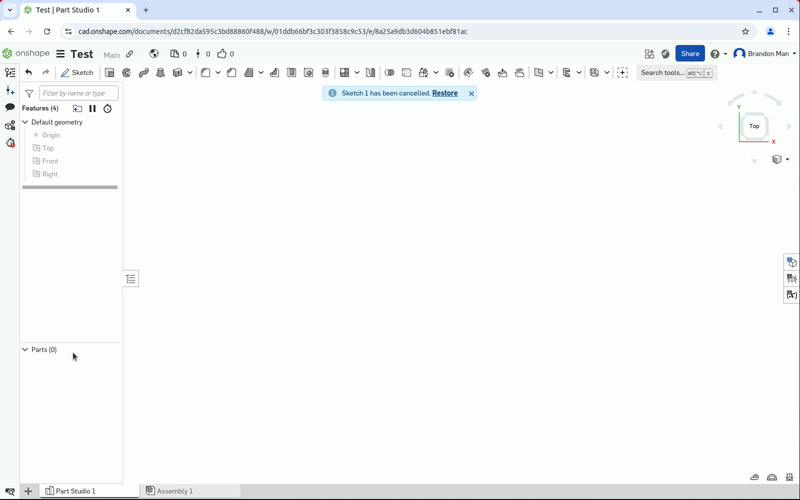
key(up)
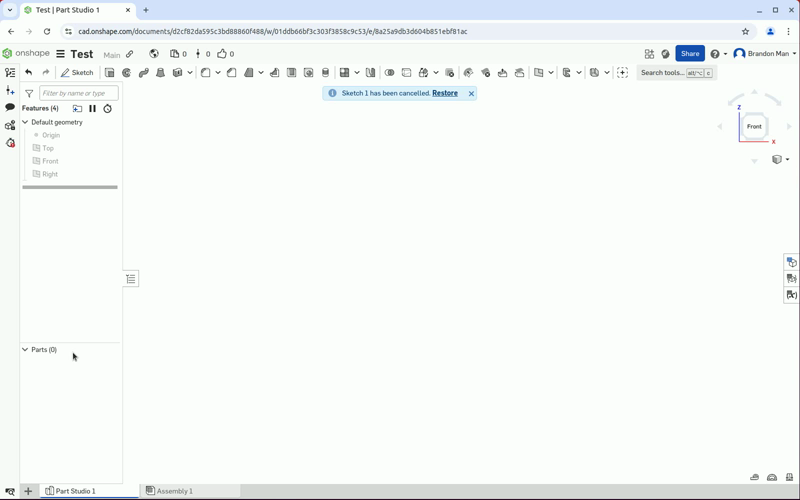
key_up(shift)
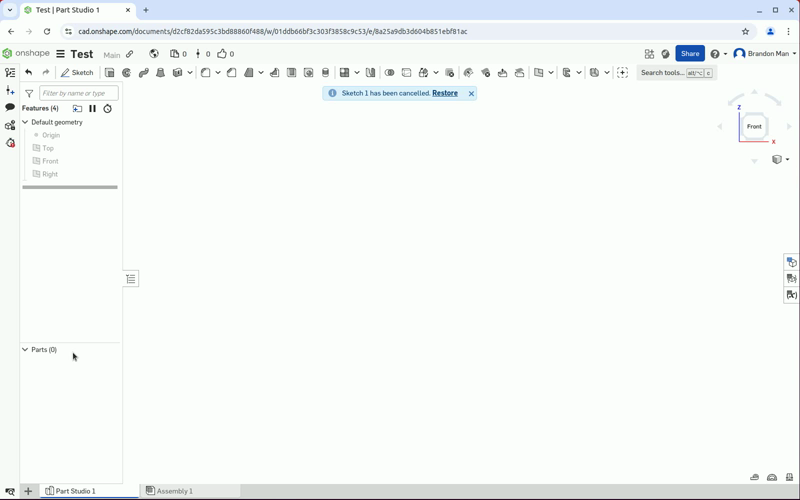
mouse_move(73, 352)
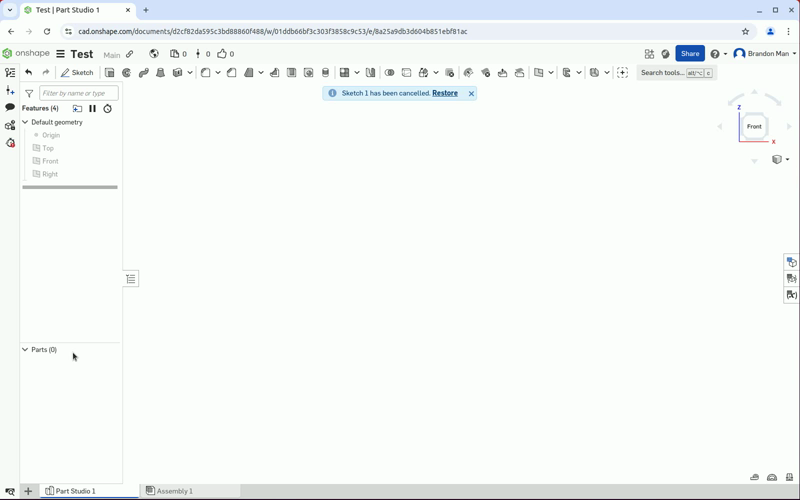
key(shift+y)
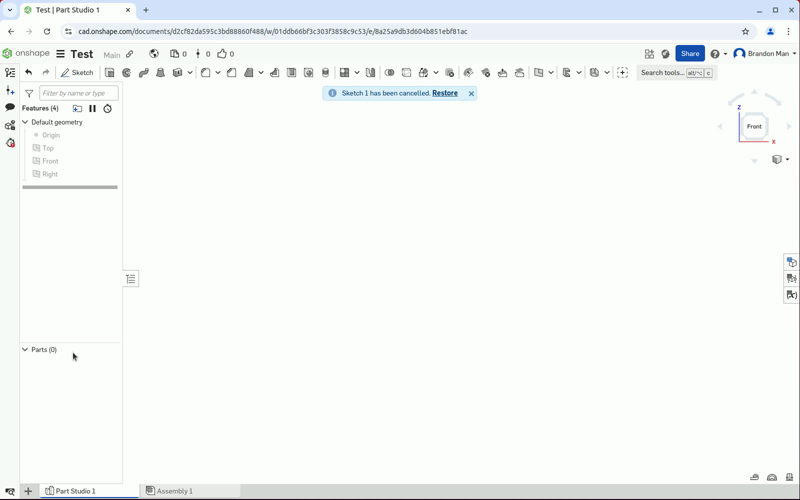
key(shift+s)
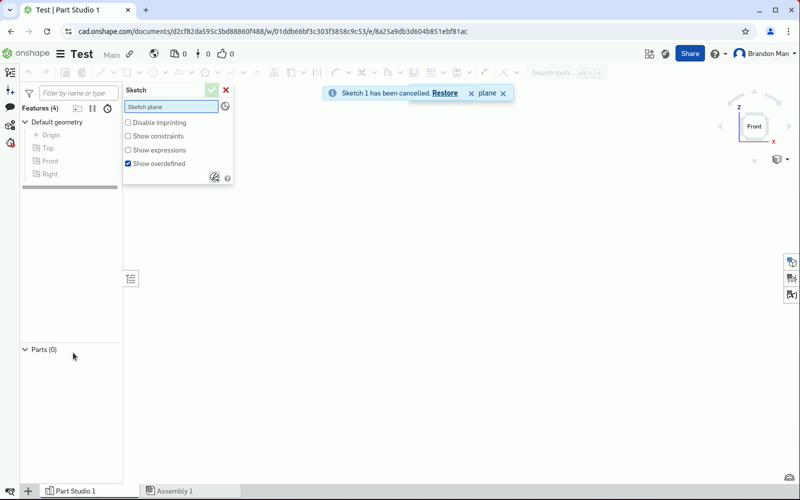
mouse_move(73, 163)
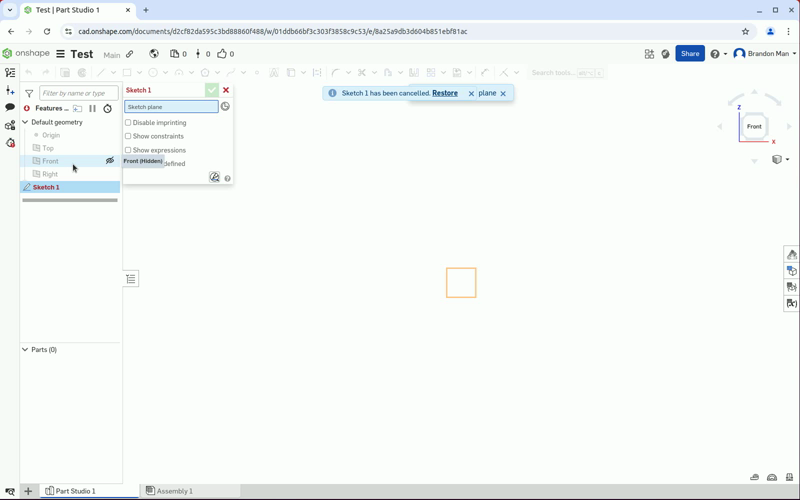
click(73, 163)
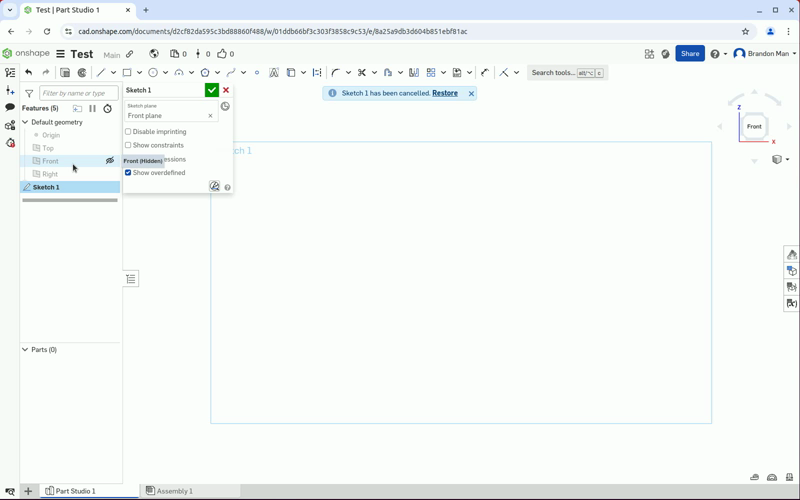
mouse_move(73, 352)
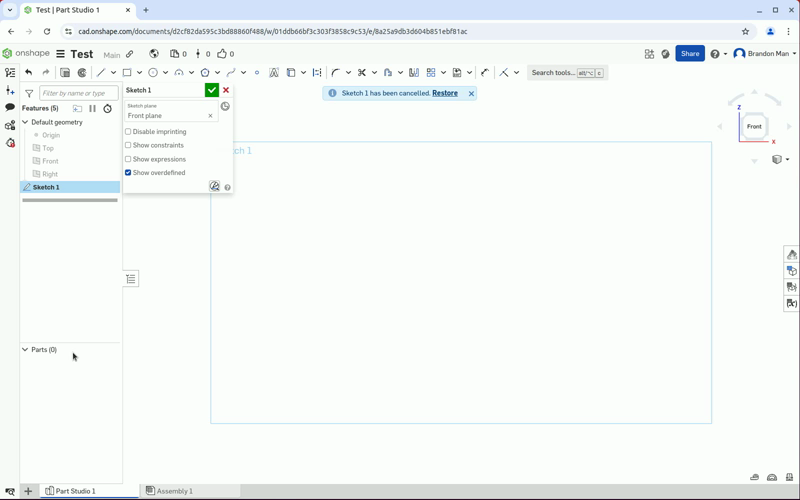
key(y)
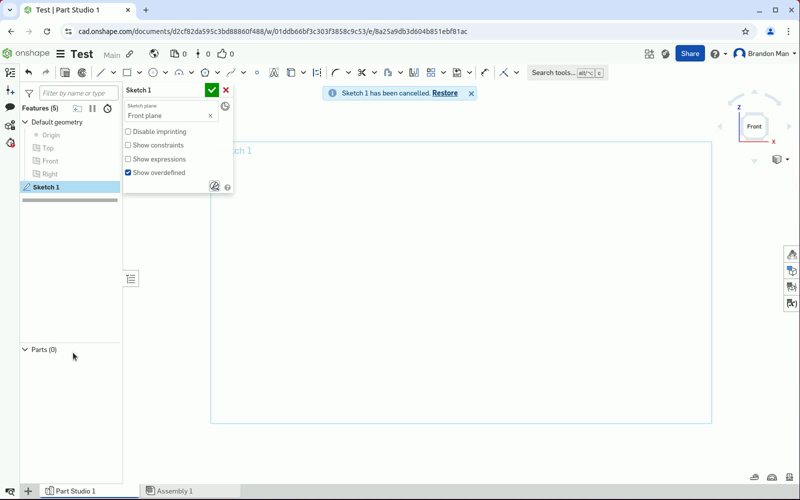
key(a)
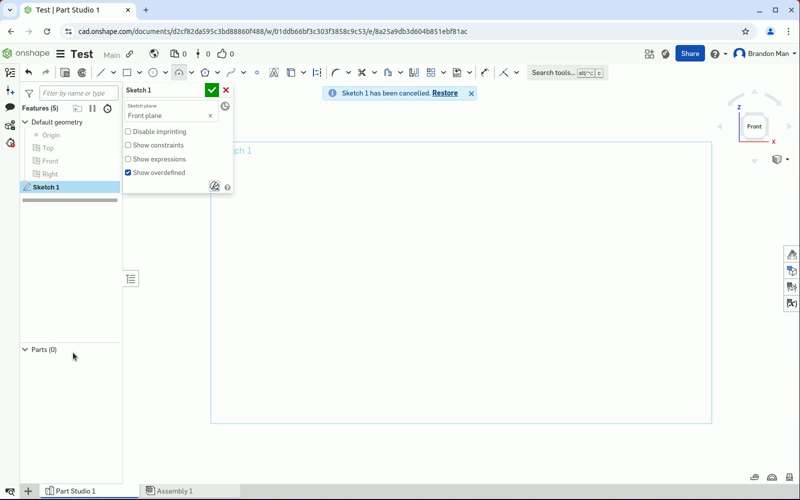
key_down(shift)
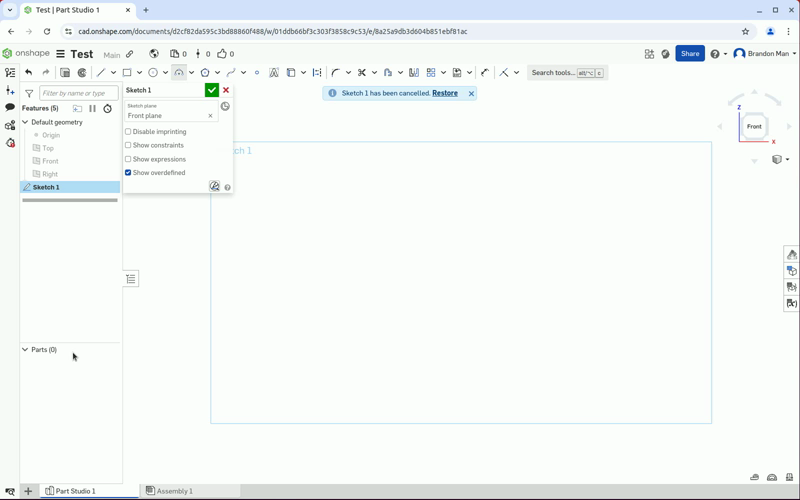
mouse_move(445, 304)
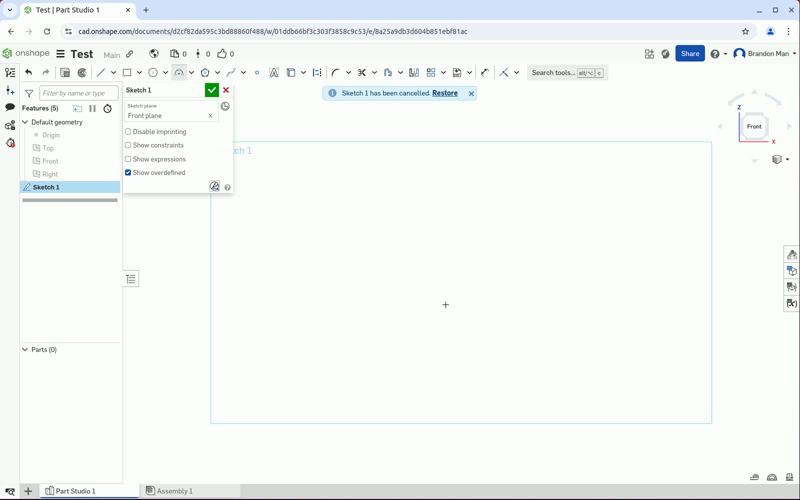
click(445, 304)
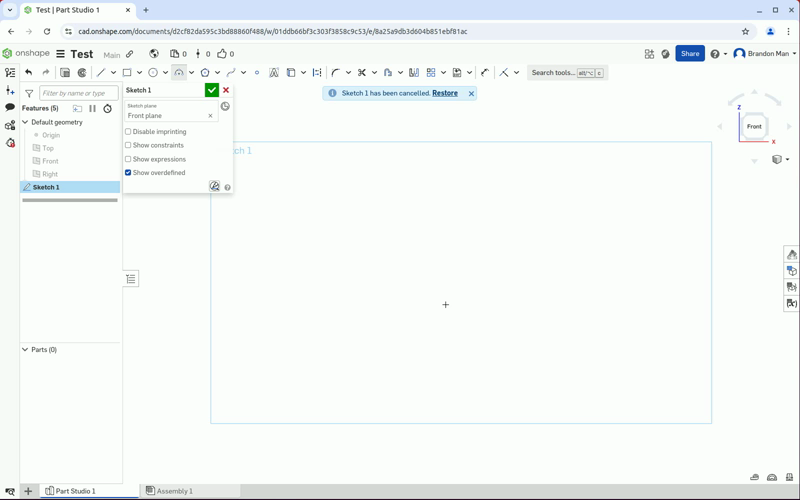
key_up(shift)
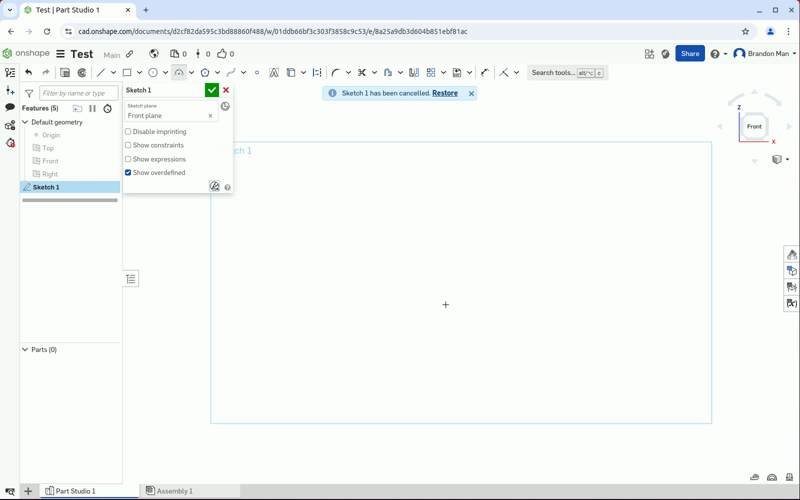
key_down(shift)
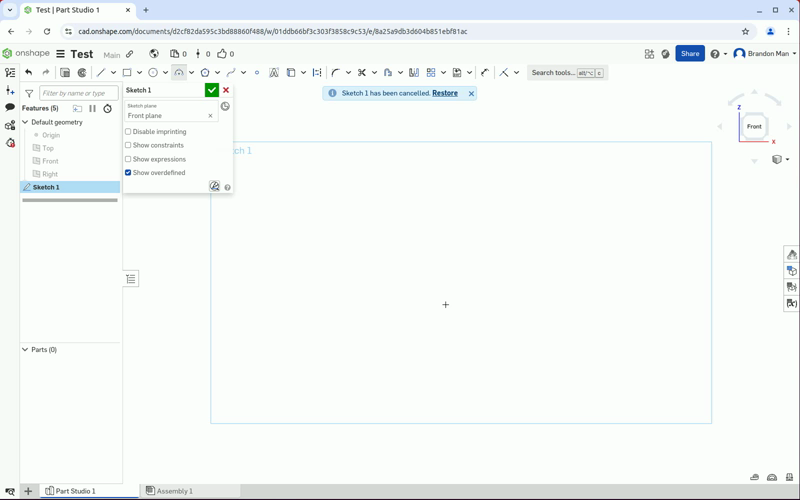
mouse_move(477, 304)
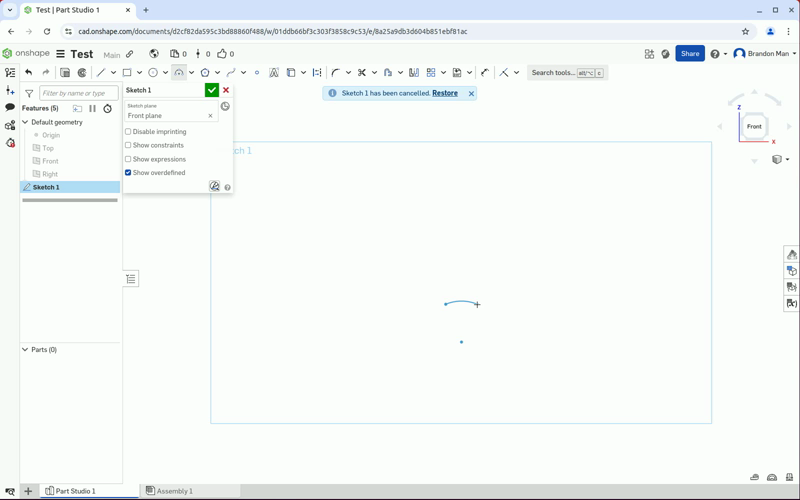
click(477, 304)
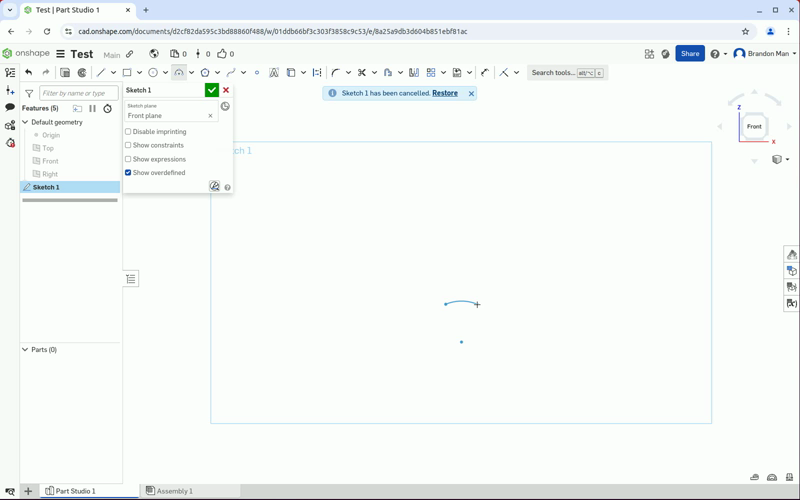
mouse_move(461, 389)
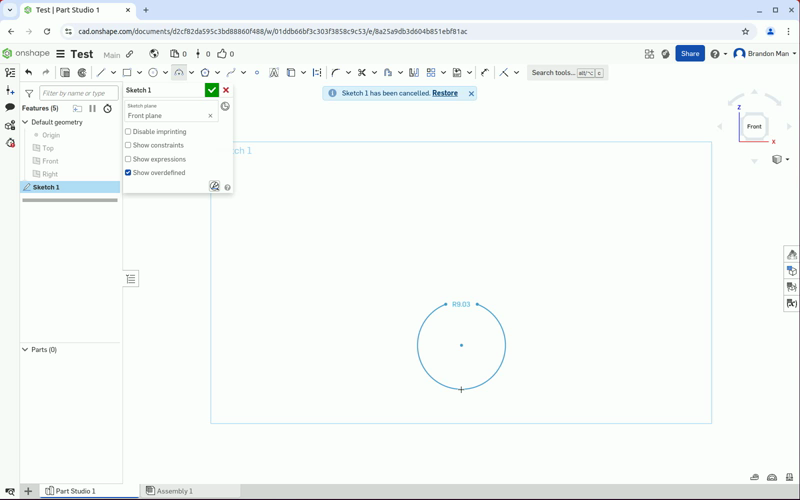
click(461, 389)
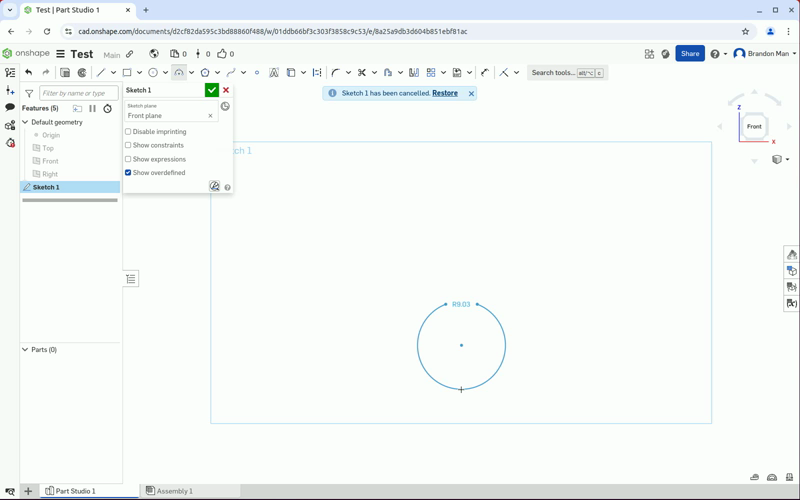
key_up(shift)
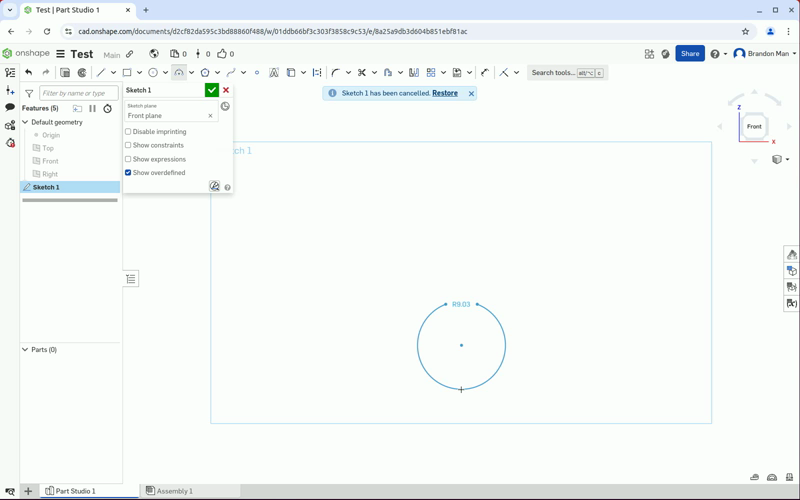
mouse_move(477, 304)
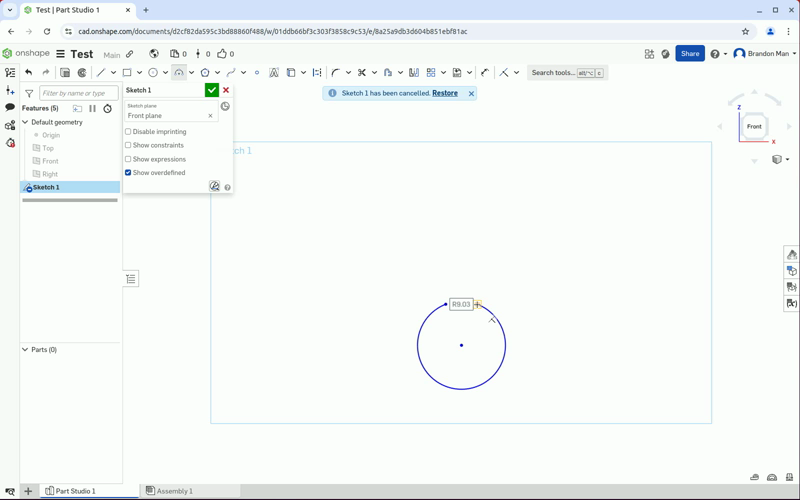
click(477, 304)
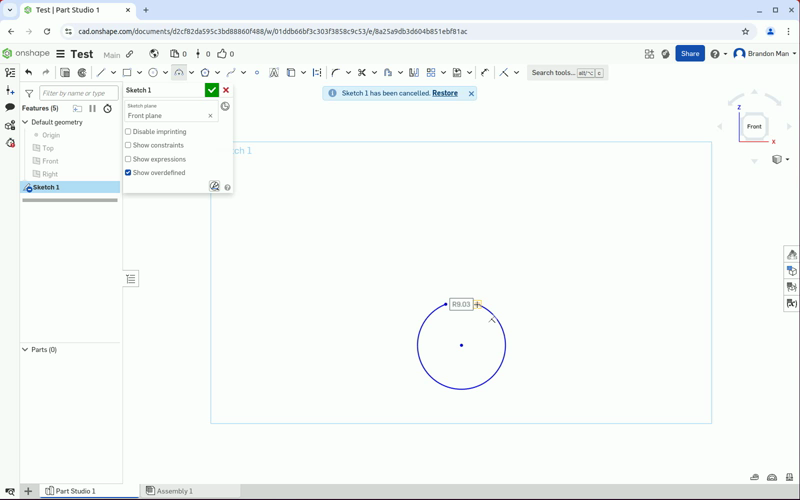
mouse_move(445, 304)
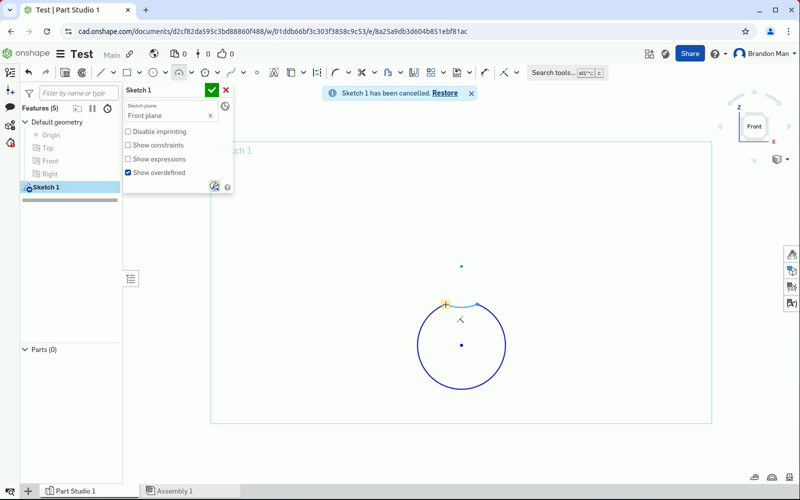
click(445, 304)
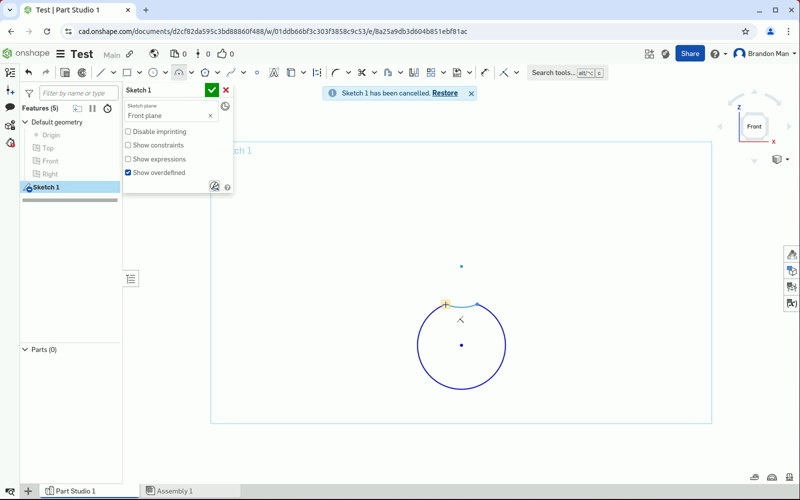
key_down(shift)
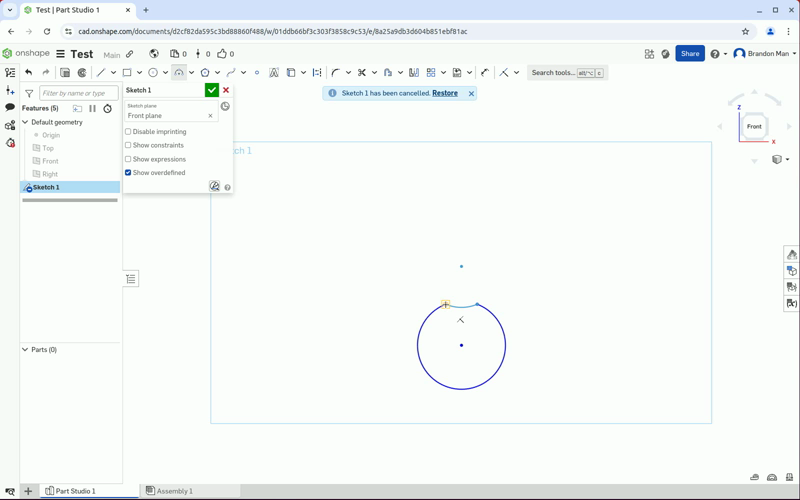
mouse_move(461, 307)
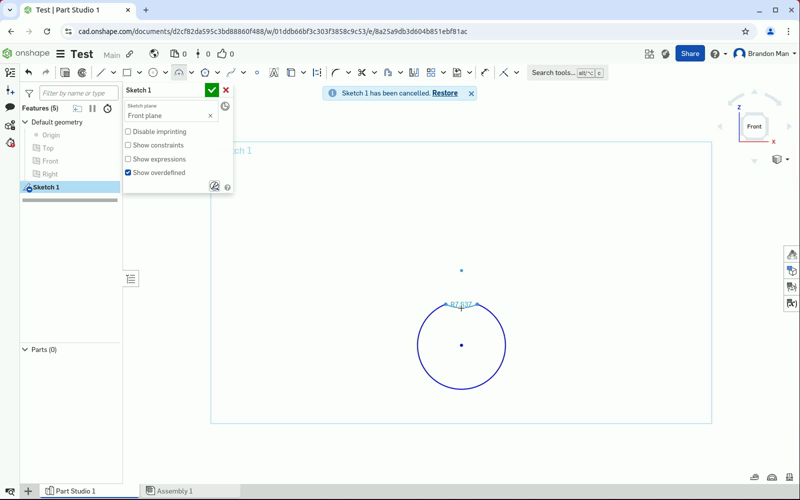
click(461, 307)
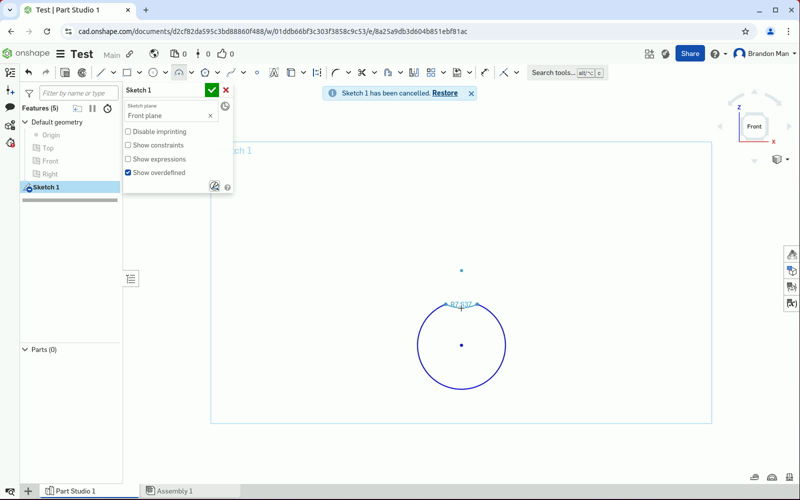
key_up(shift)
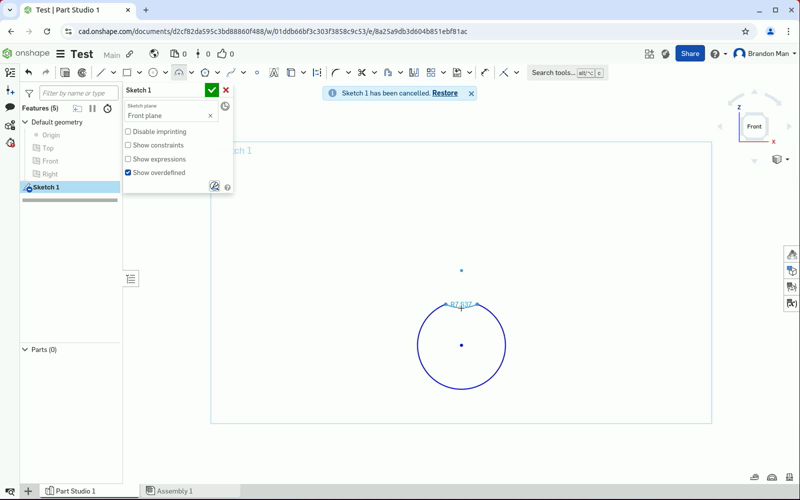
key(esc)
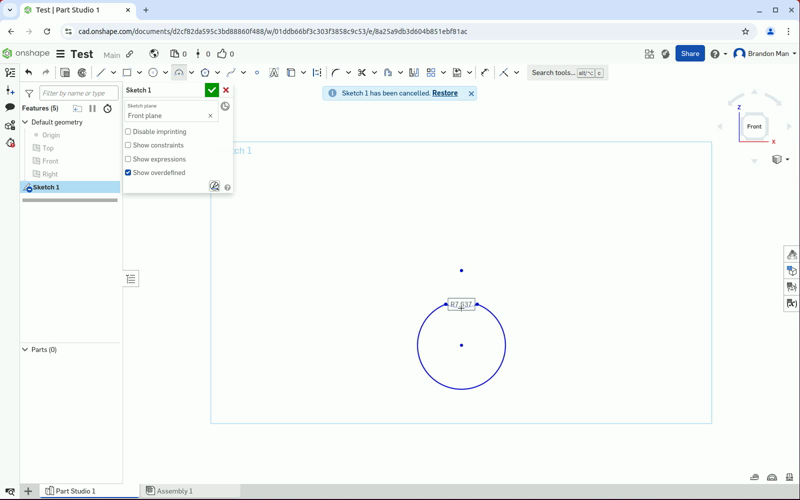
mouse_move(484, 352)
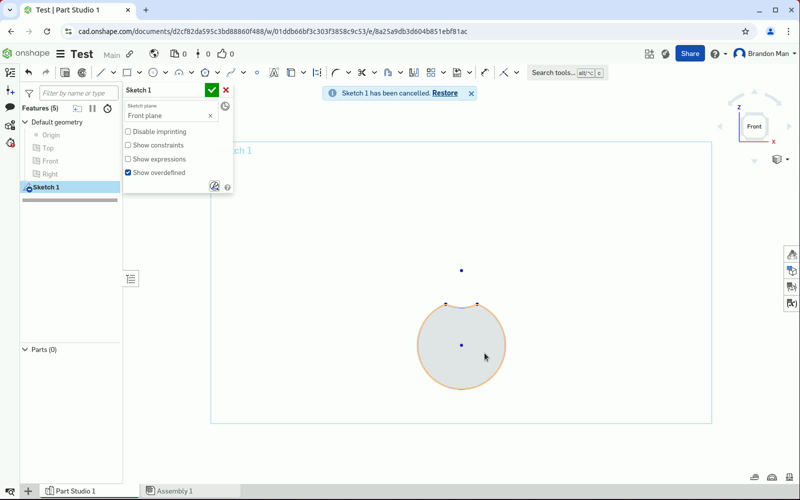
click(484, 352)
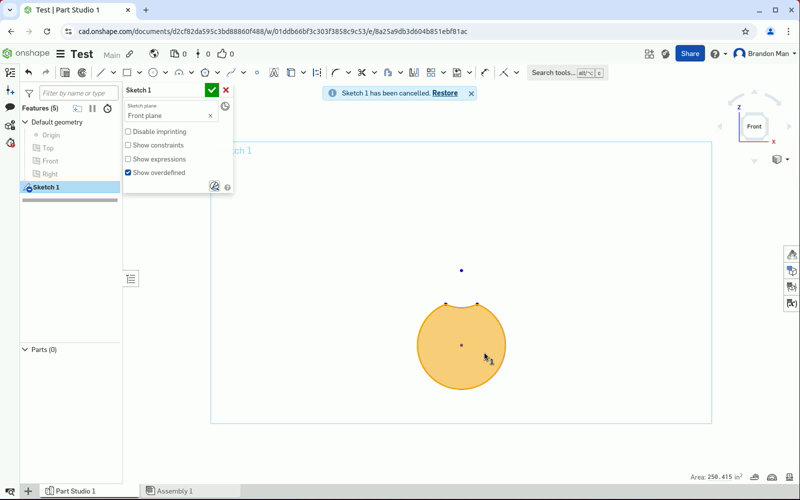
mouse_move(73, 352)
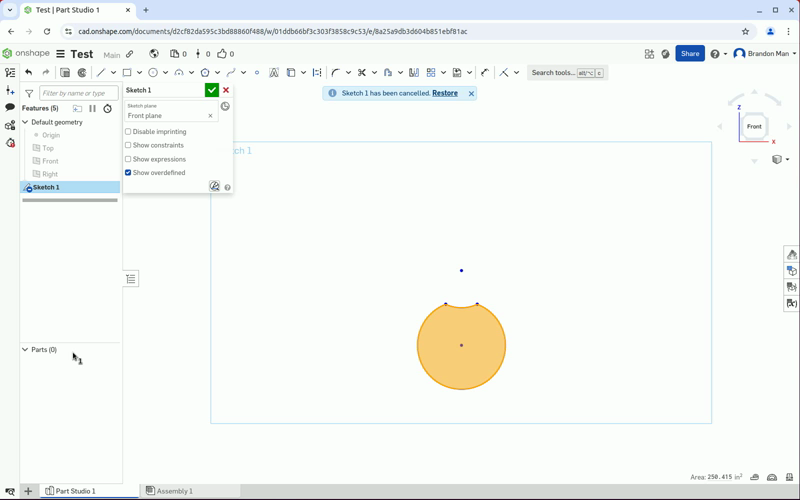
key(shift+y)
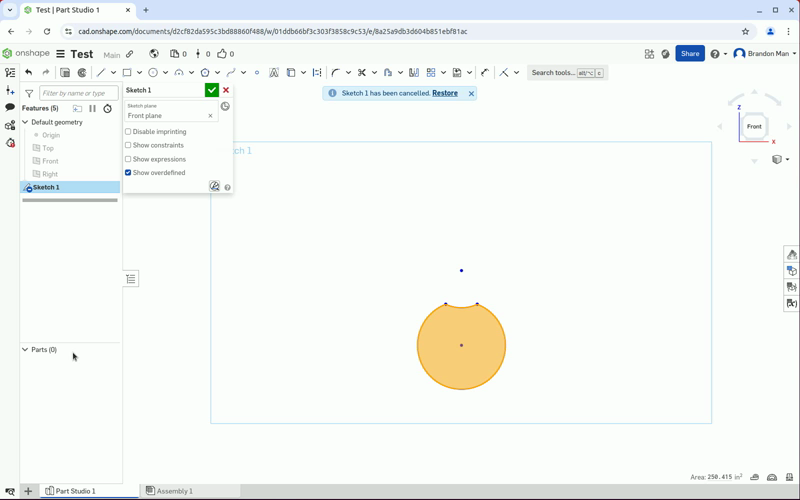
key(shift+e)
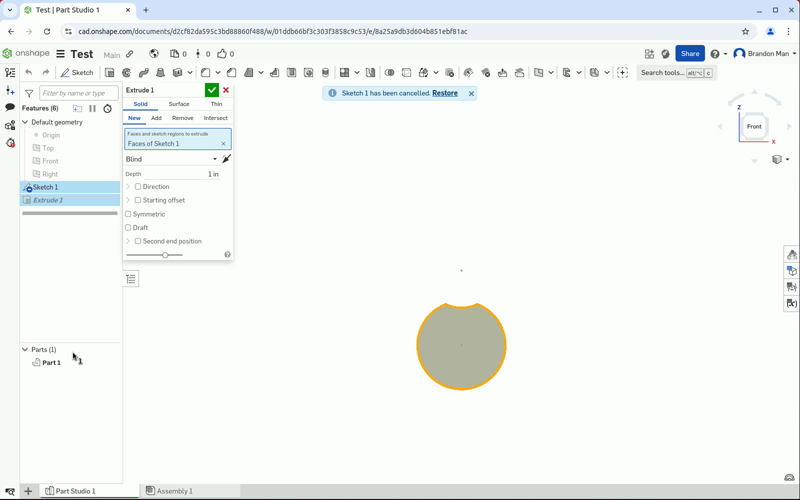
mouse_move(143, 106)
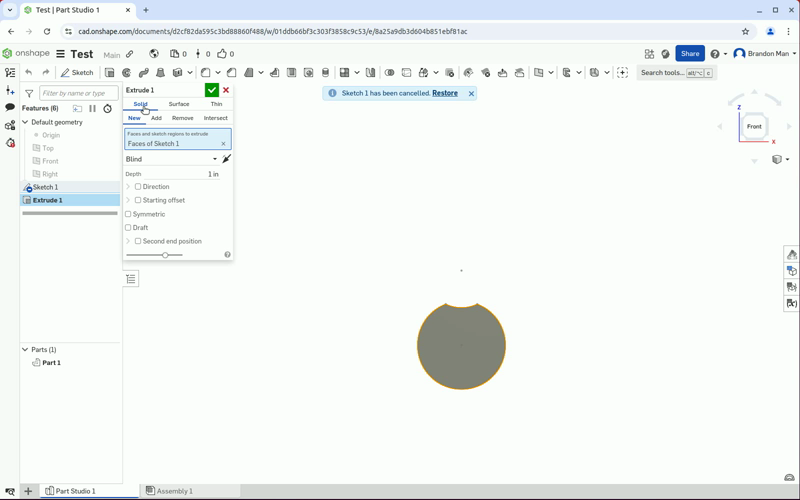
click(143, 106)
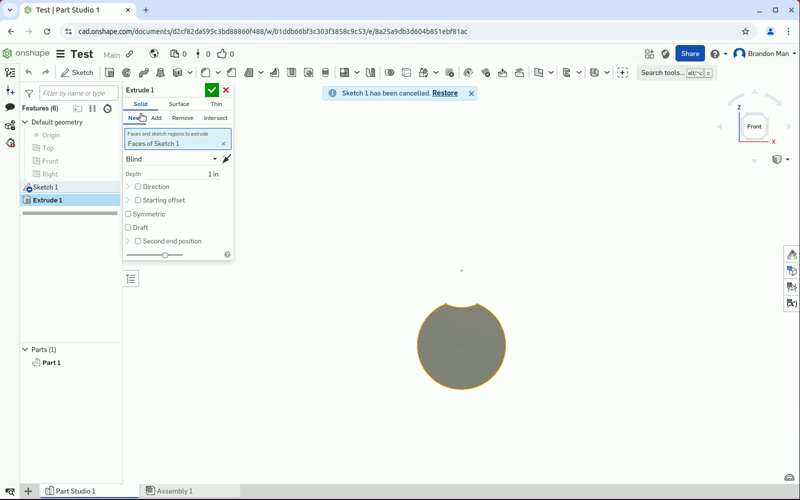
mouse_move(137, 120)
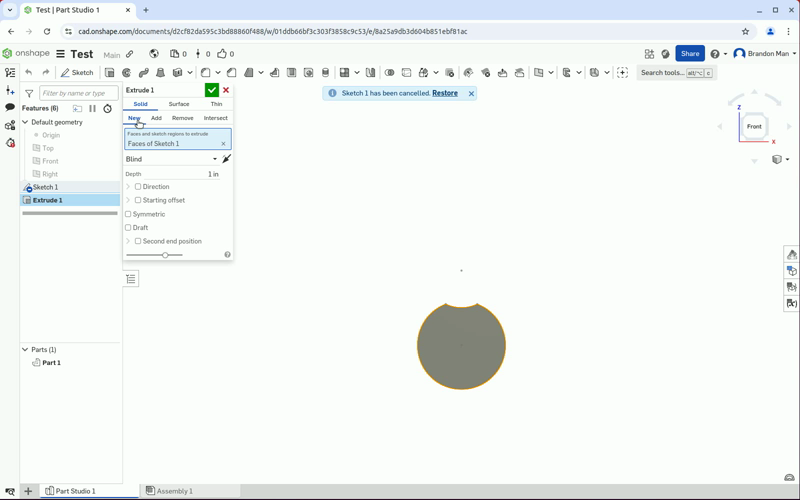
click(137, 120)
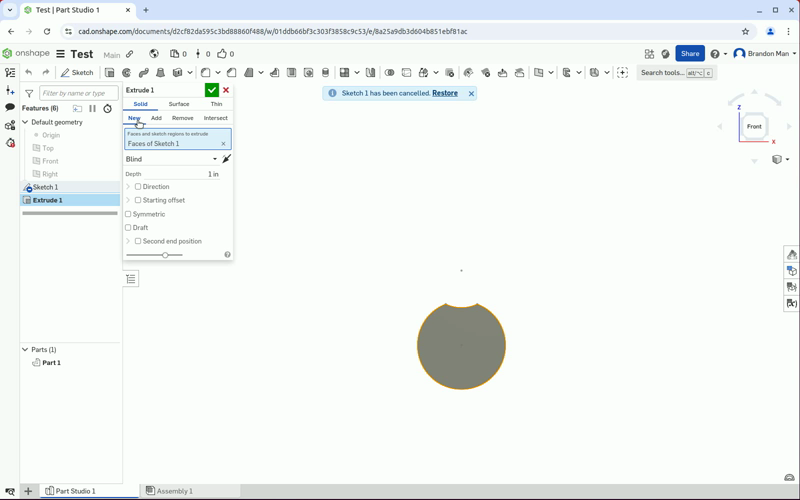
key(tab, 4)
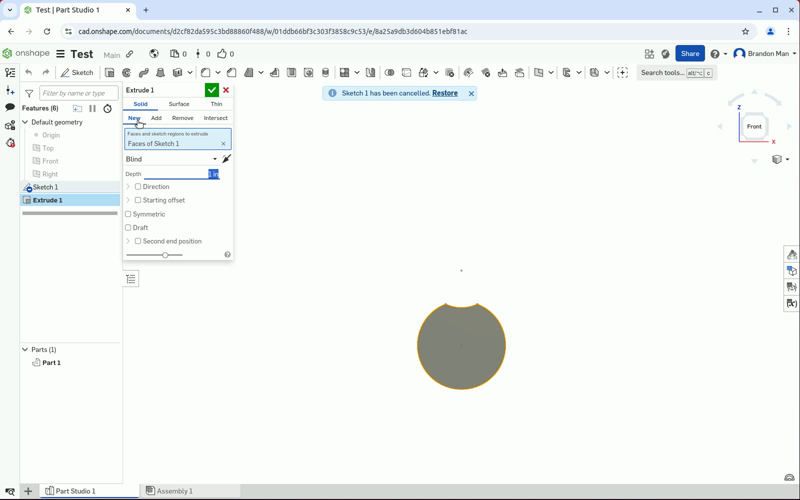
text(1.685)
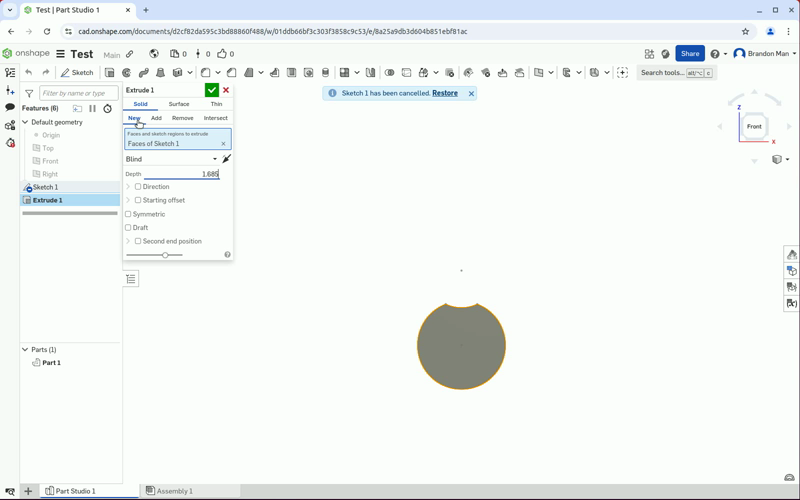
key(enter)
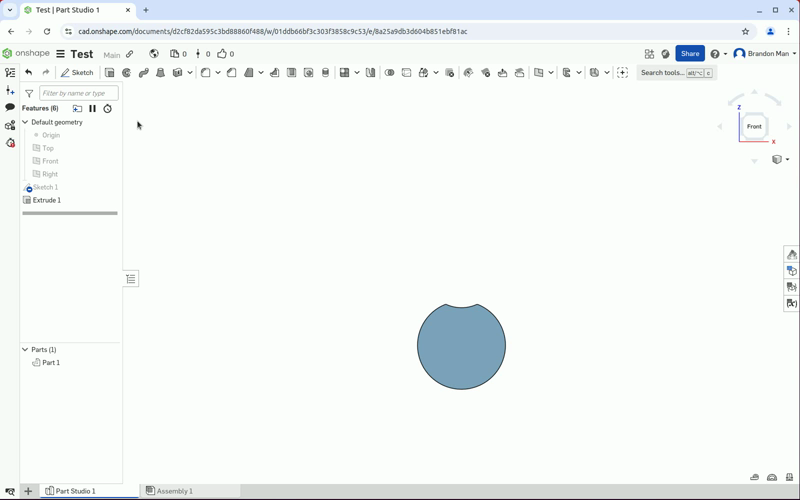
key(shift+h)
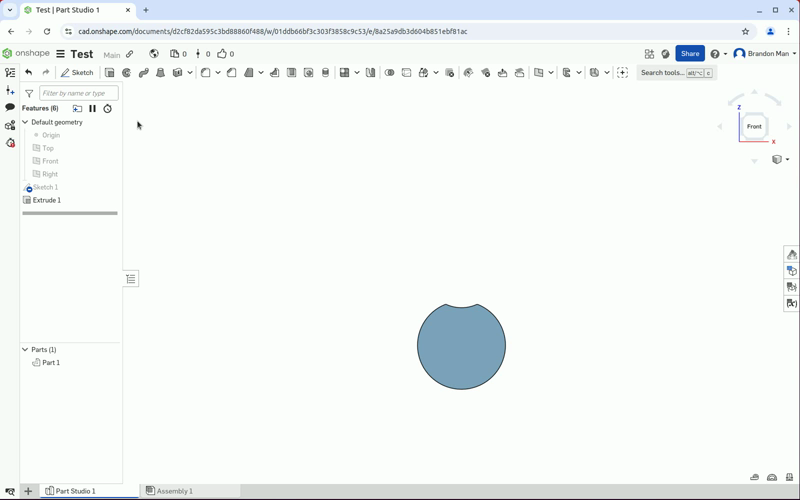
key(shift+h)
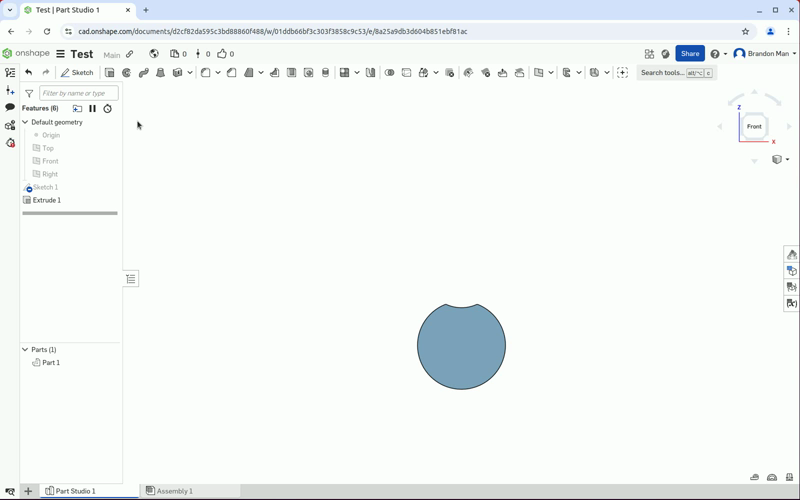
mouse_move(73, 189)
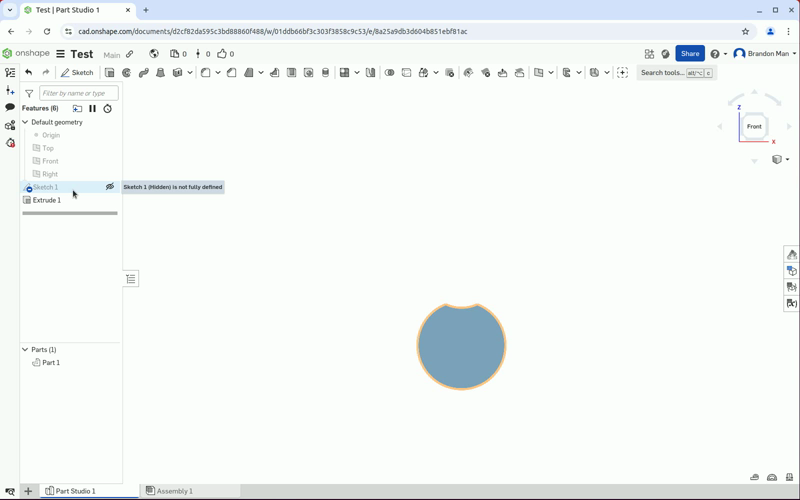
click(73, 189)
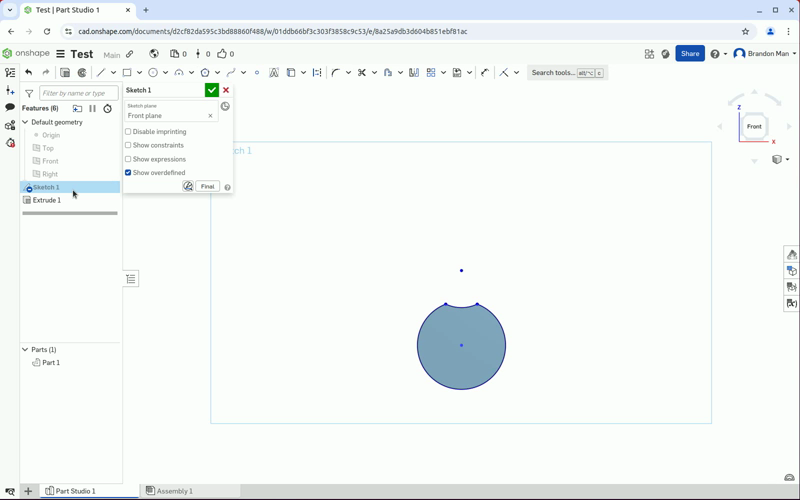
mouse_move(229, 92)
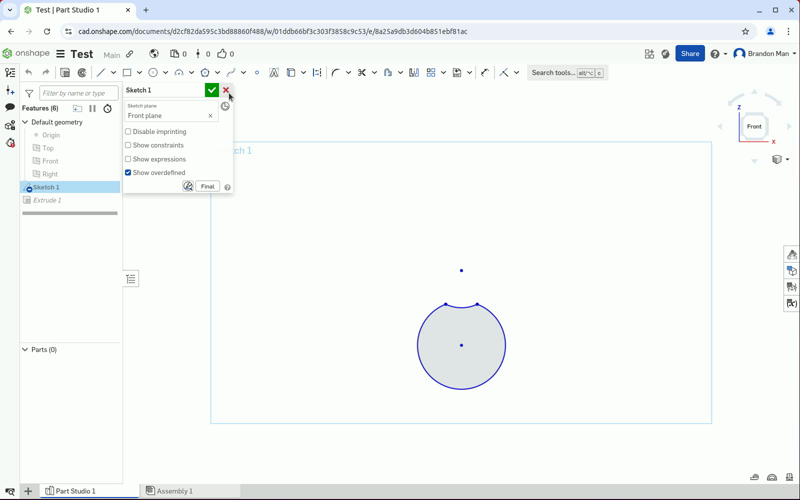
click(229, 92)
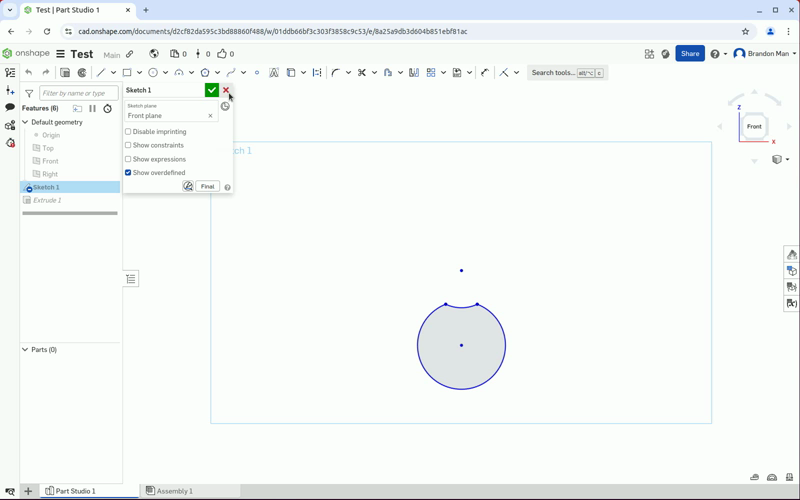
key(shift+s)
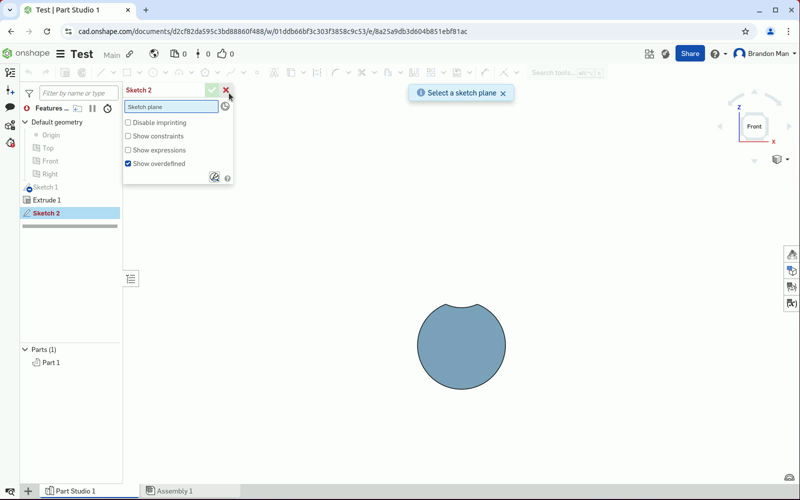
mouse_move(73, 163)
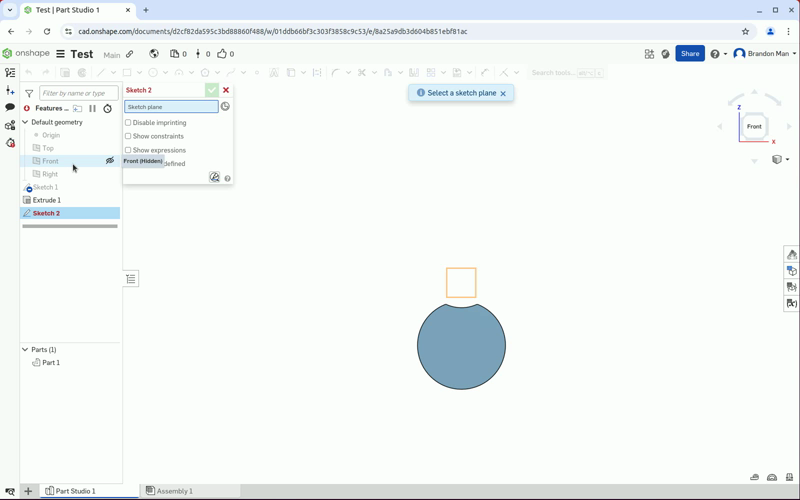
click(73, 163)
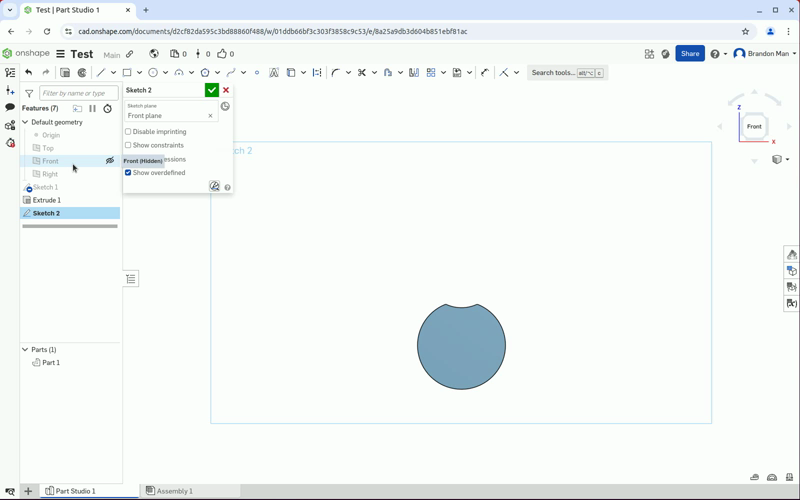
mouse_move(73, 352)
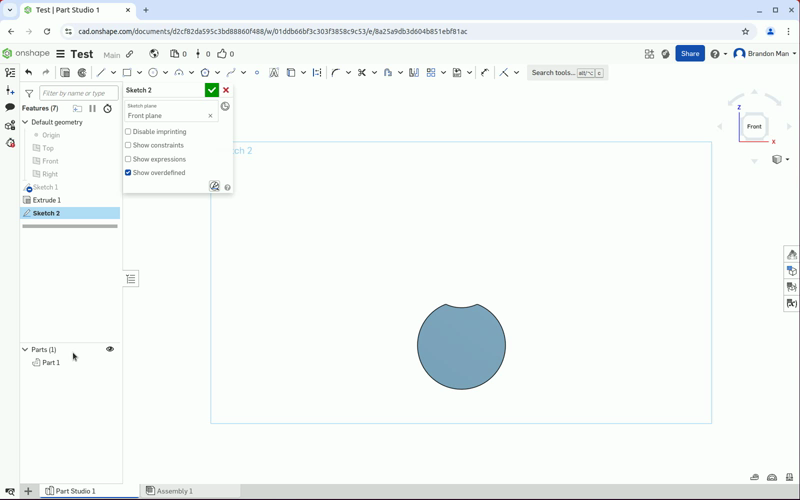
key(y)
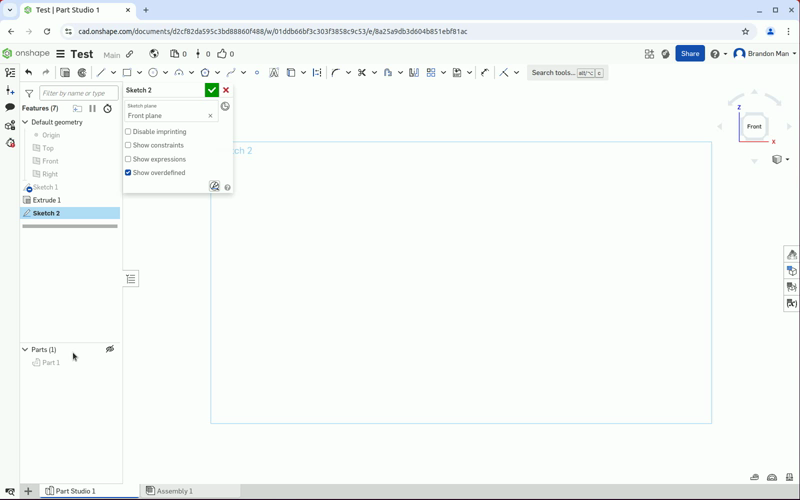
key(a)
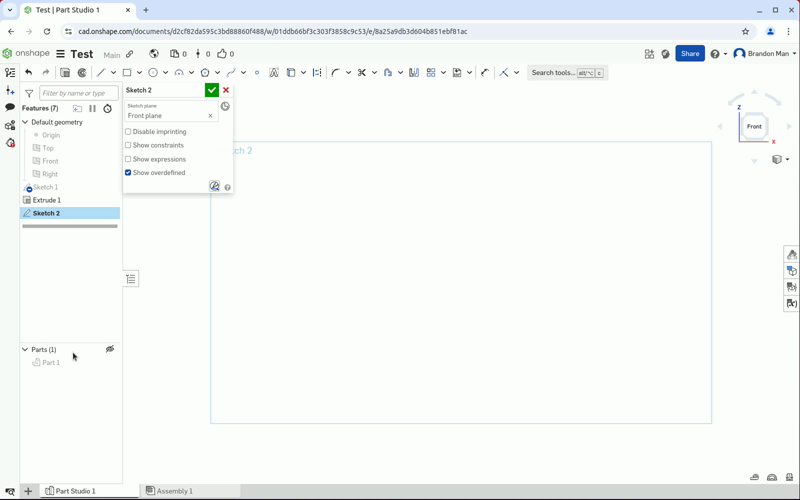
key_down(shift)
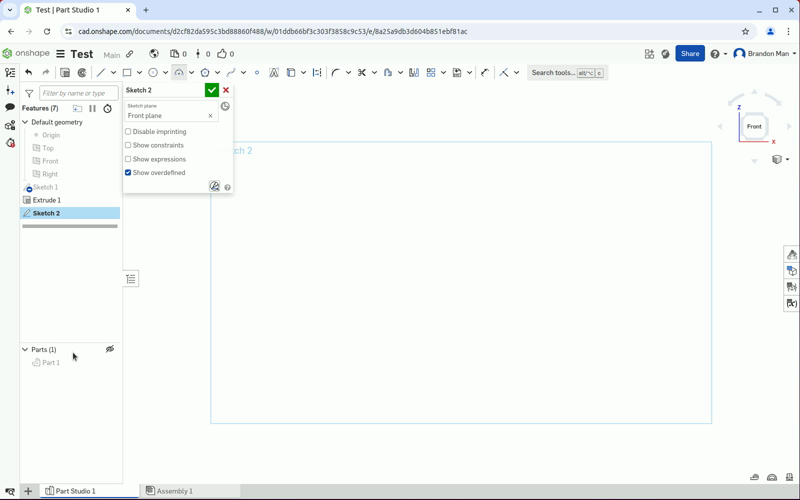
mouse_move(453, 234)
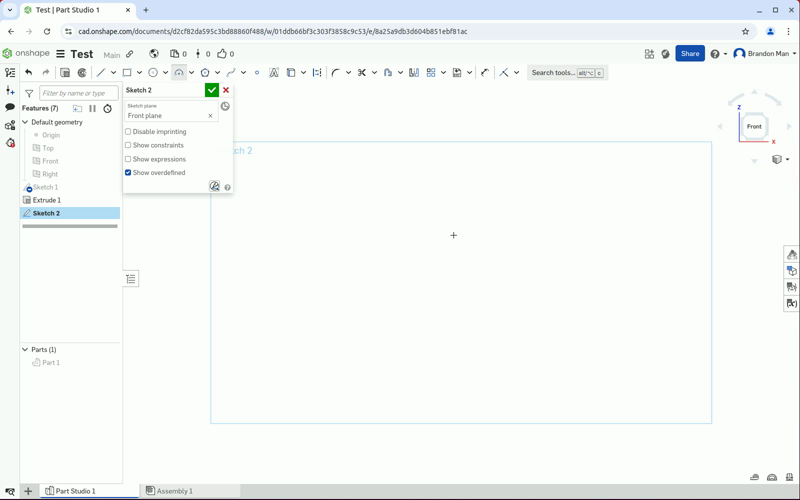
click(453, 234)
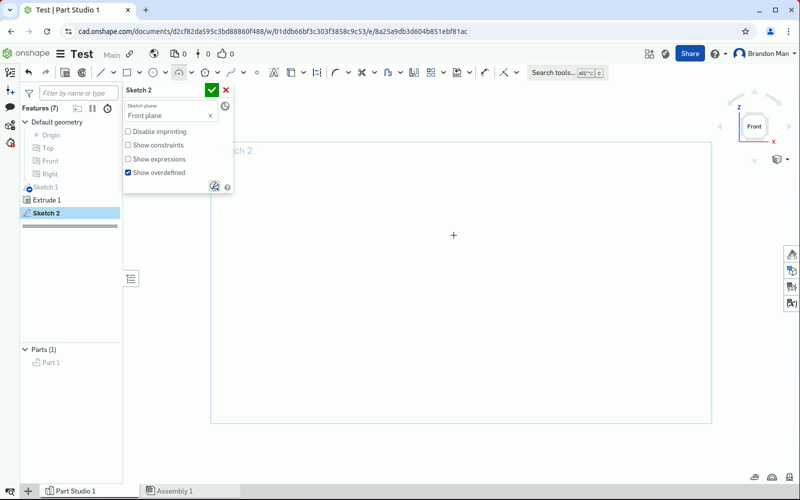
key_up(shift)
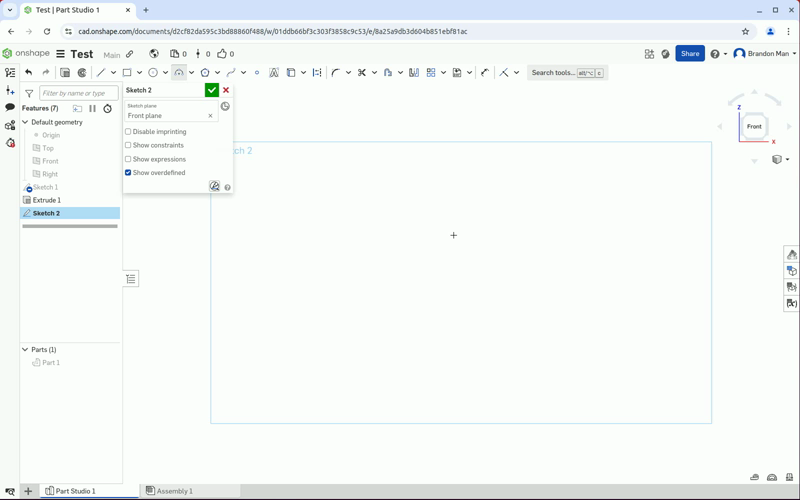
key_down(shift)
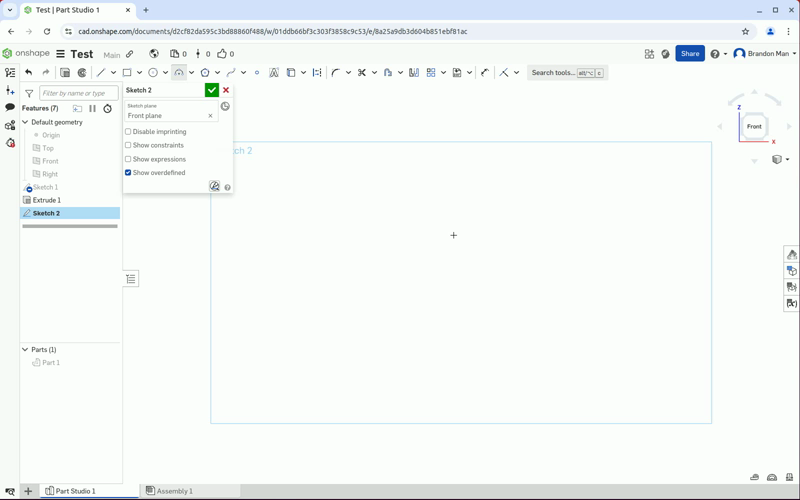
mouse_move(467, 234)
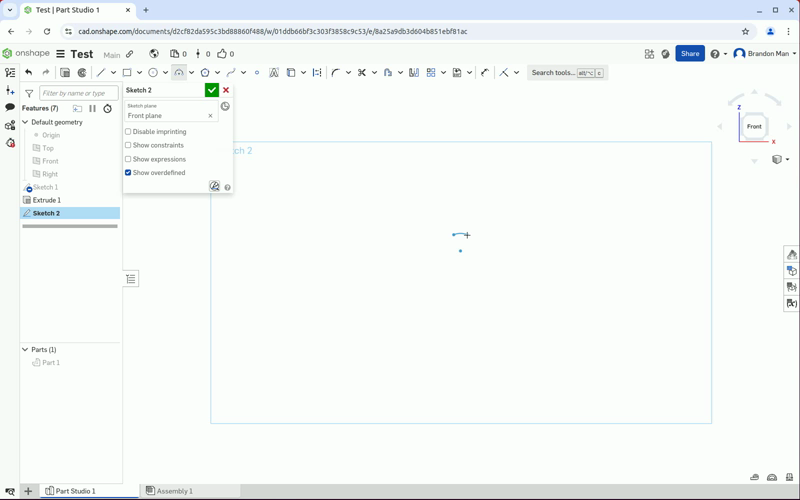
click(467, 234)
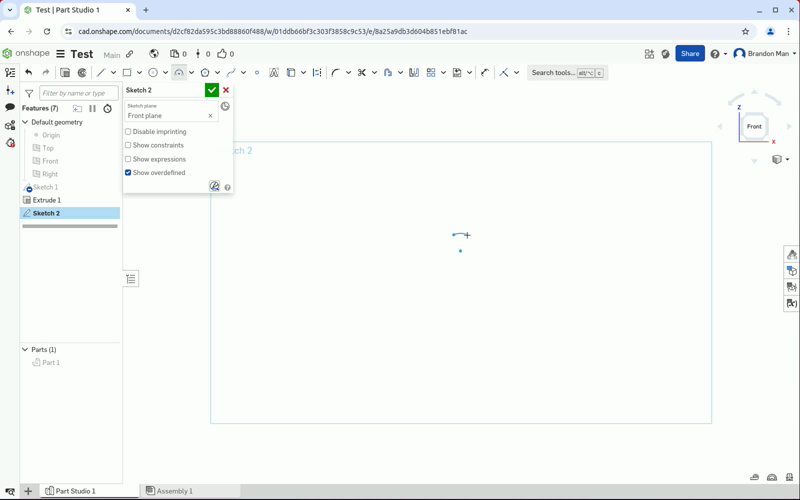
mouse_move(460, 234)
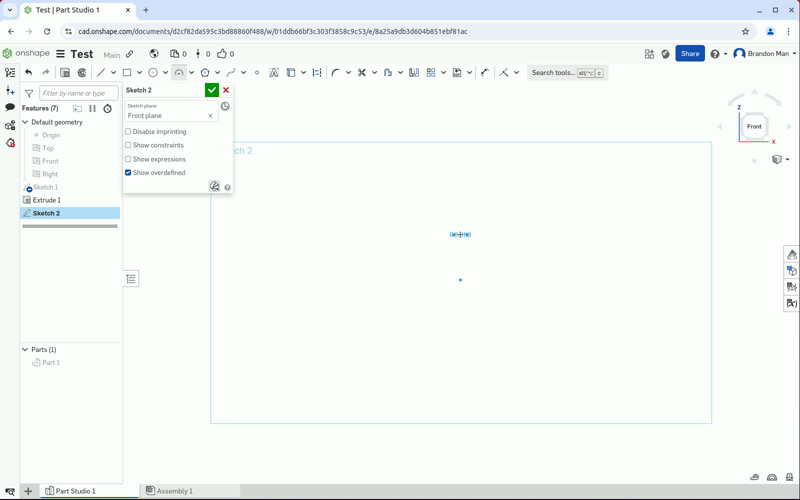
click(460, 234)
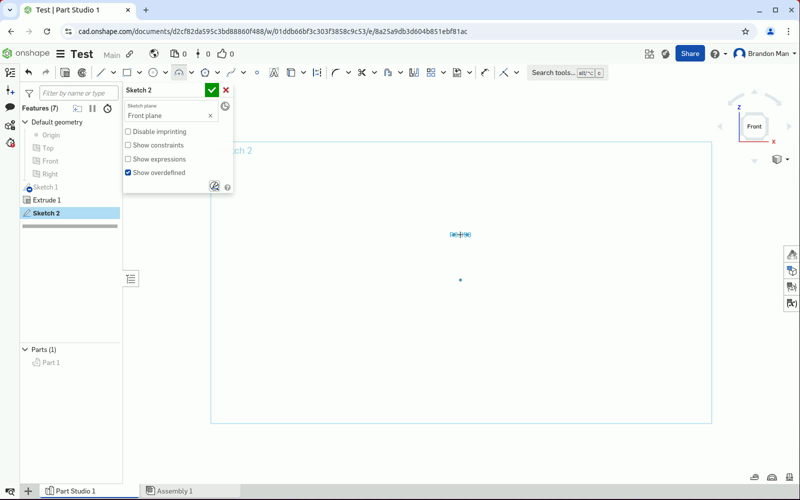
key_up(shift)
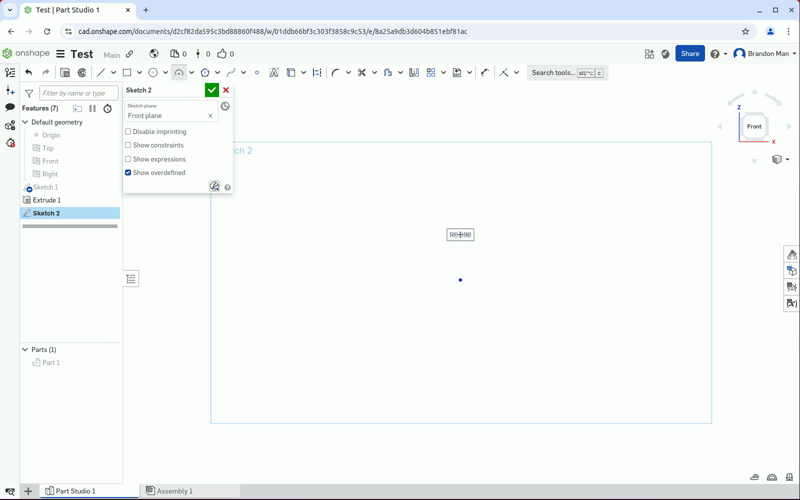
mouse_move(467, 234)
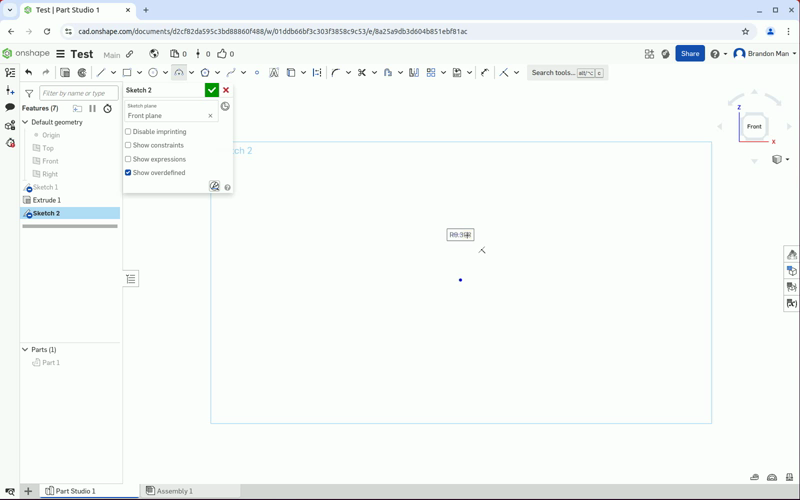
click(467, 234)
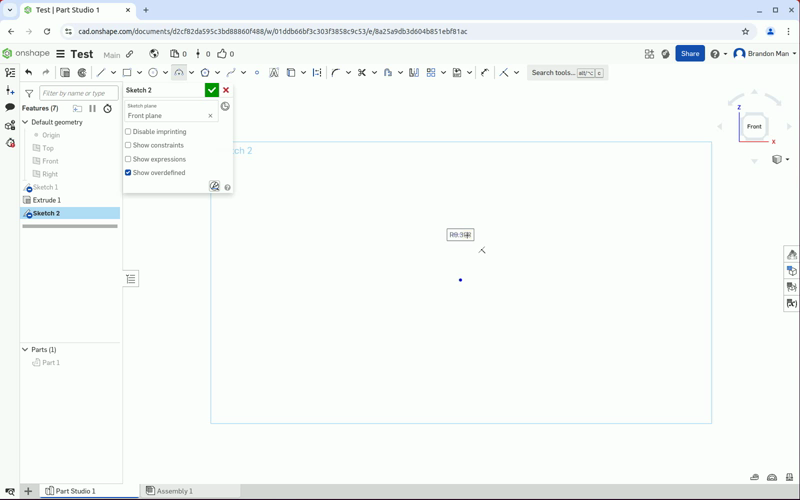
mouse_move(453, 234)
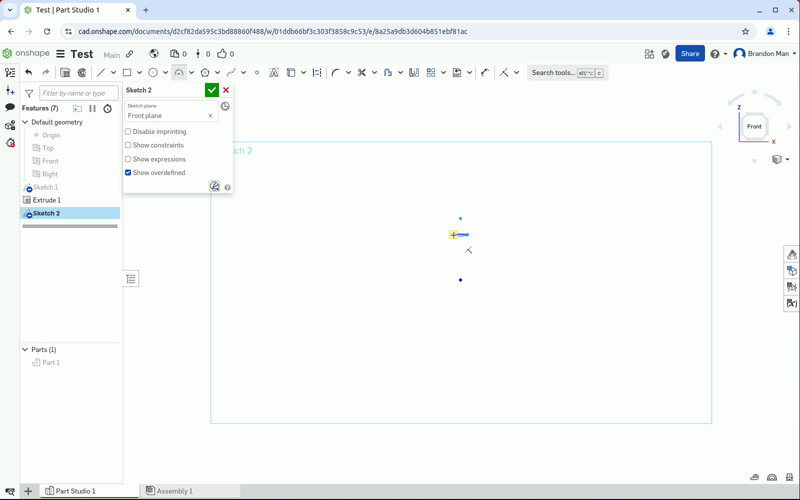
click(453, 234)
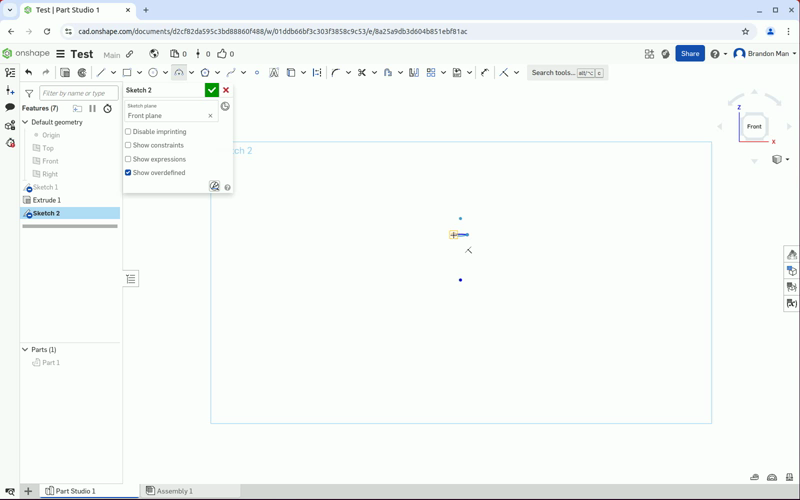
key_down(shift)
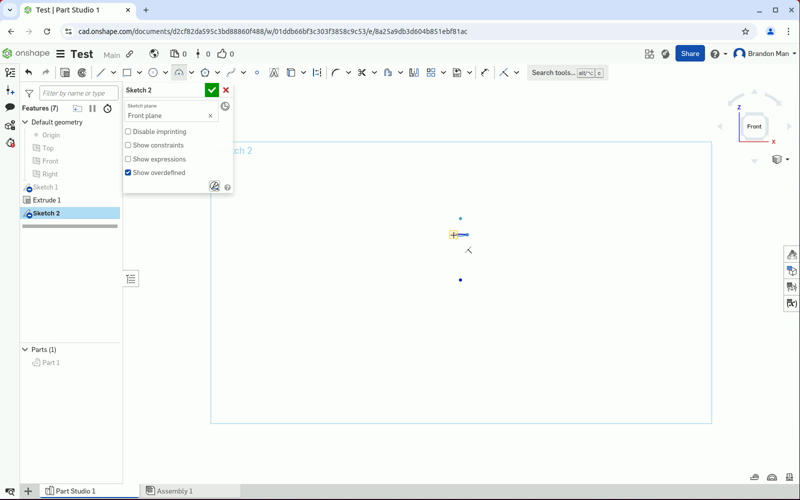
mouse_move(460, 169)
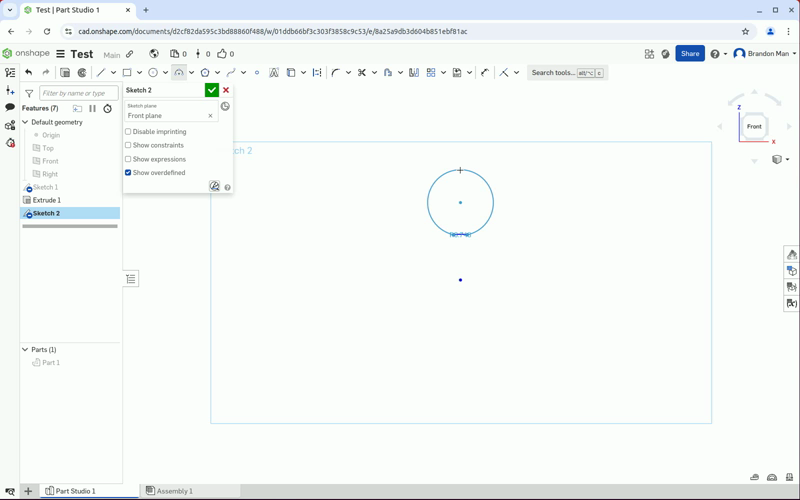
click(460, 169)
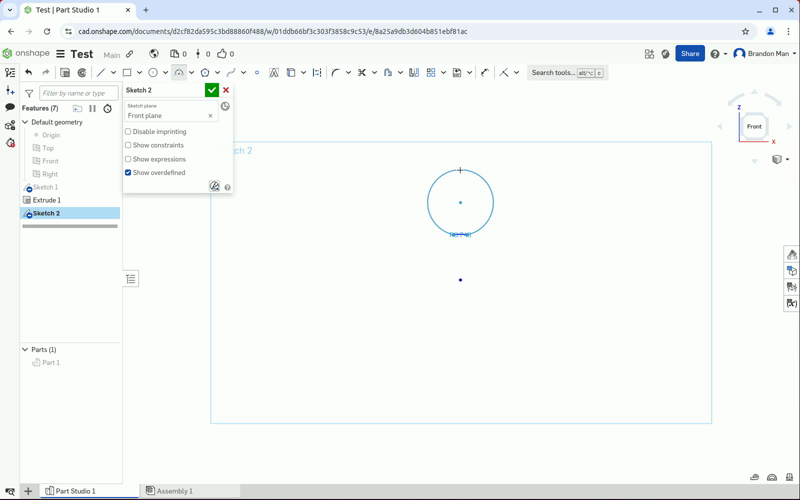
key_up(shift)
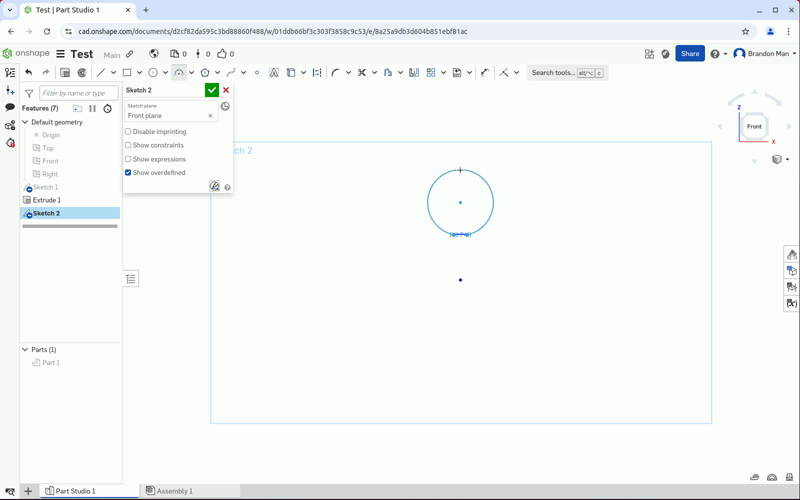
key(esc)
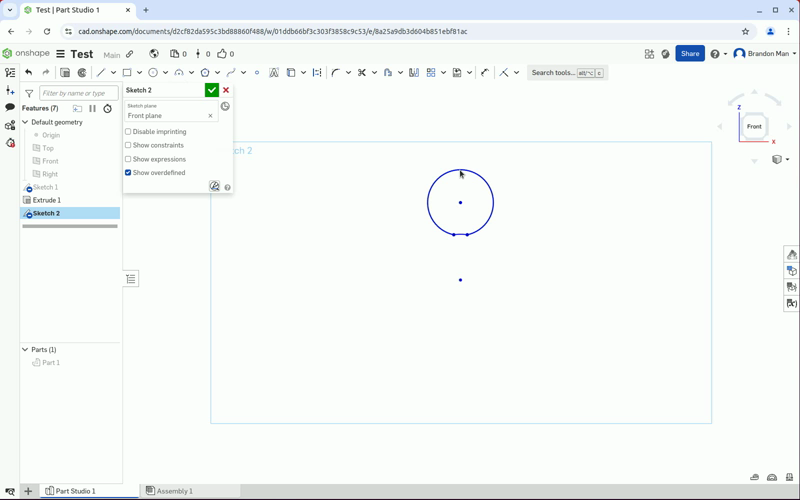
mouse_move(443, 213)
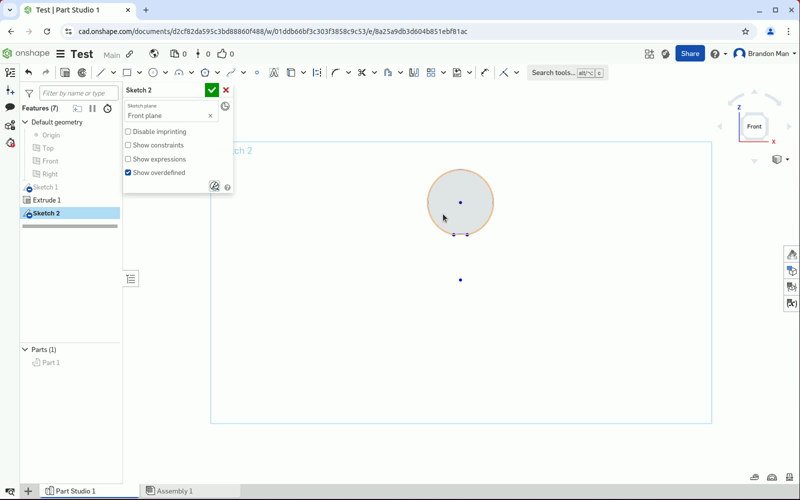
click(443, 213)
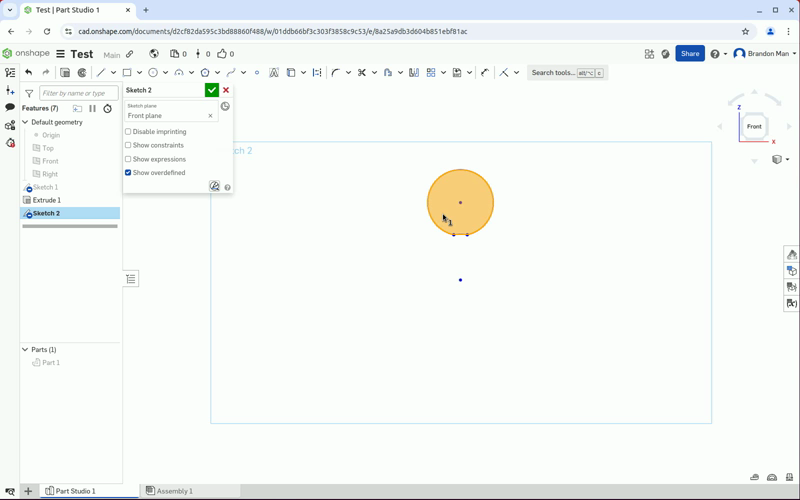
mouse_move(73, 352)
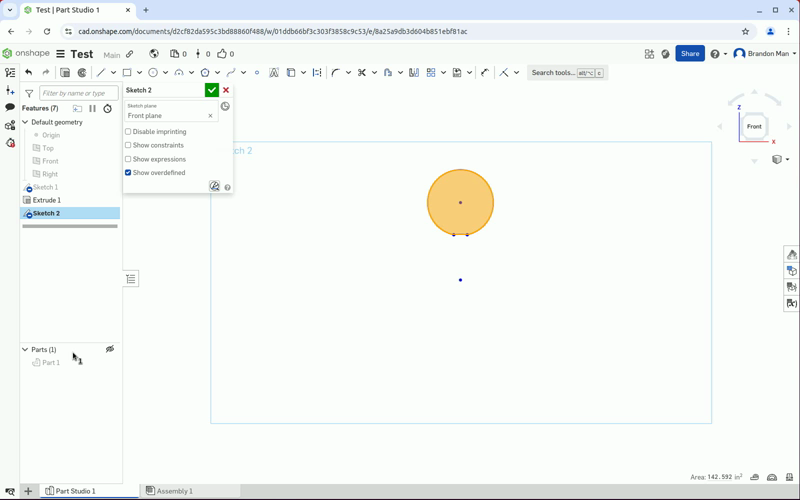
key(shift+y)
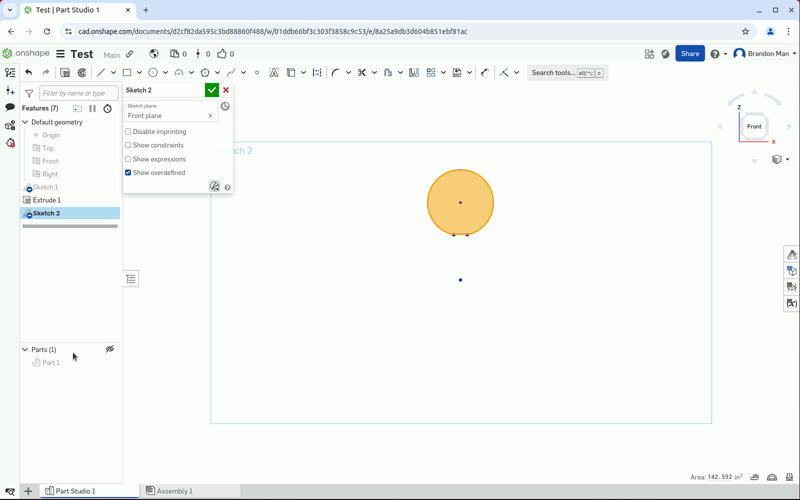
key(shift+e)
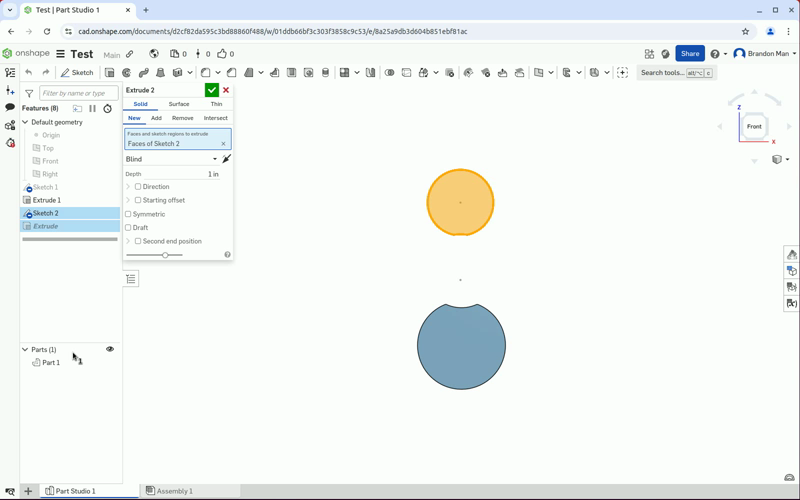
mouse_move(143, 106)
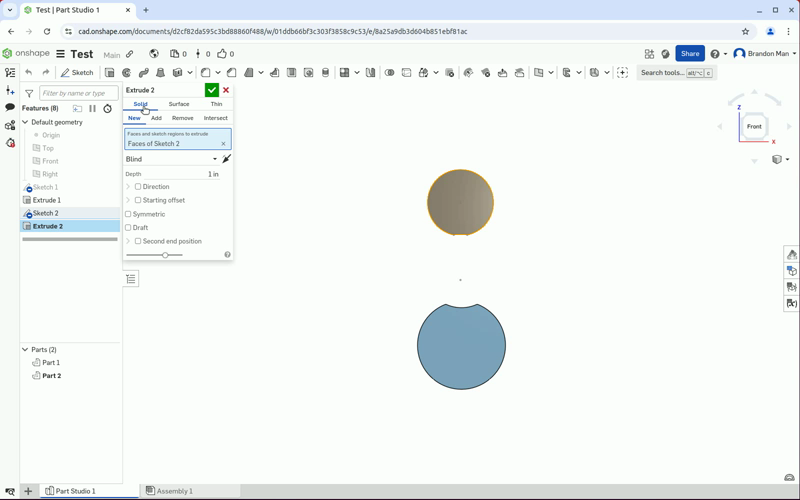
click(143, 106)
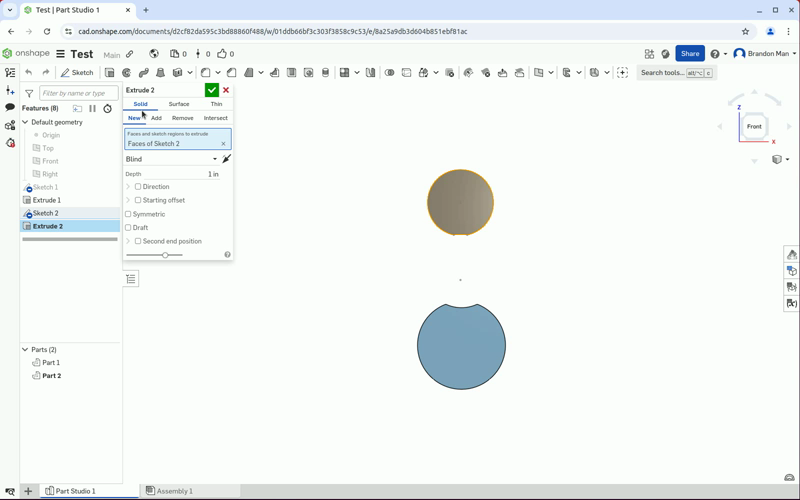
mouse_move(137, 120)
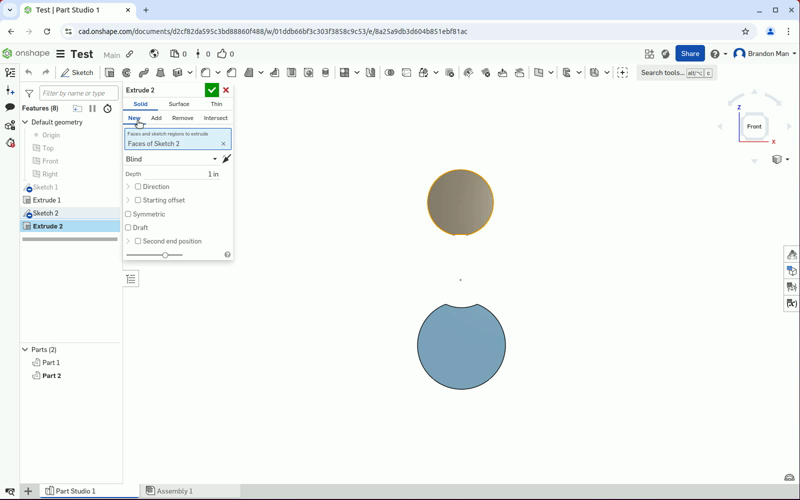
click(137, 120)
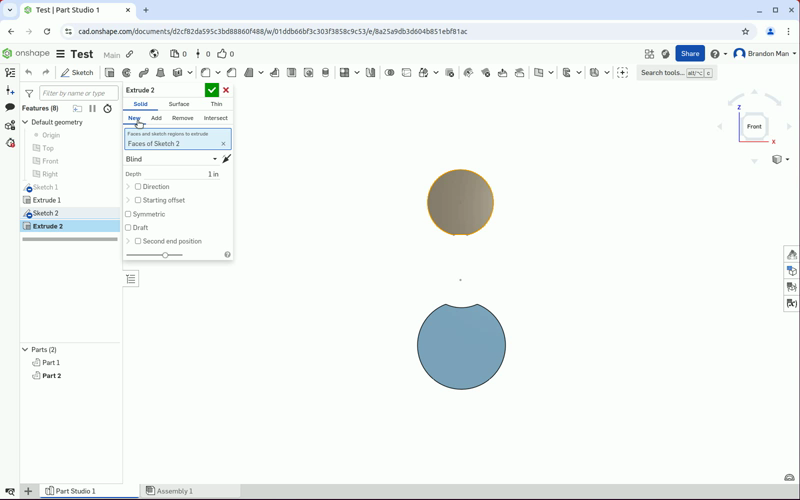
key(tab, 4)
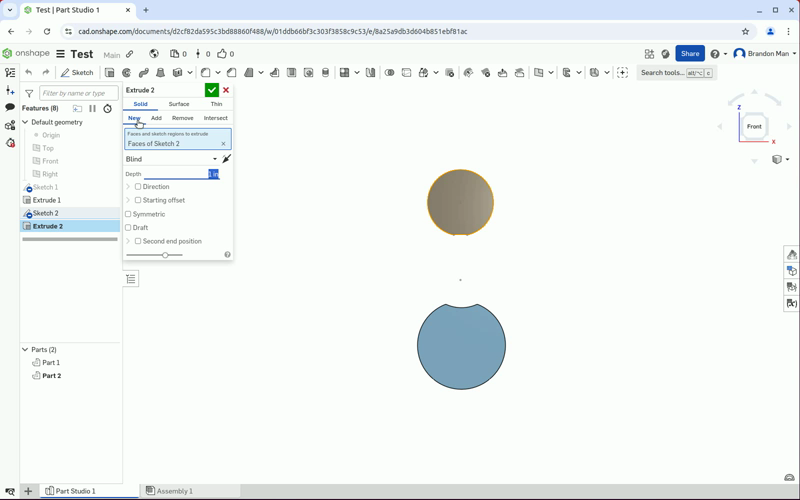
text(1.685)
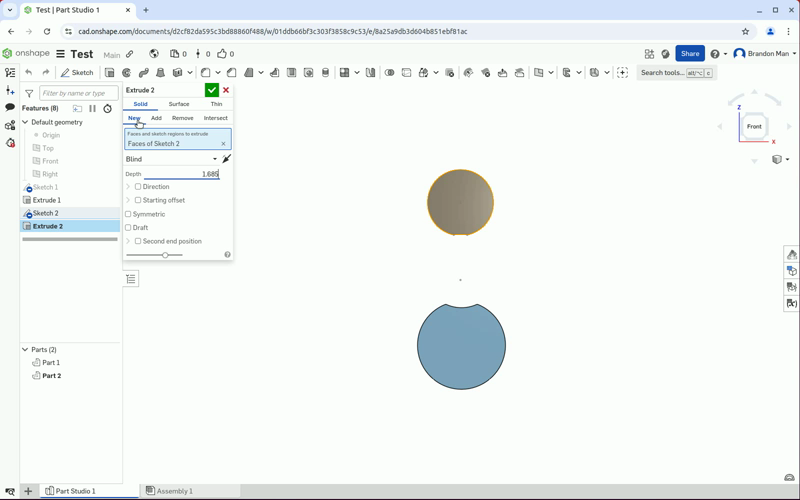
key(enter)
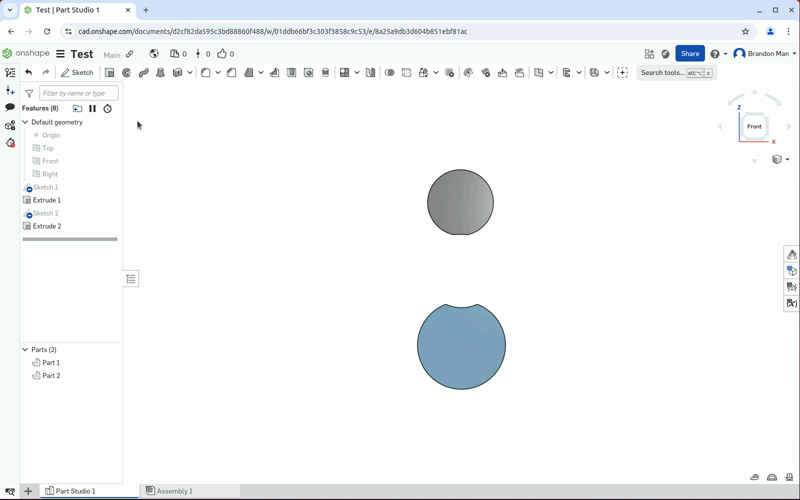
key(shift+h)
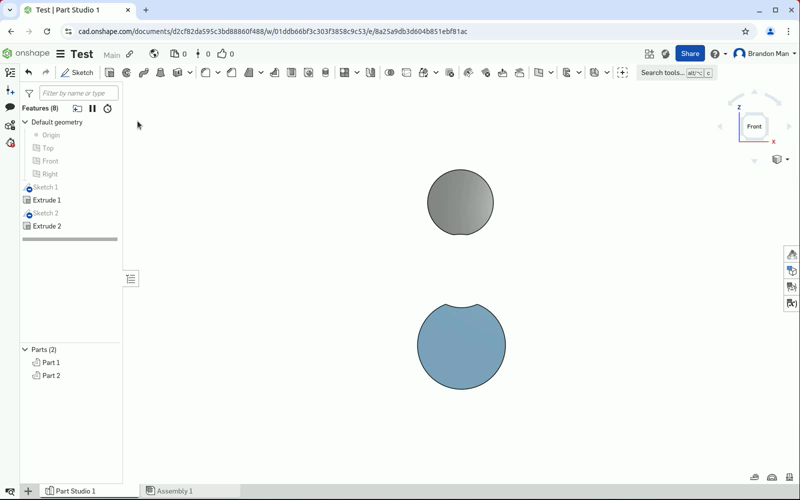
key(shift+h)
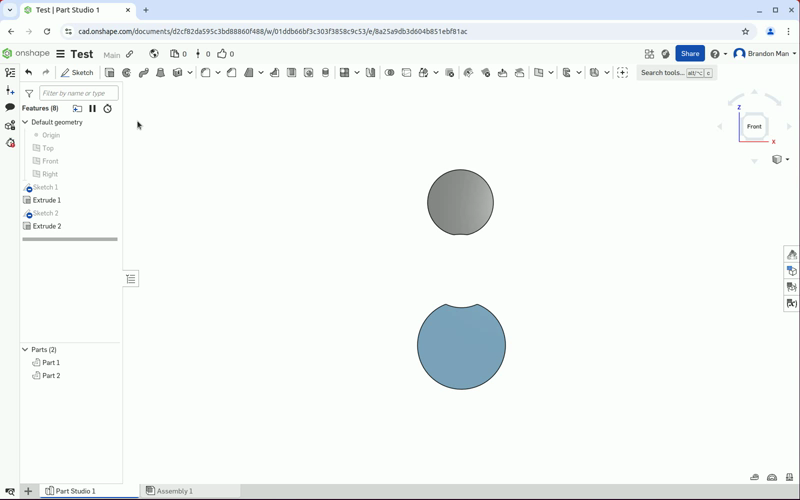
mouse_move(73, 189)
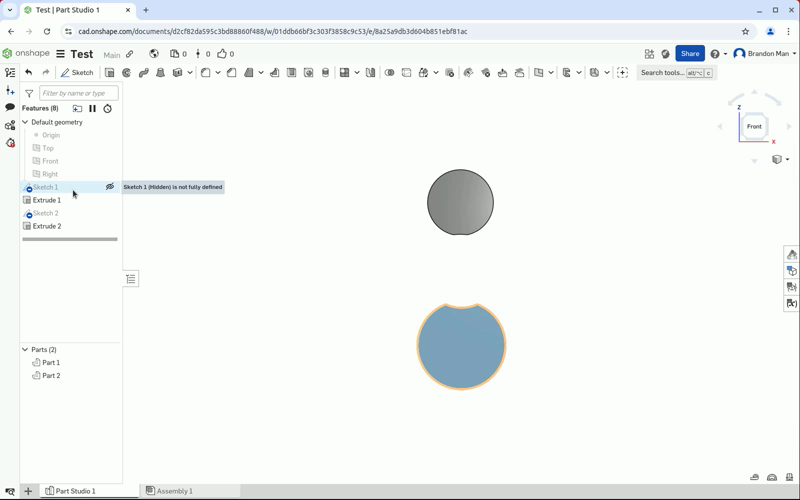
click(73, 189)
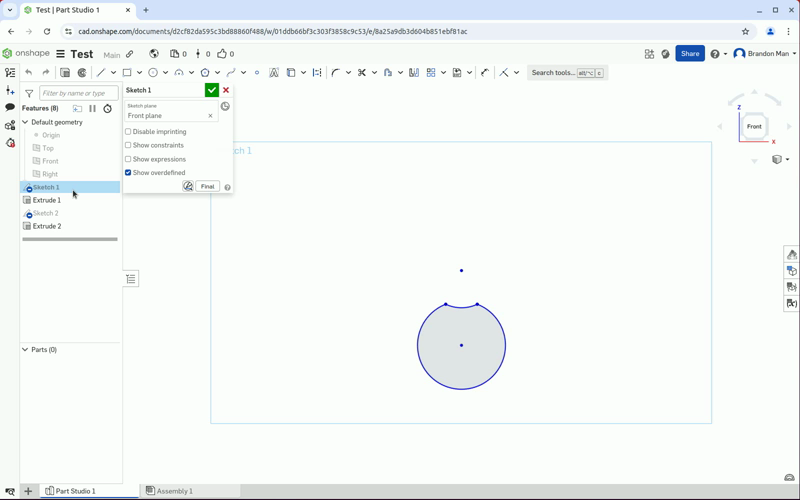
mouse_move(229, 92)
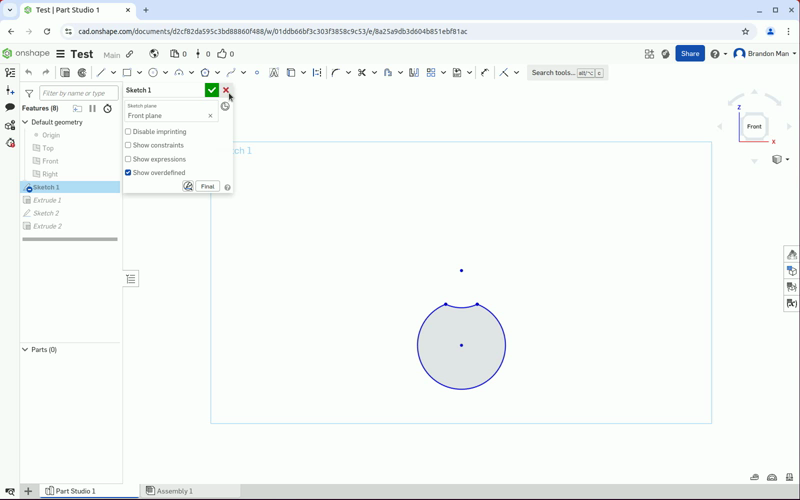
click(229, 92)
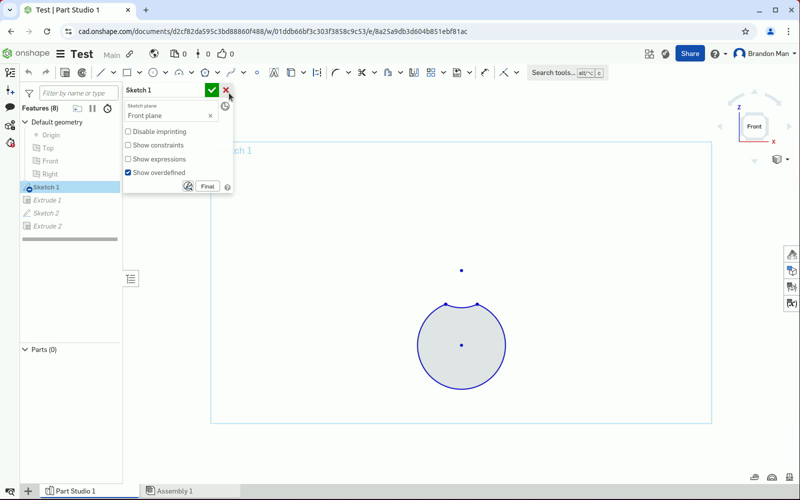
key(shift+s)
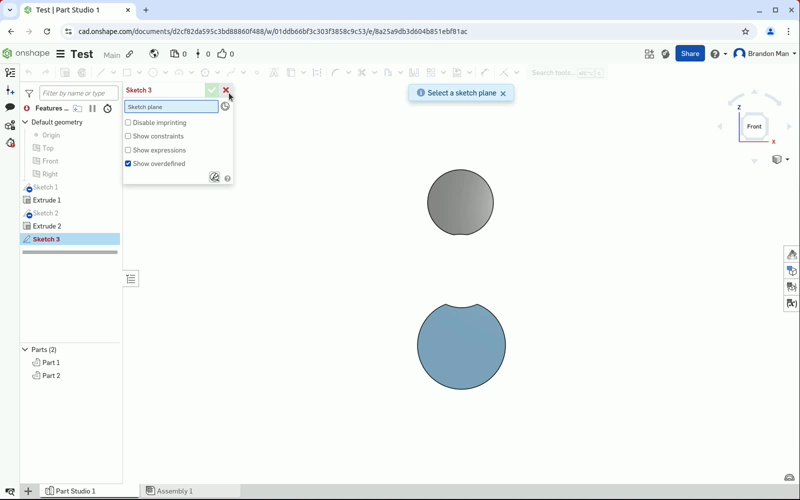
mouse_move(73, 163)
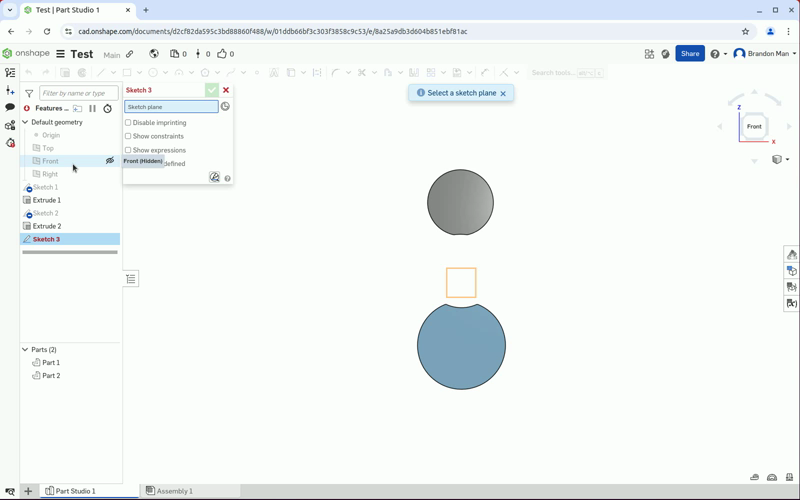
click(73, 163)
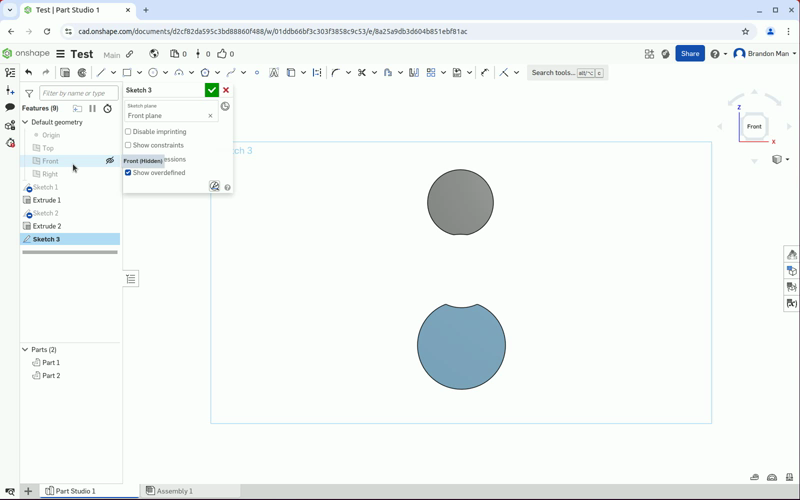
mouse_move(73, 352)
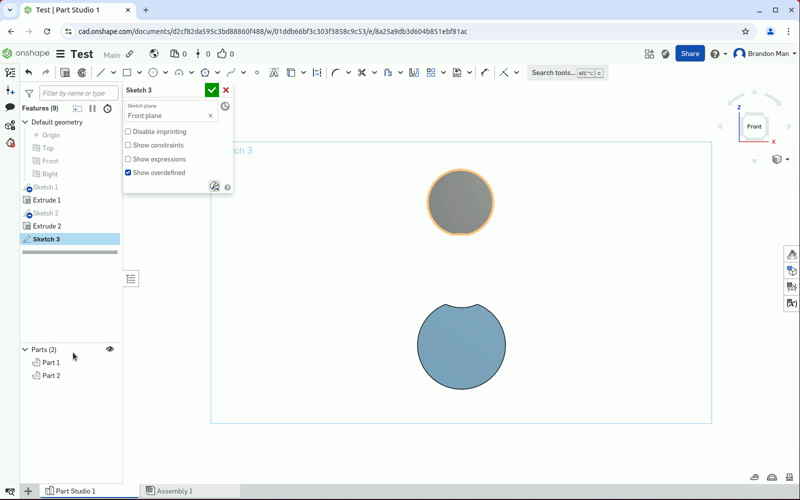
key(y)
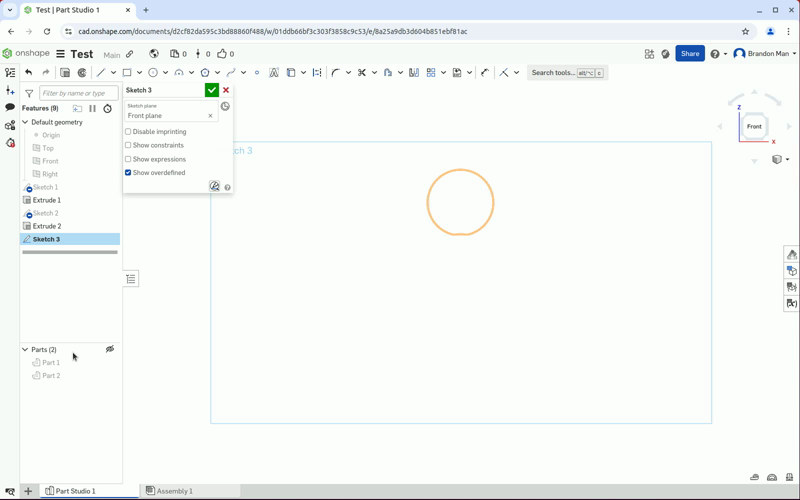
key(a)
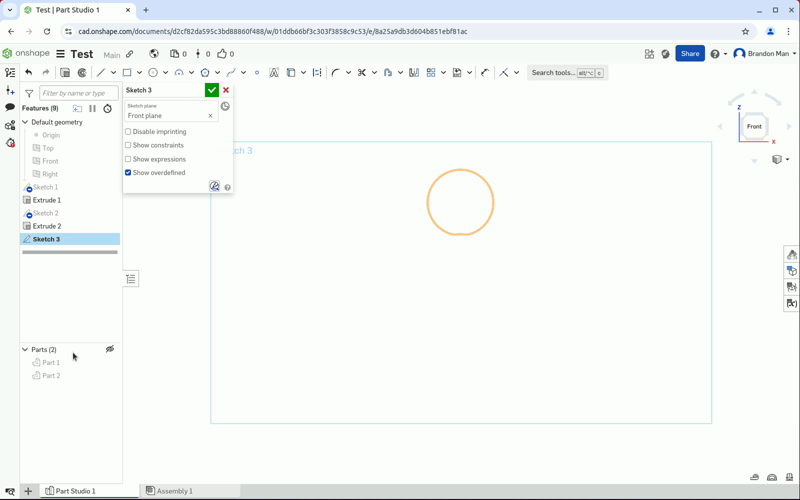
key_down(shift)
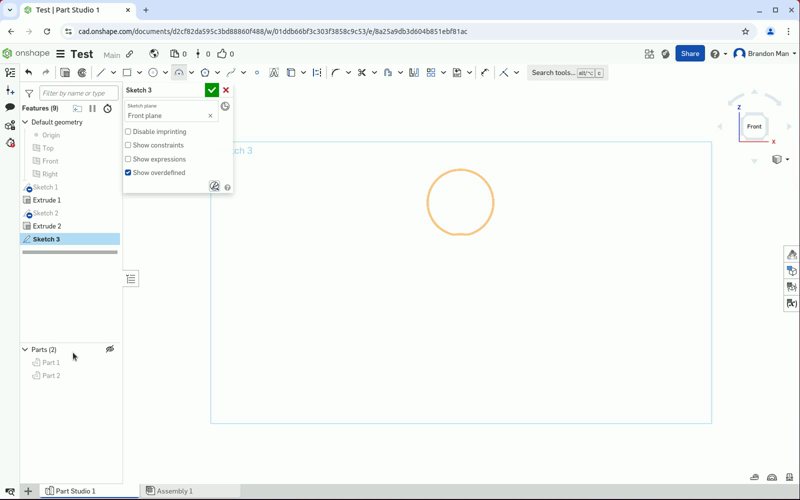
mouse_move(445, 304)
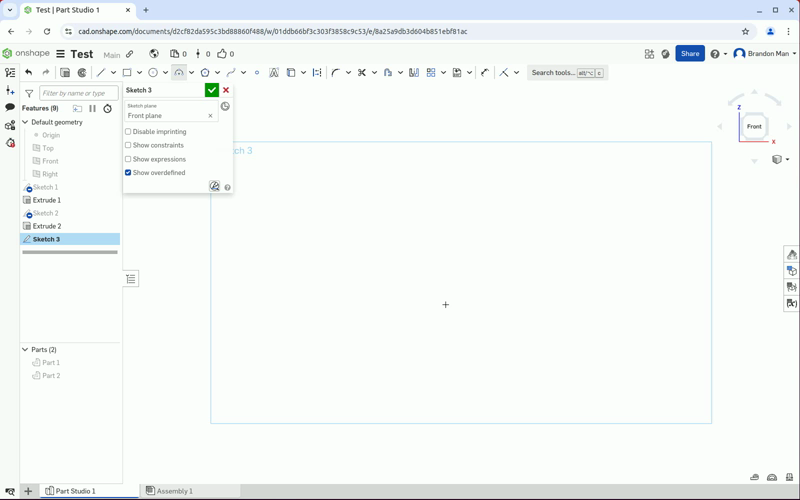
click(445, 304)
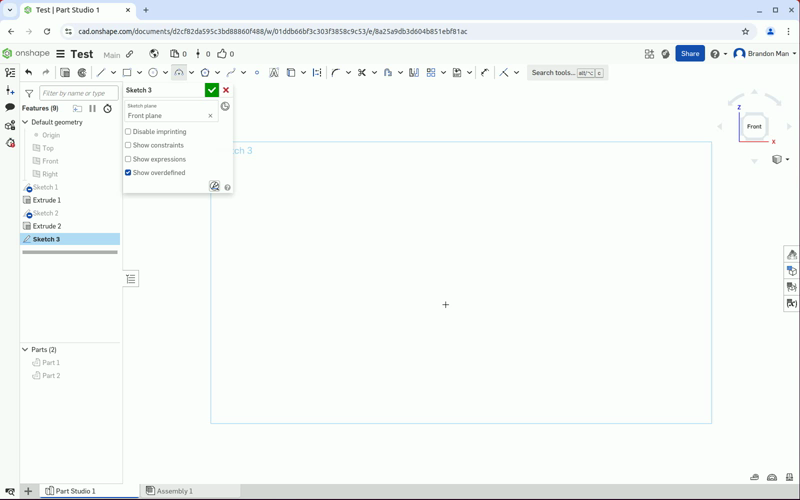
key_up(shift)
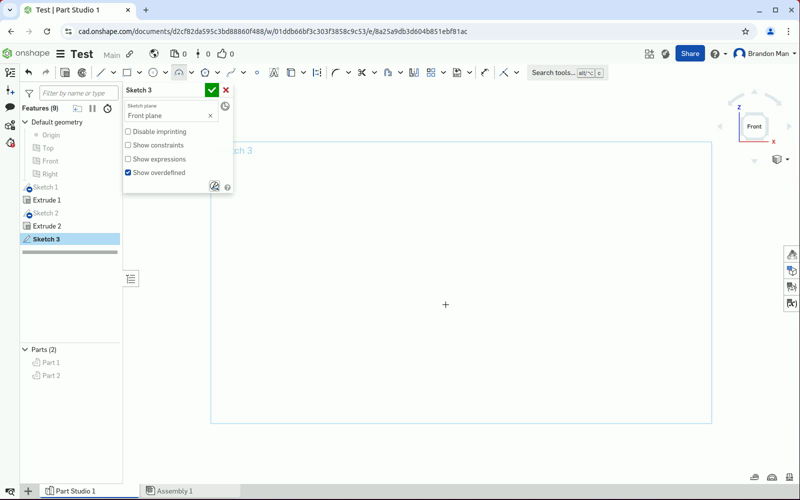
key_down(shift)
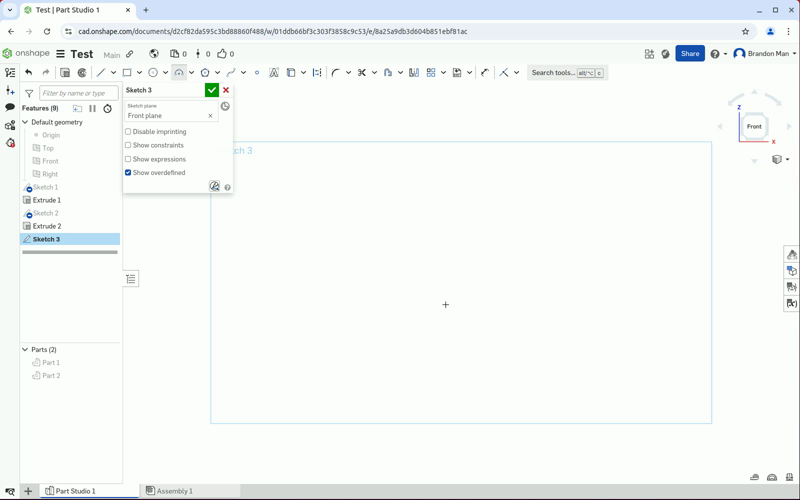
mouse_move(477, 304)
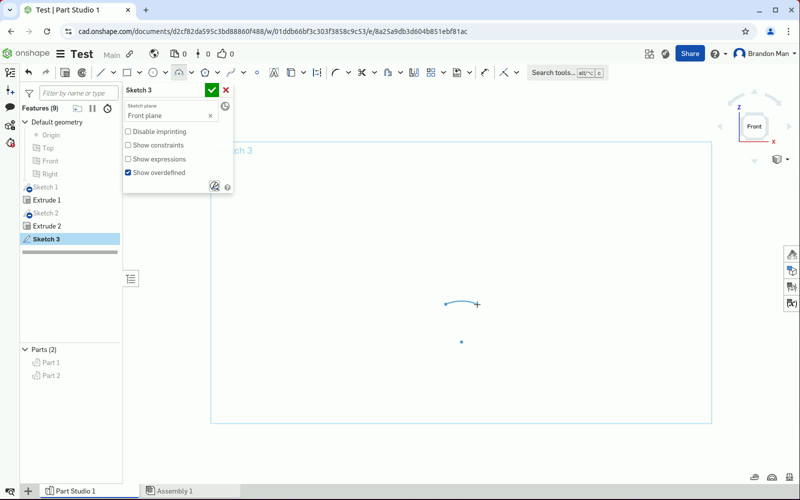
click(477, 304)
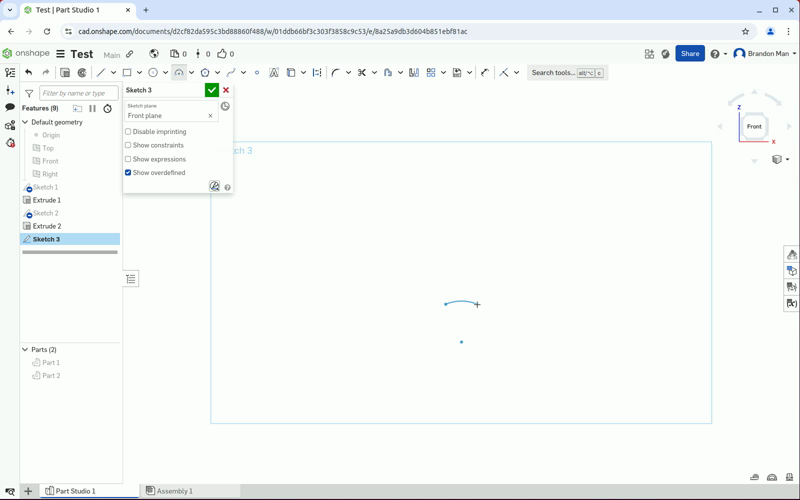
mouse_move(461, 301)
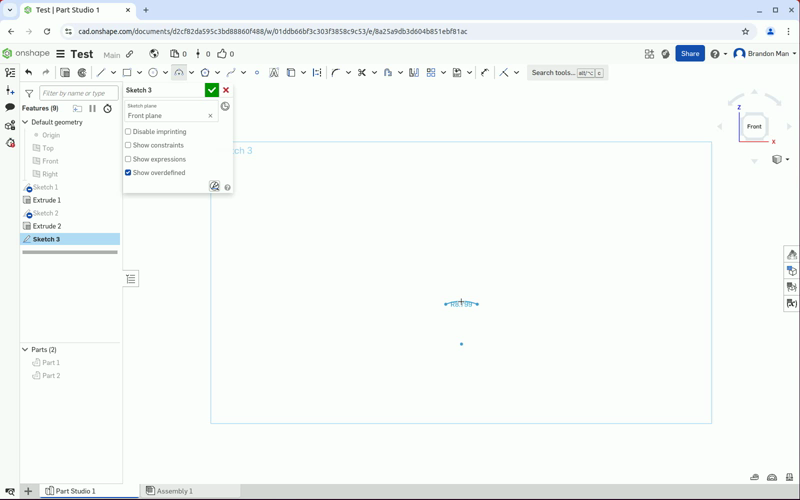
click(461, 301)
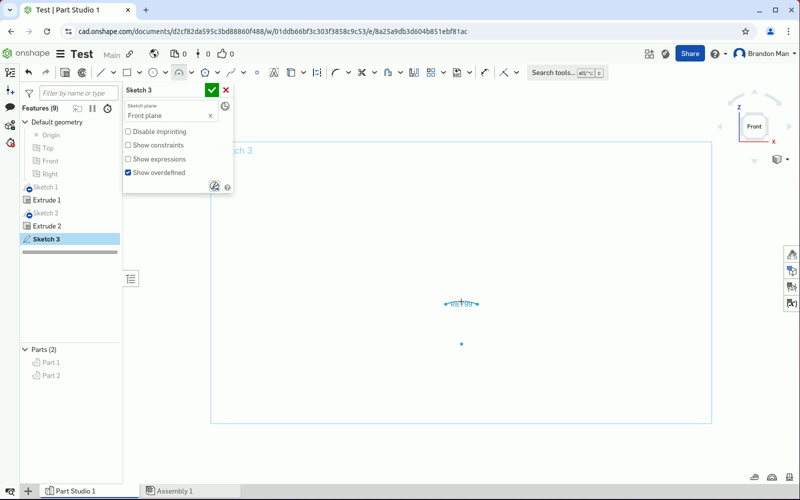
key_up(shift)
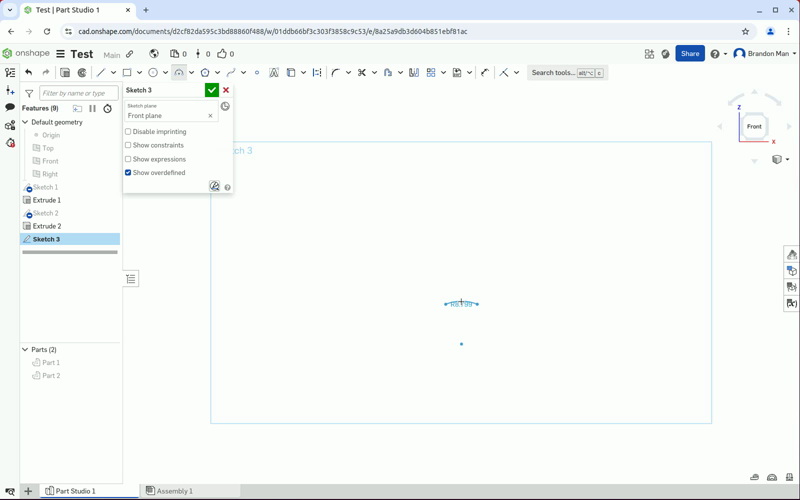
mouse_move(477, 304)
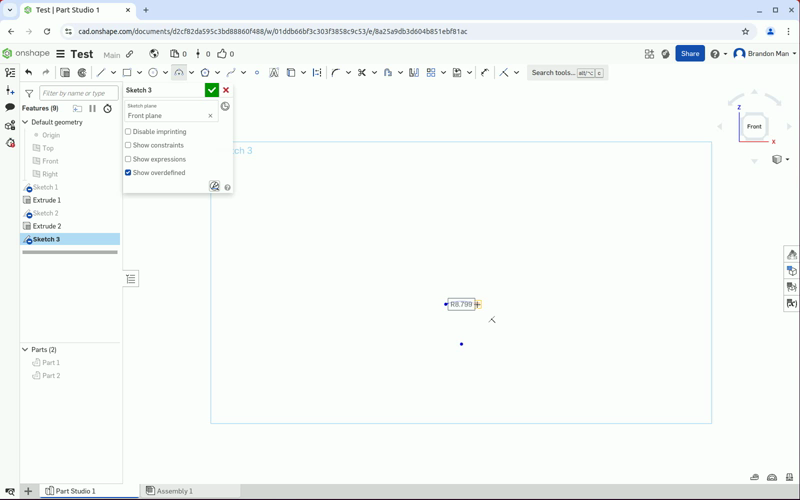
click(477, 304)
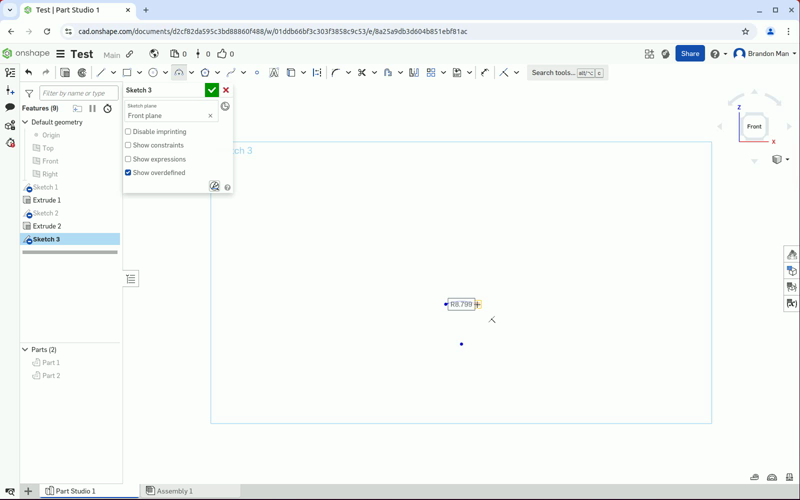
key_down(shift)
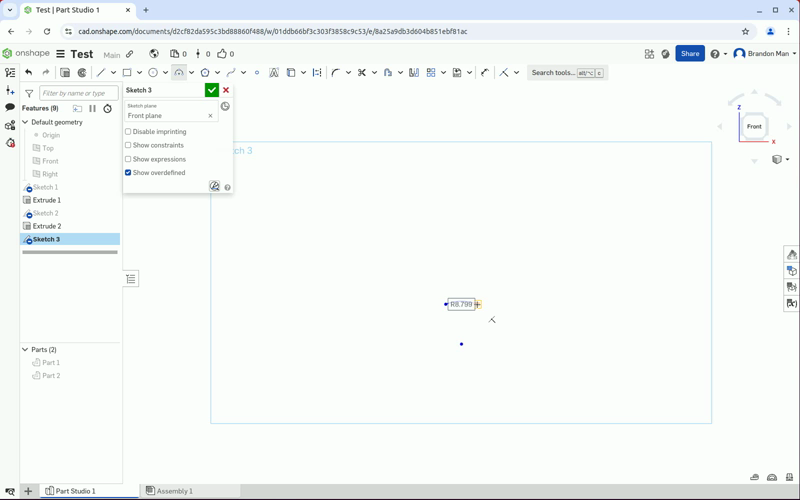
mouse_move(468, 234)
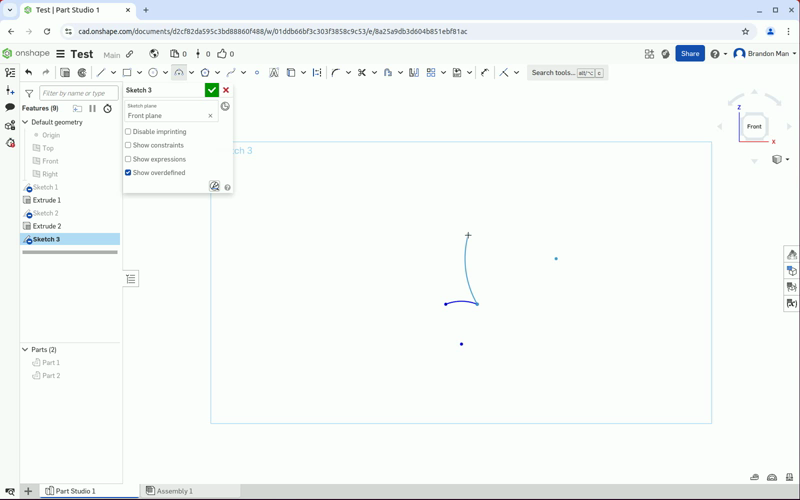
click(468, 234)
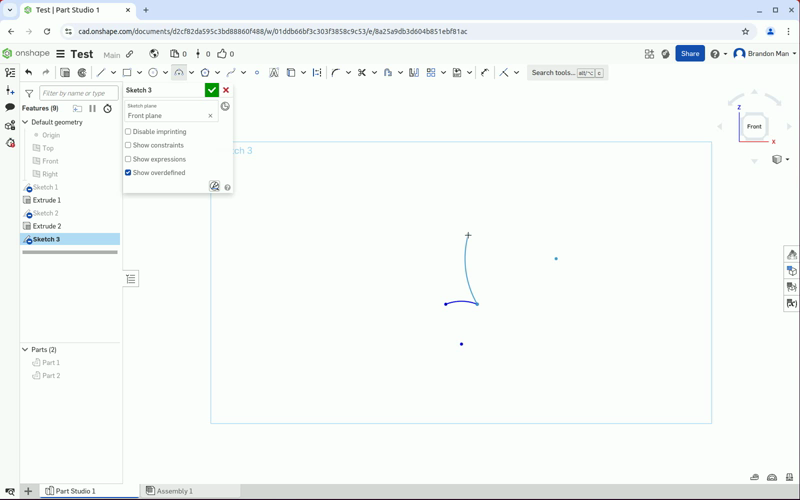
mouse_move(498, 266)
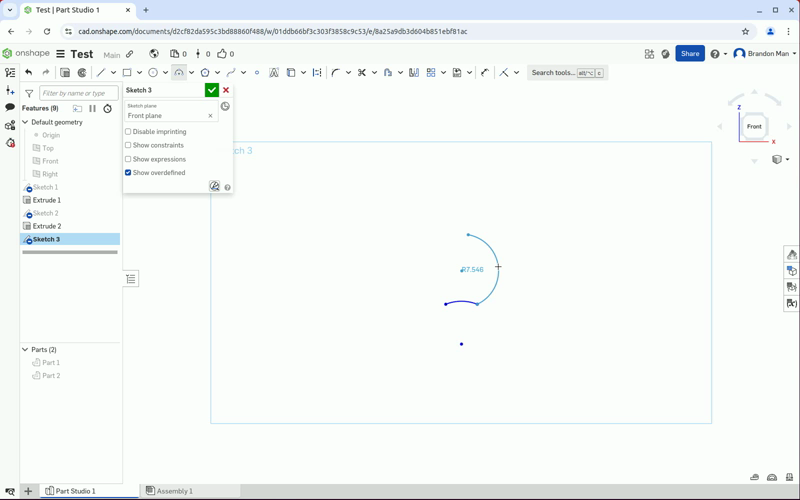
click(498, 266)
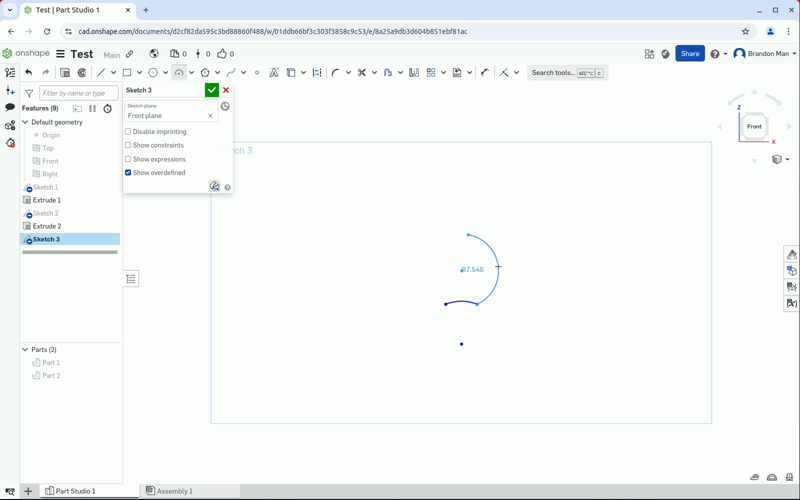
key_up(shift)
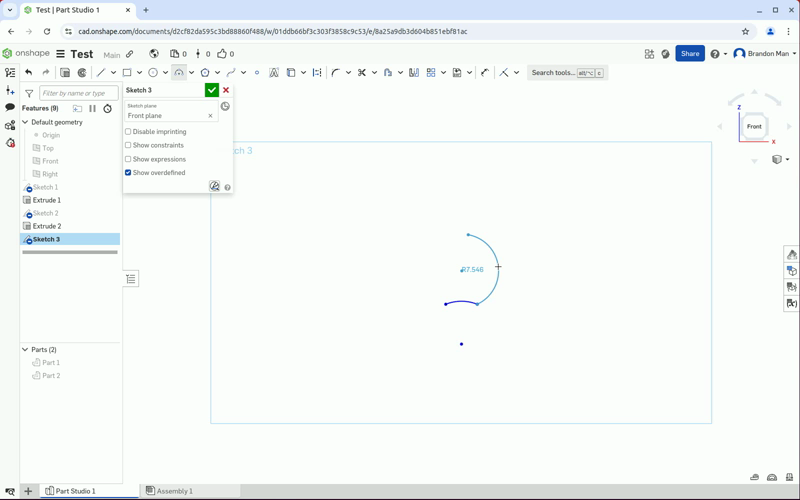
mouse_move(468, 234)
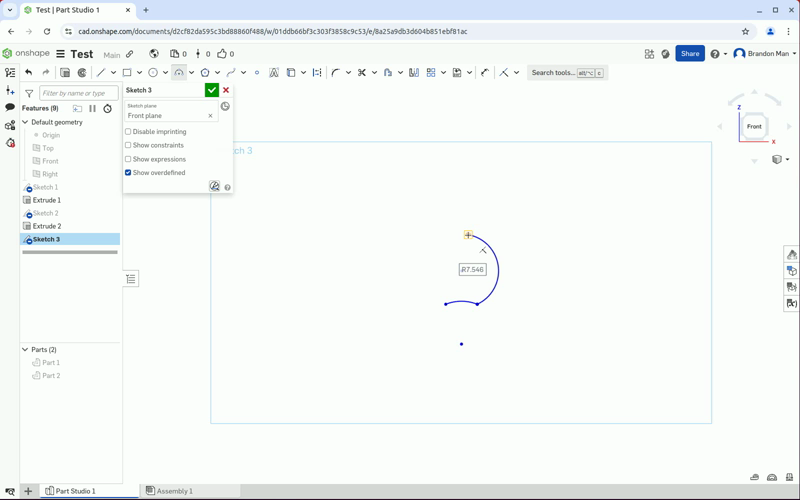
click(468, 234)
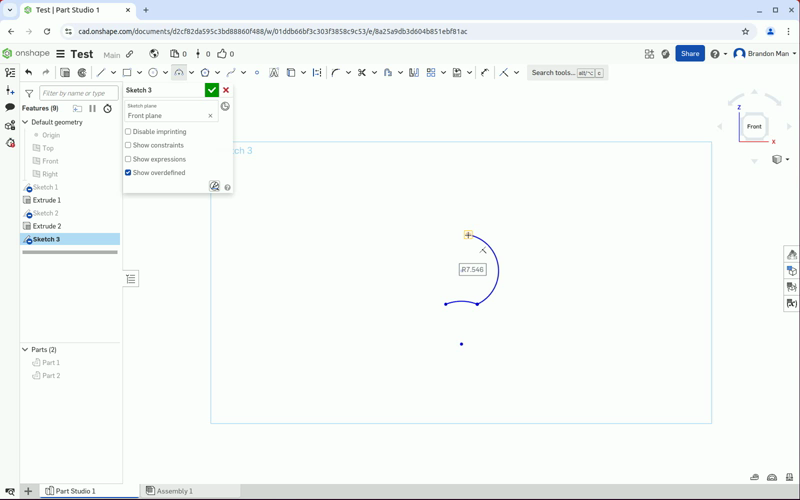
key_down(shift)
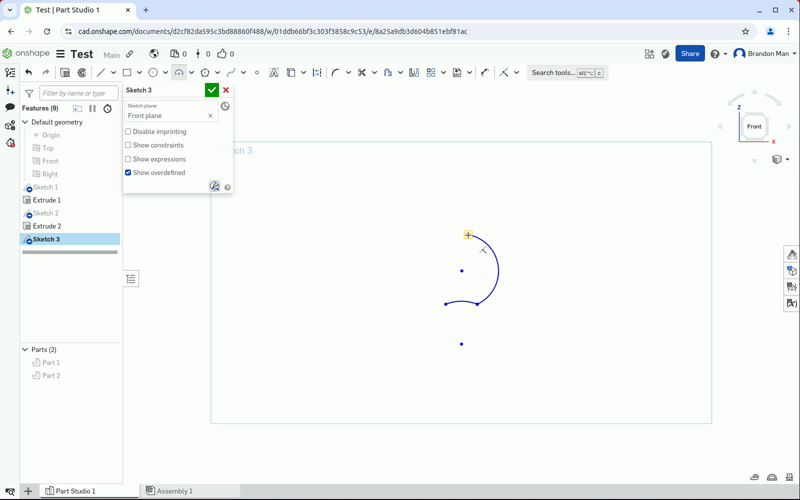
mouse_move(454, 234)
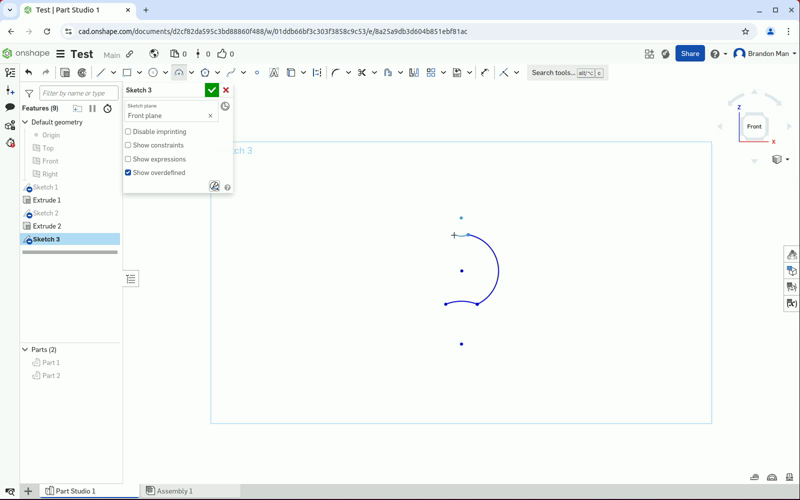
click(454, 234)
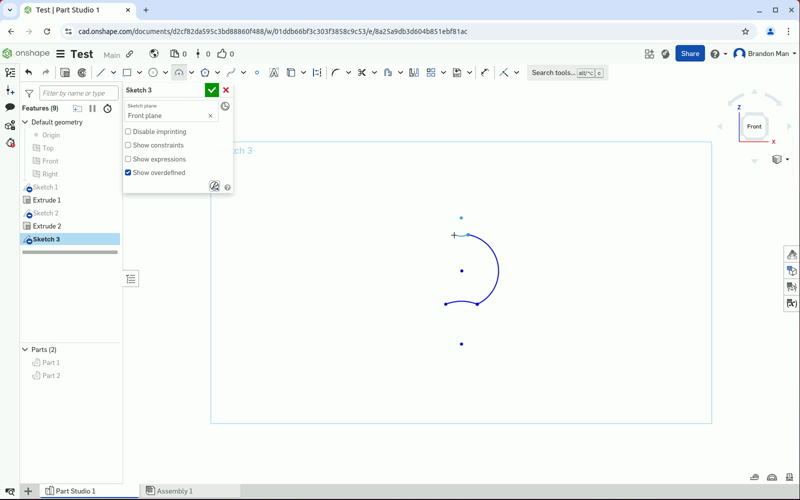
mouse_move(461, 235)
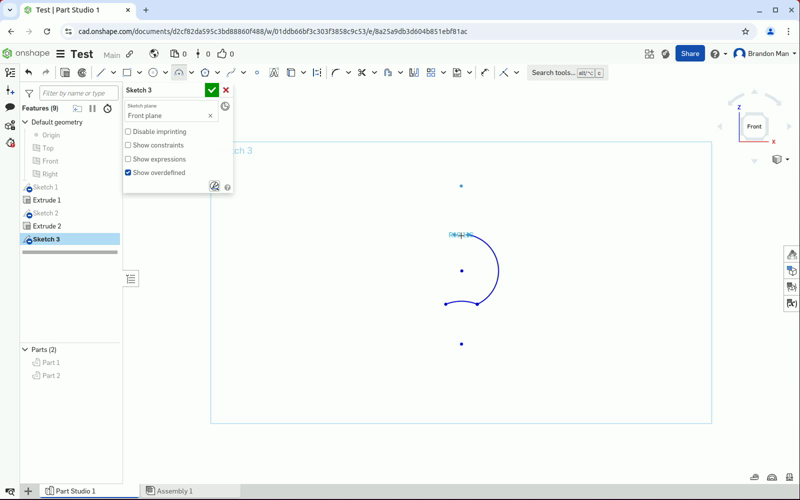
click(461, 235)
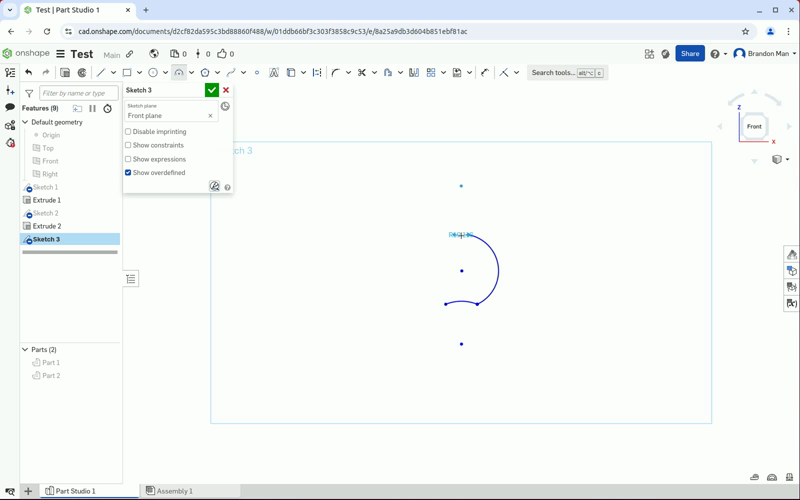
key_up(shift)
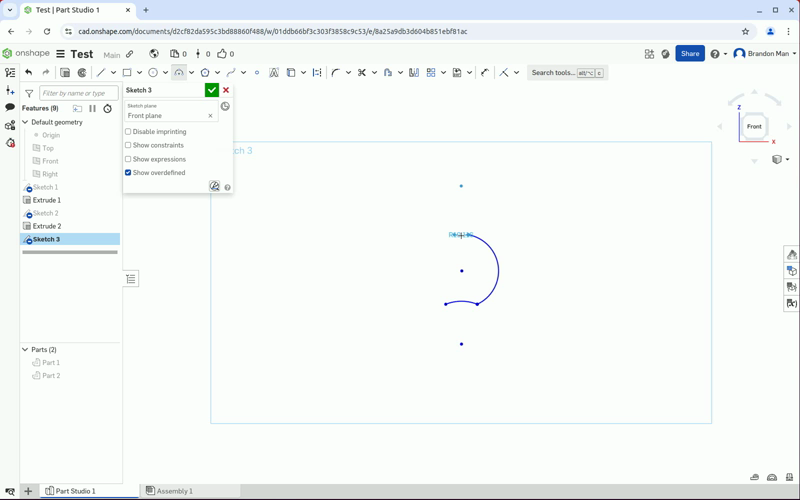
mouse_move(454, 234)
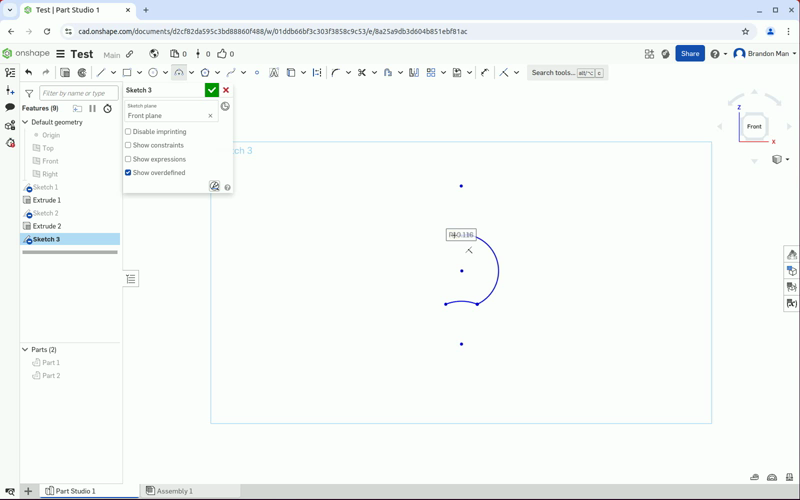
click(454, 234)
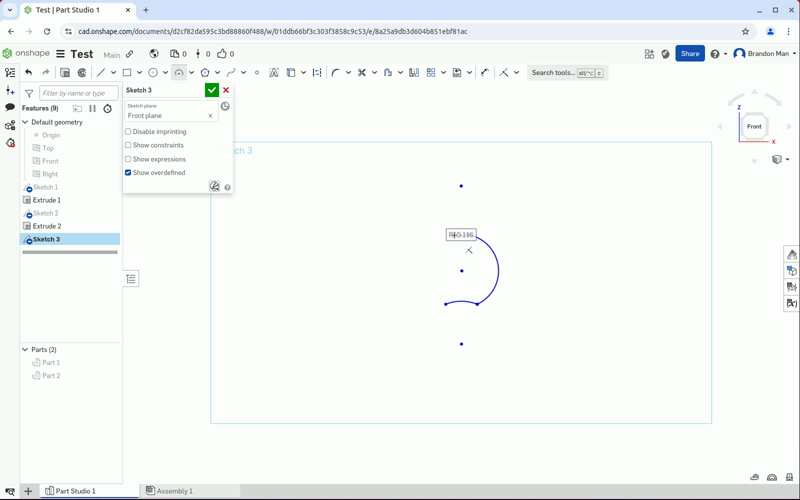
mouse_move(445, 304)
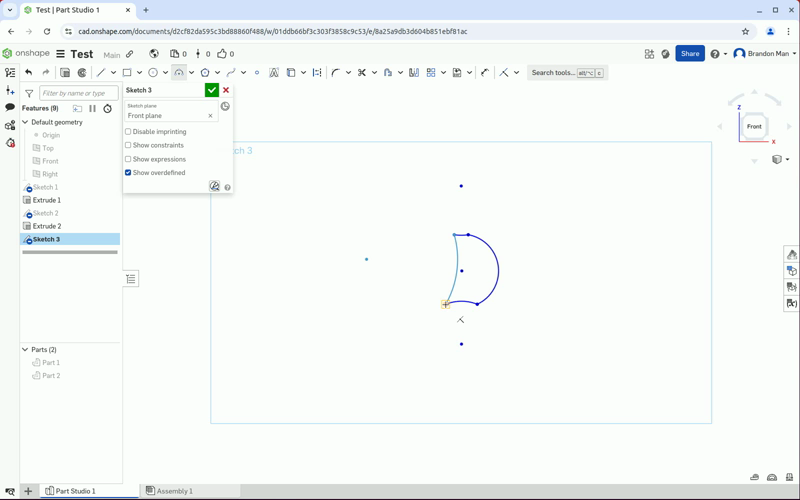
click(445, 304)
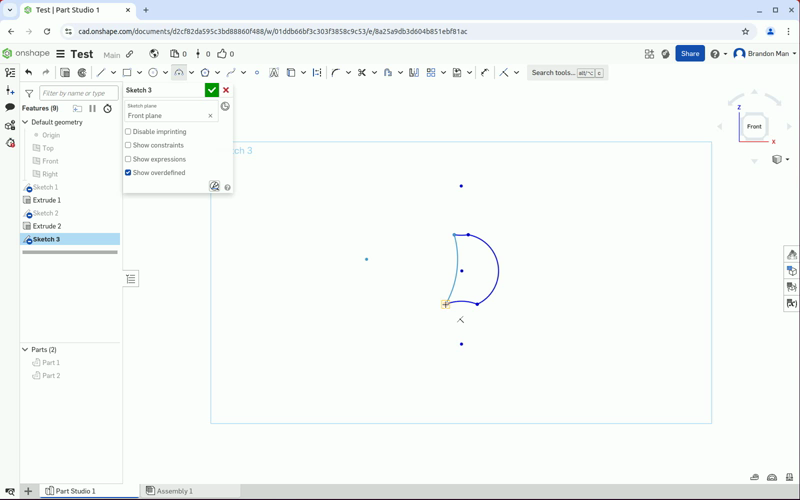
key_down(shift)
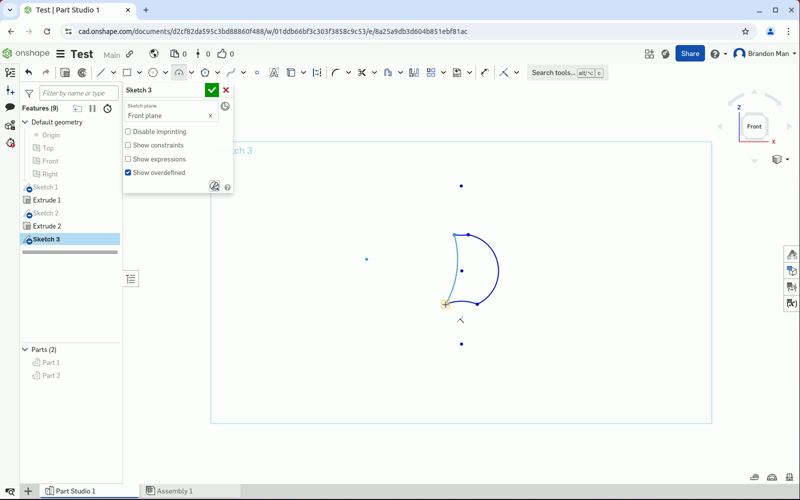
mouse_move(424, 266)
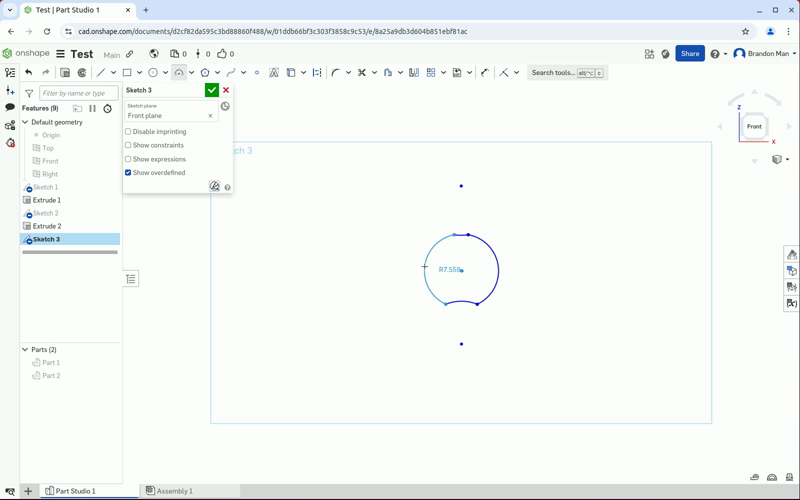
click(424, 266)
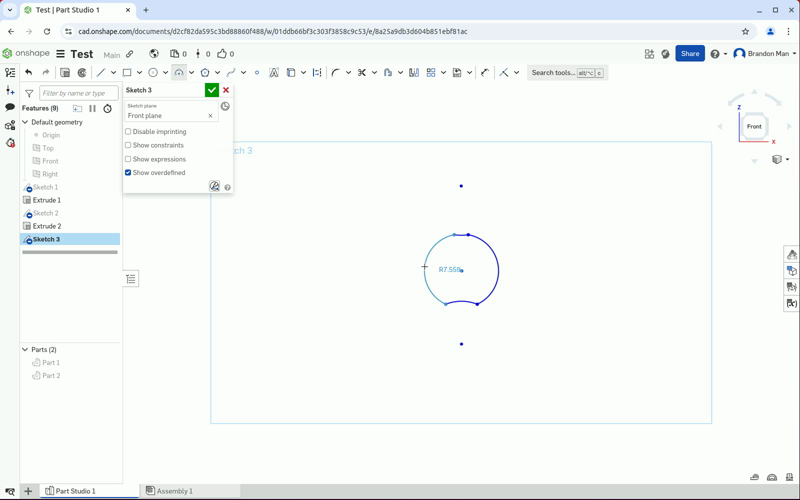
key_up(shift)
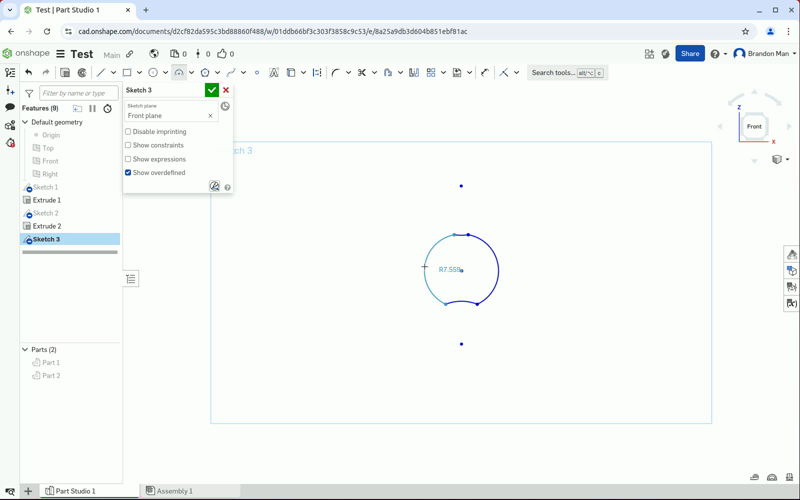
key(esc)
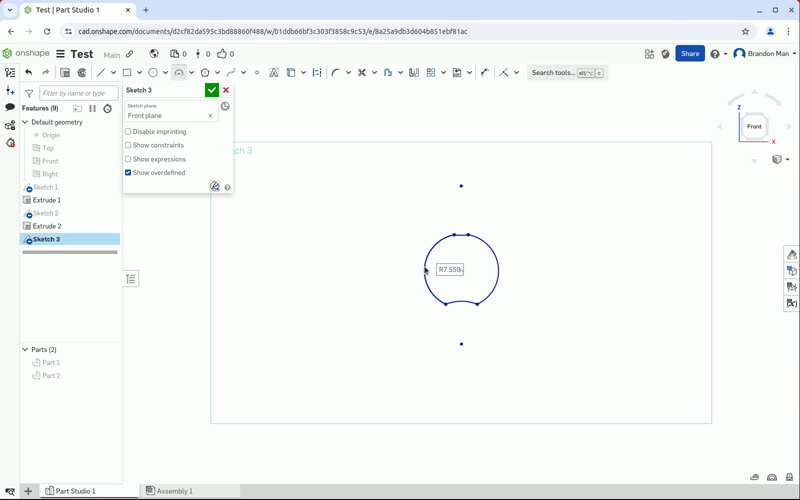
mouse_move(465, 255)
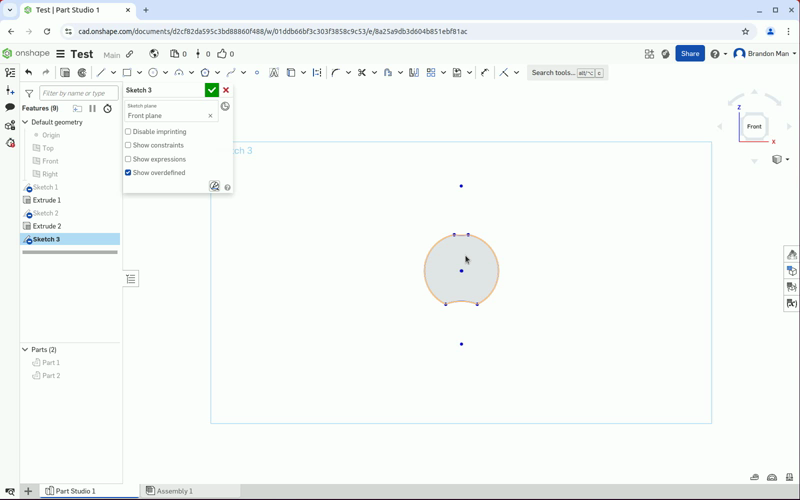
click(465, 255)
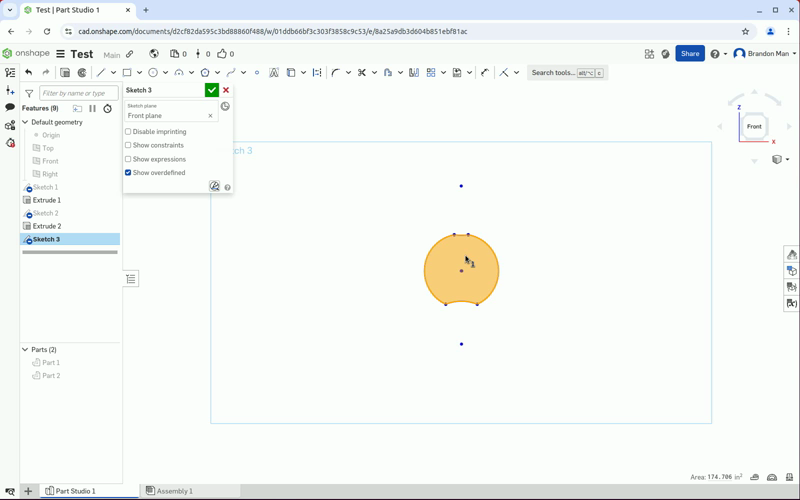
mouse_move(73, 352)
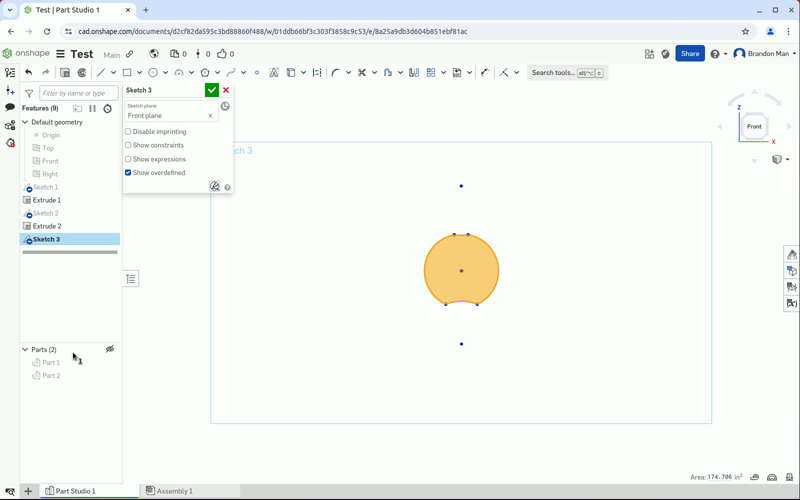
key(shift+y)
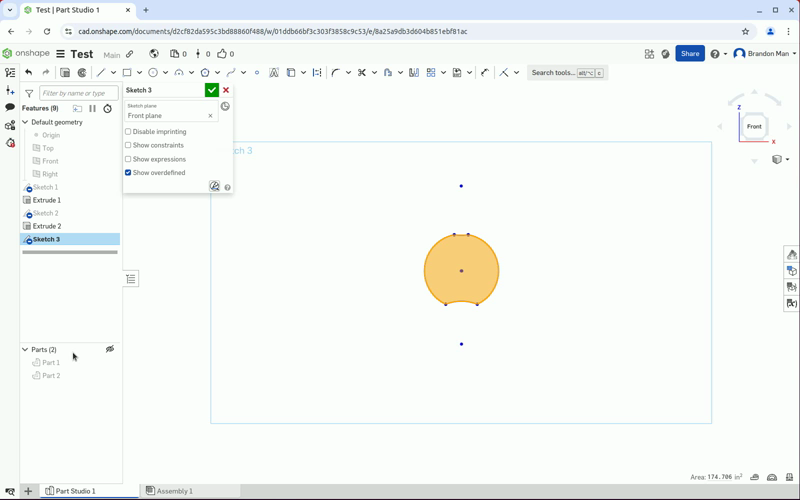
key(shift+e)
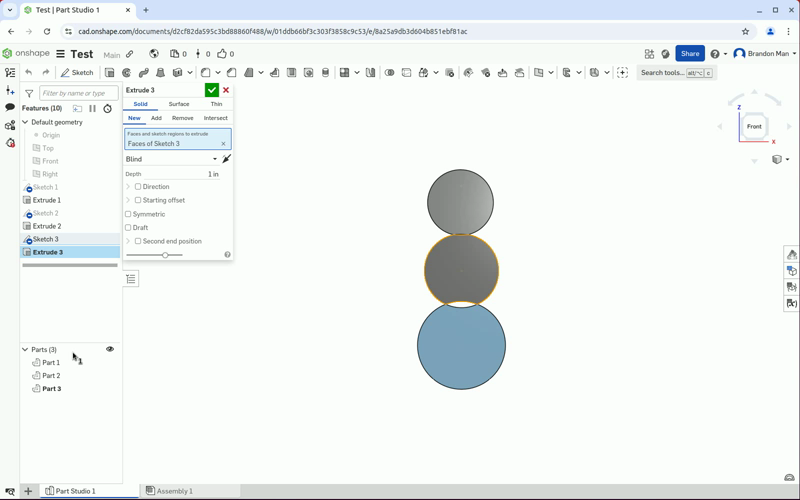
mouse_move(143, 106)
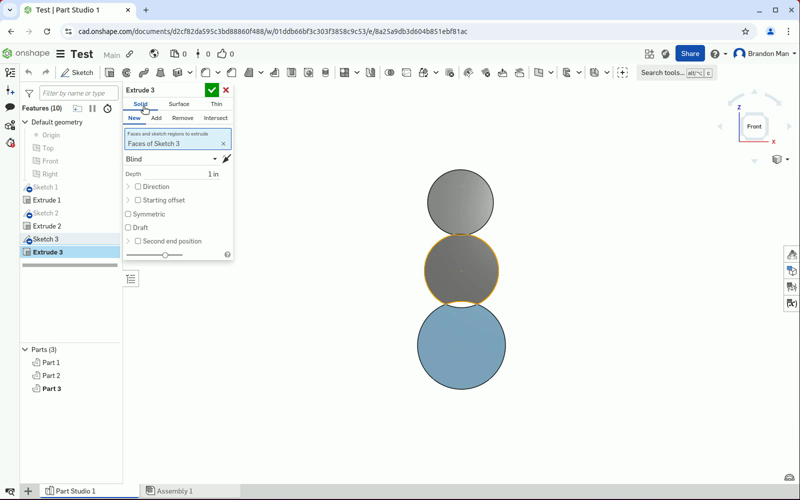
click(143, 106)
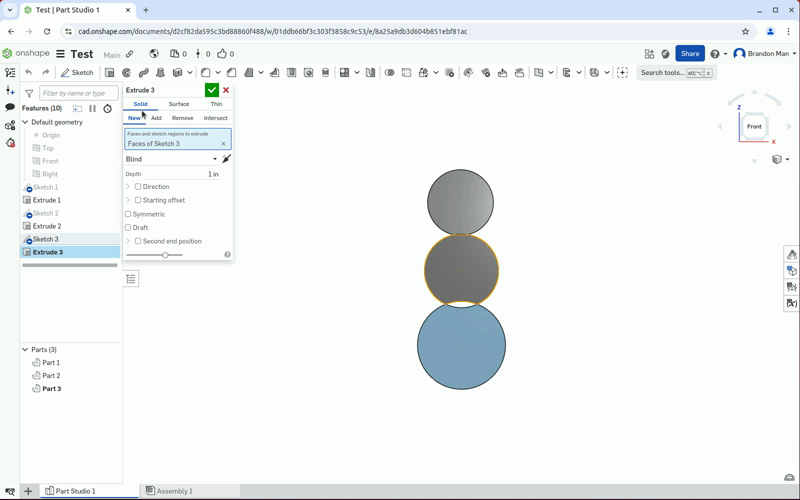
mouse_move(137, 120)
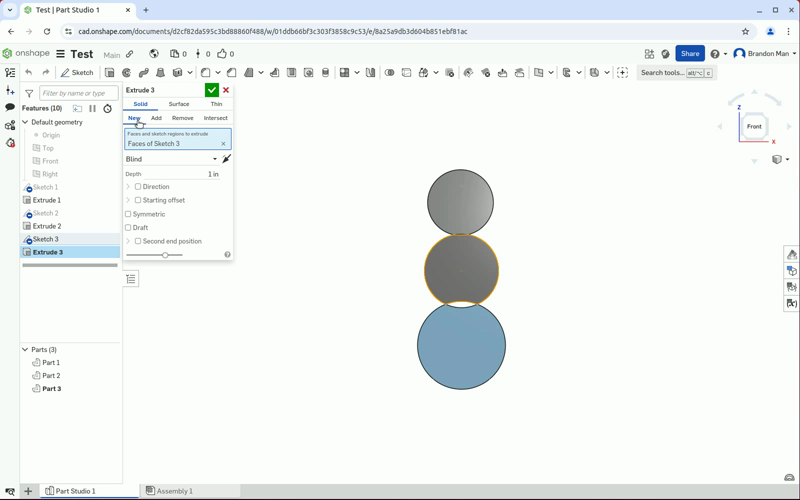
click(137, 120)
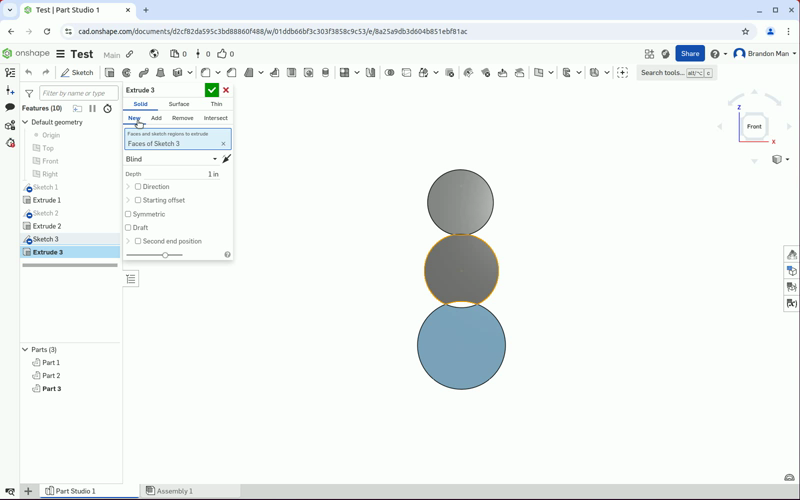
key(tab, 4)
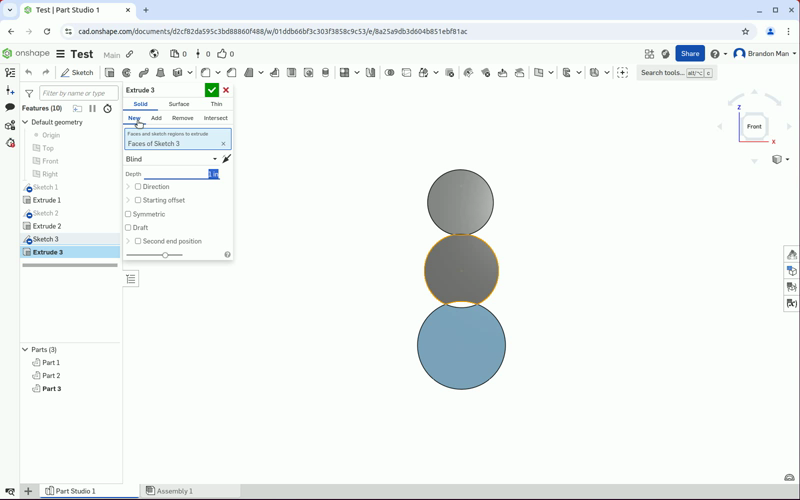
text(1.685)
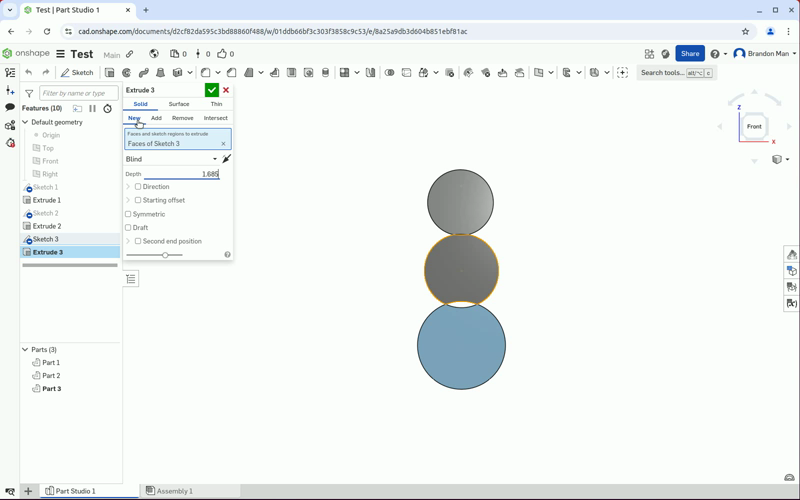
key(enter)
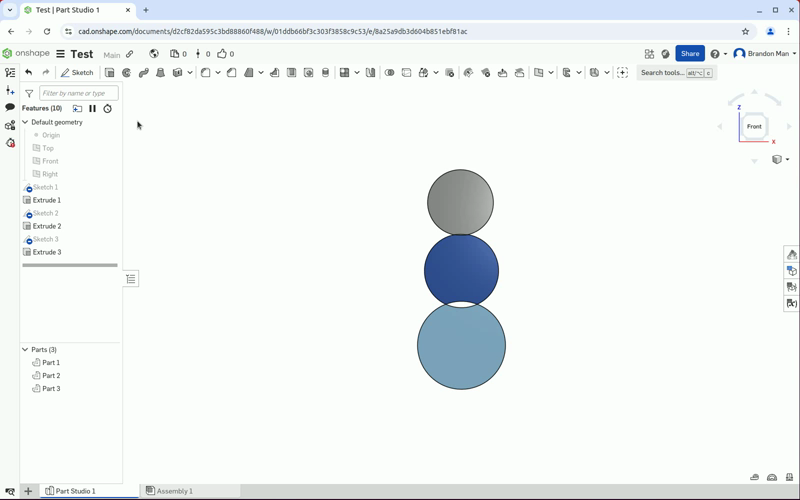
key(shift+h)
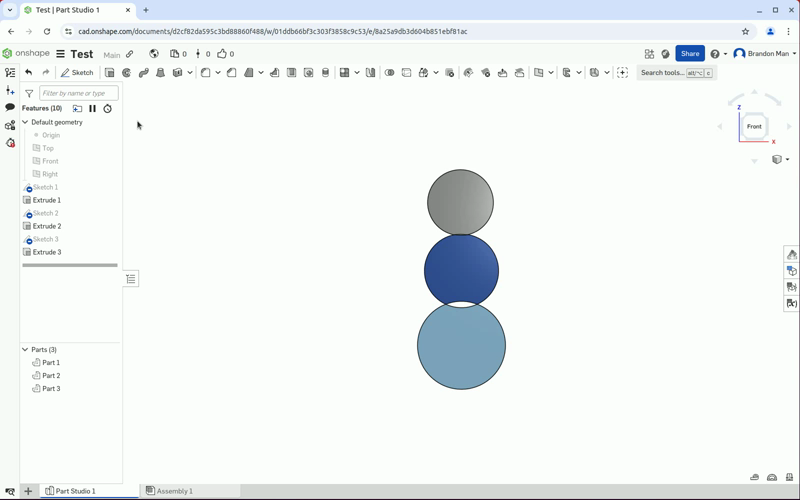
key(shift+h)
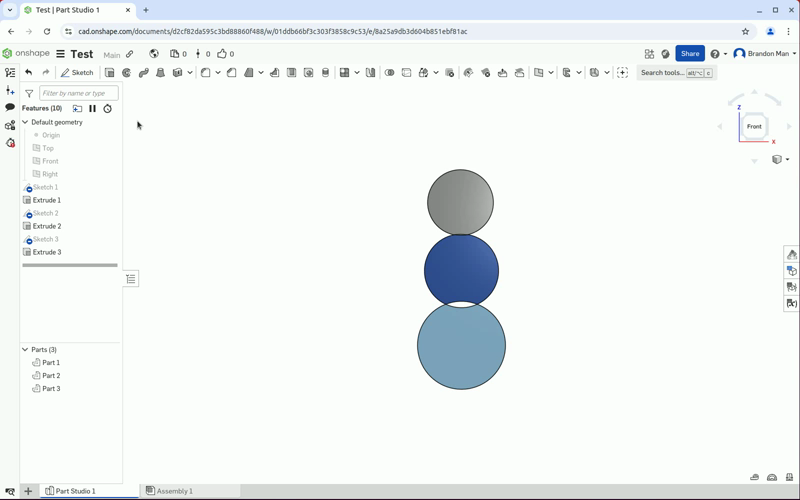
mouse_move(73, 189)
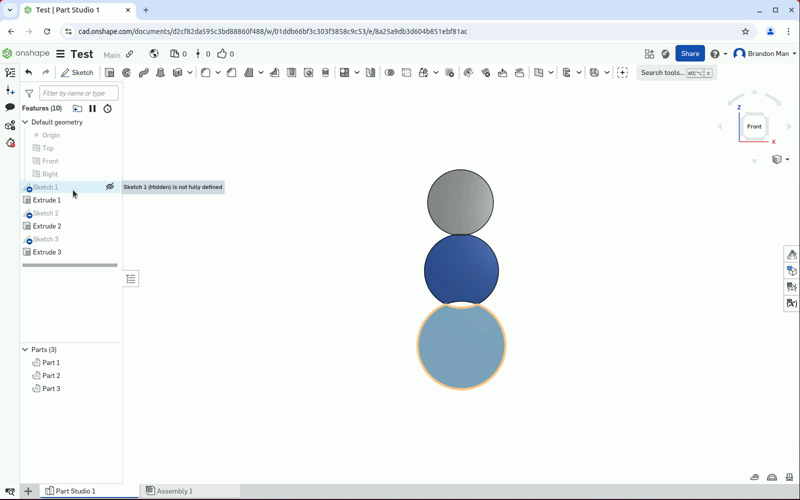
click(73, 189)
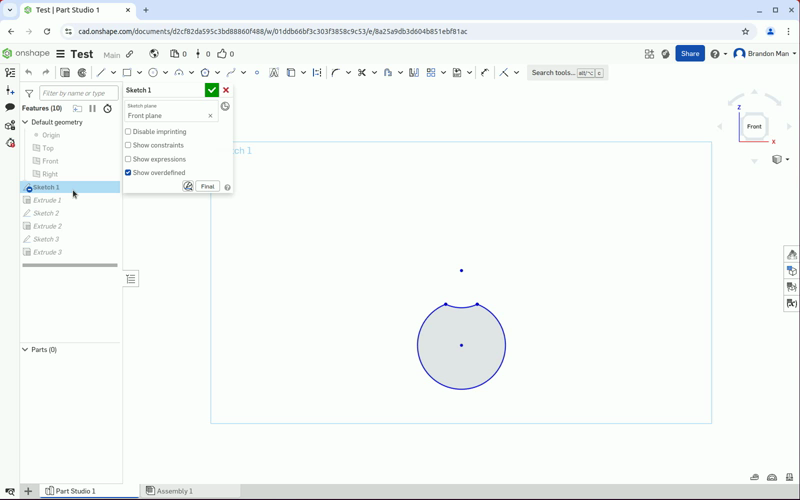
mouse_move(229, 92)
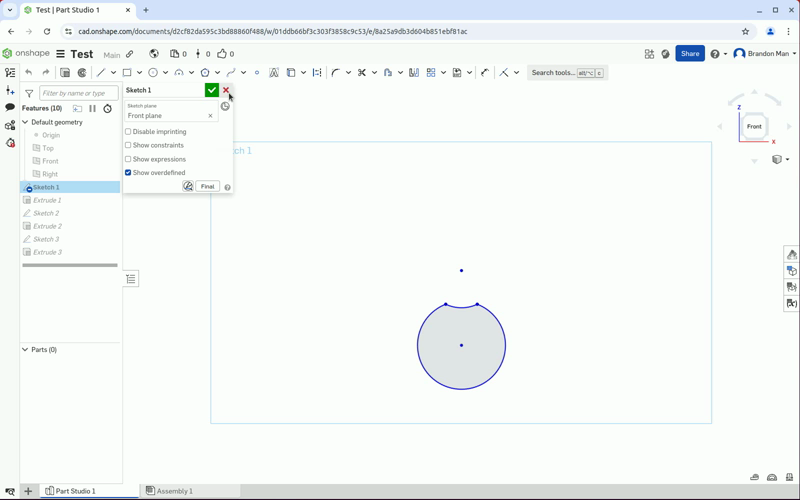
click(229, 92)
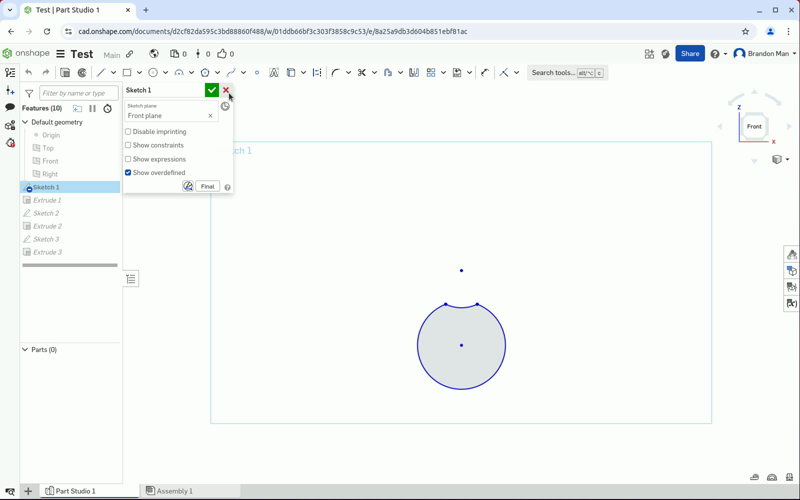
key(shift+s)
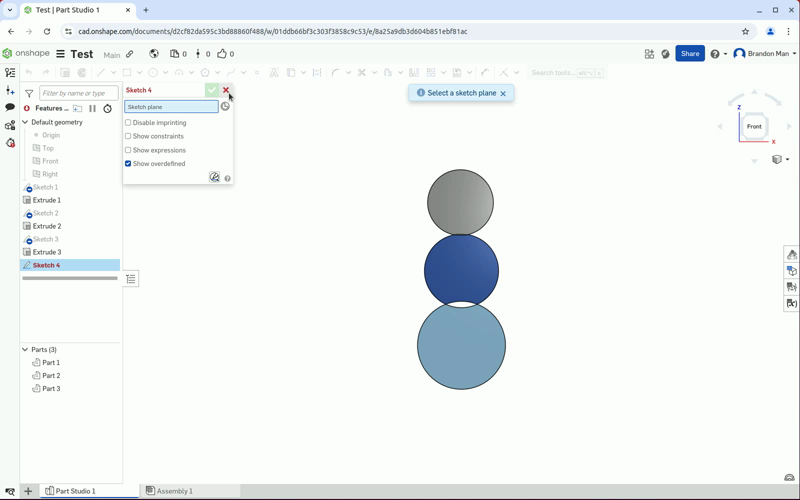
mouse_move(73, 163)
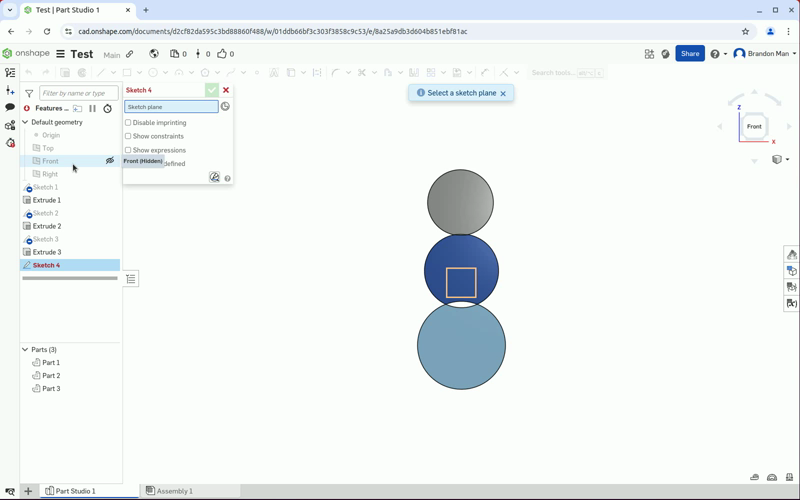
click(73, 163)
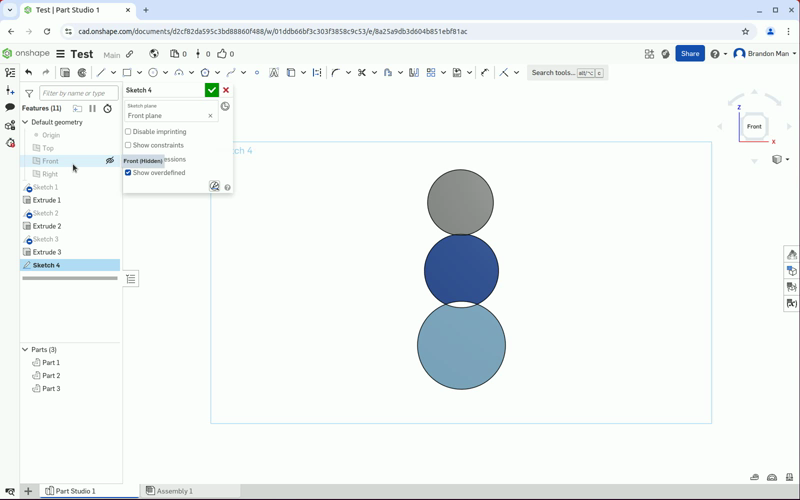
mouse_move(73, 352)
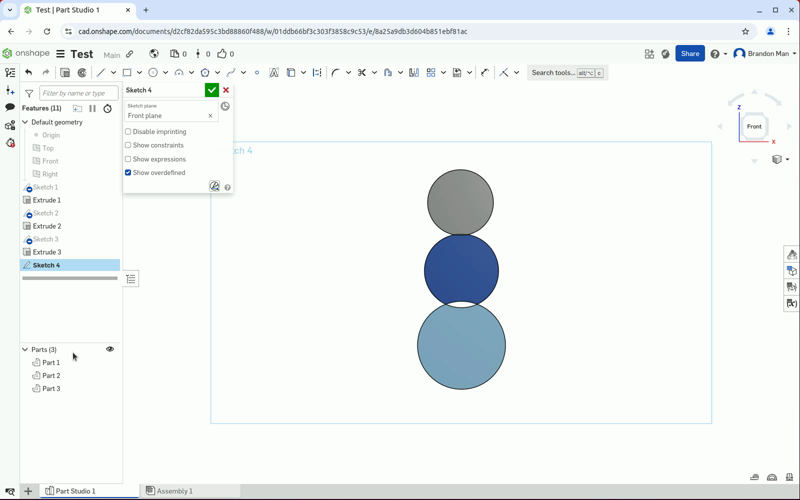
key(y)
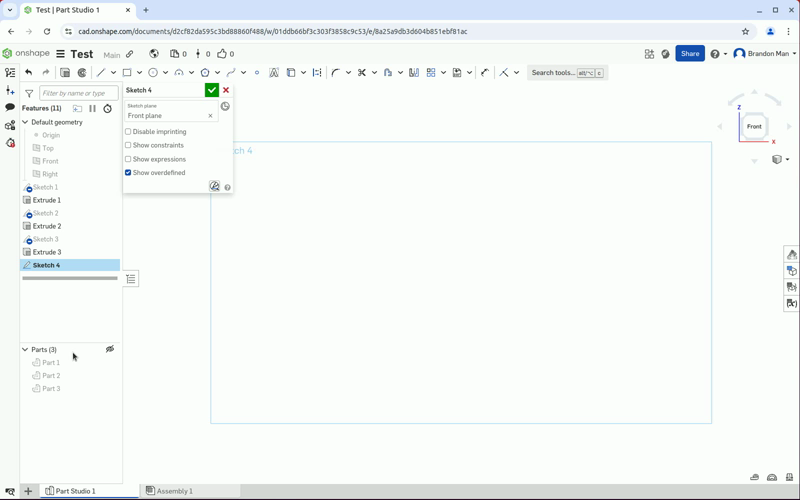
key(a)
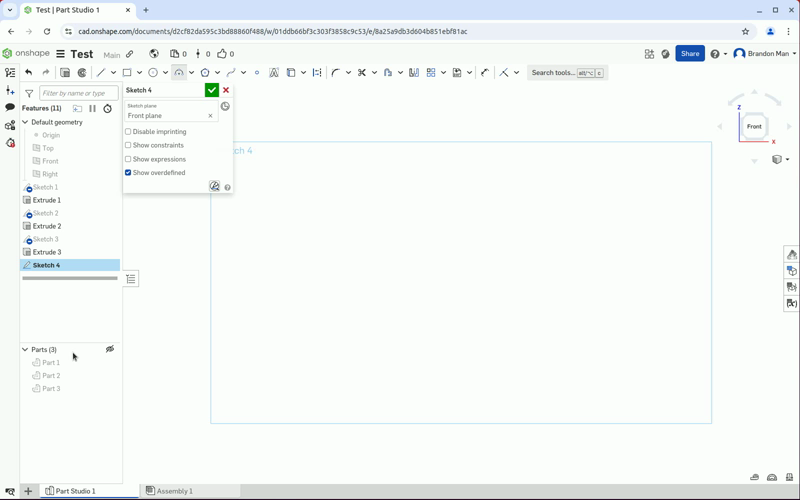
key_down(shift)
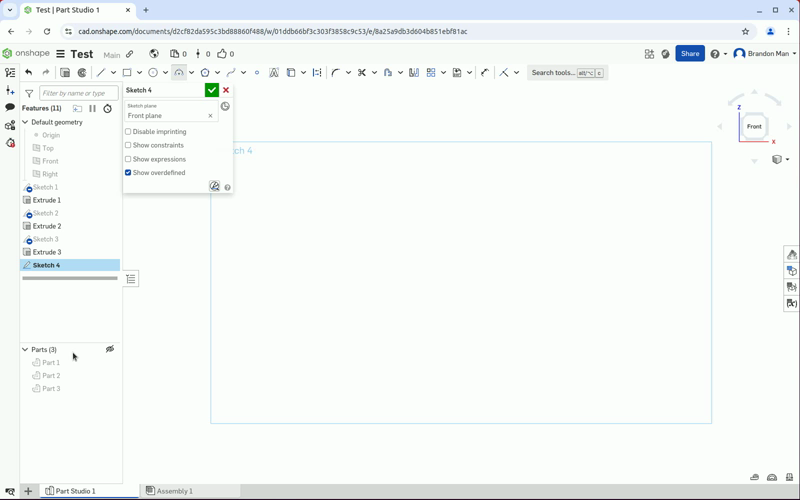
mouse_move(445, 304)
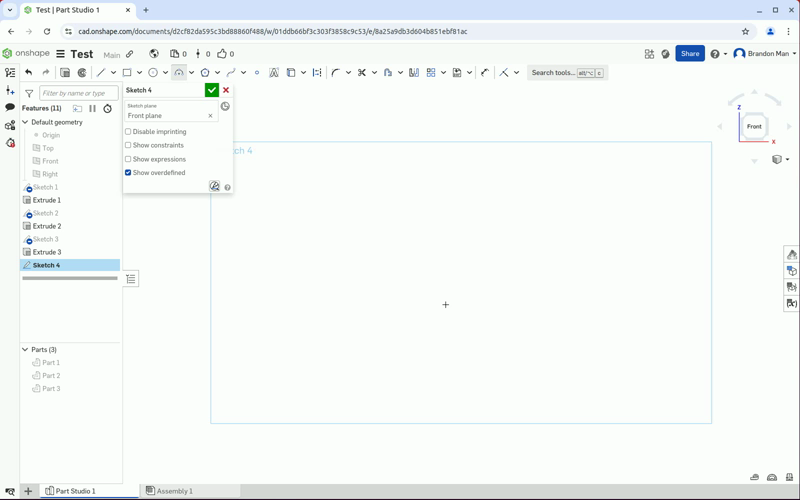
click(445, 304)
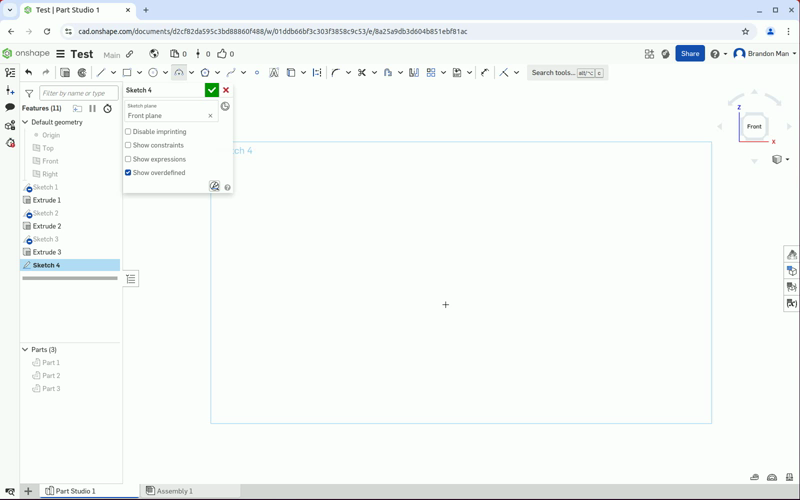
key_up(shift)
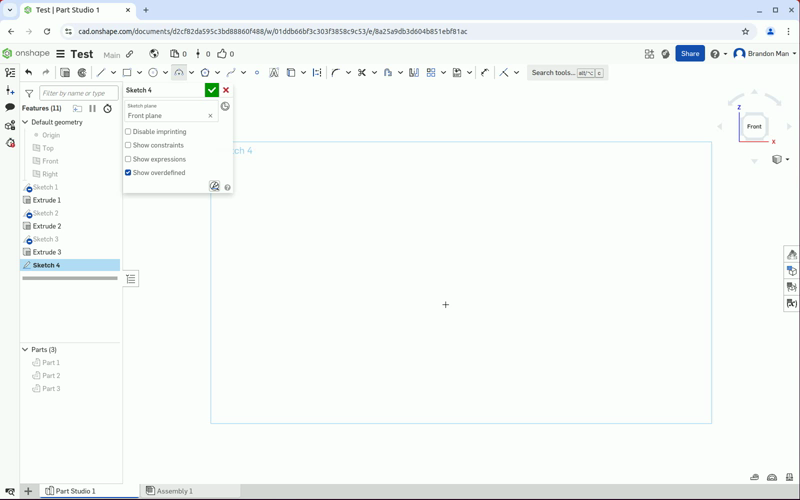
key_down(shift)
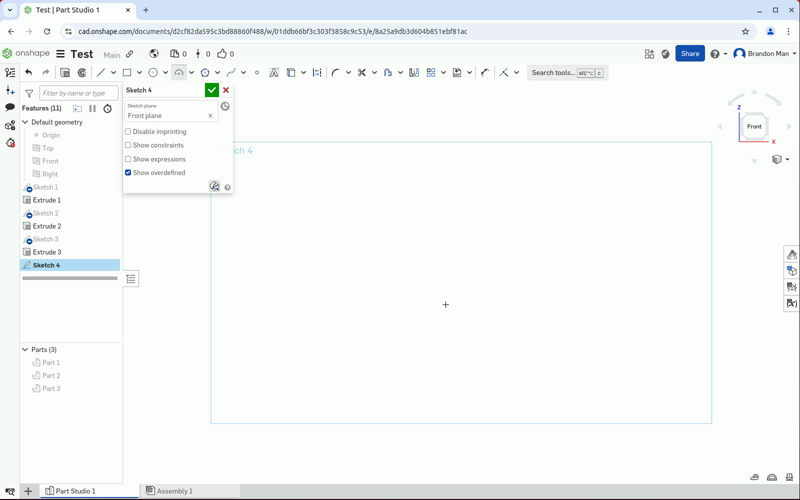
mouse_move(477, 304)
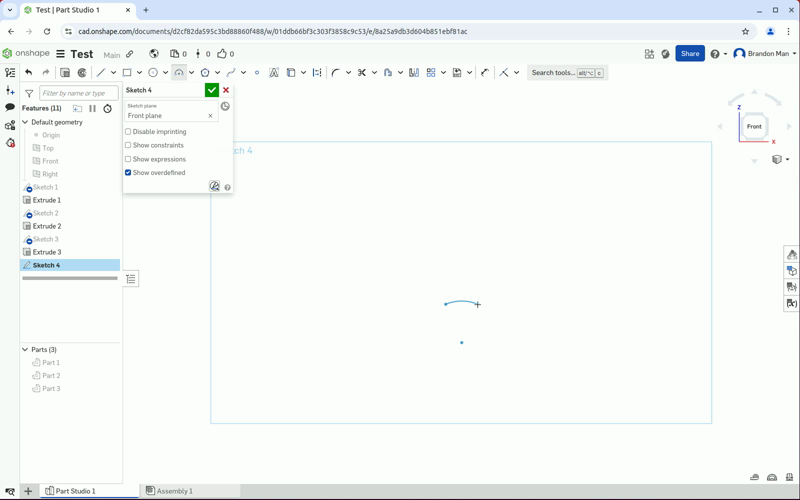
click(477, 304)
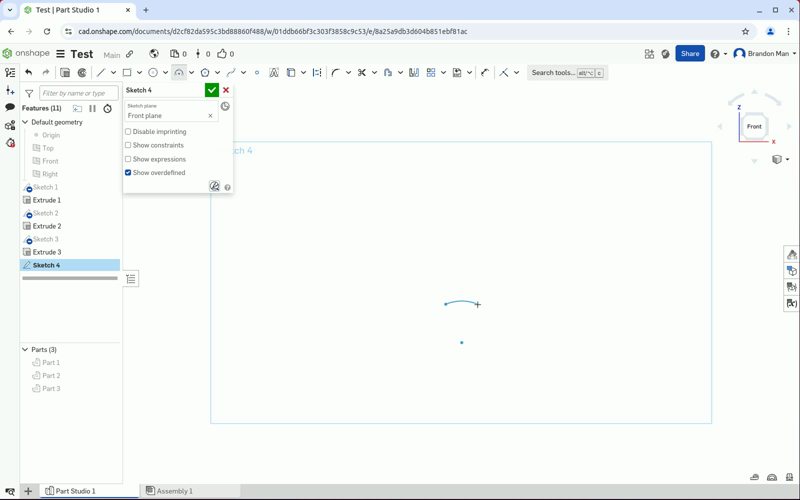
mouse_move(461, 307)
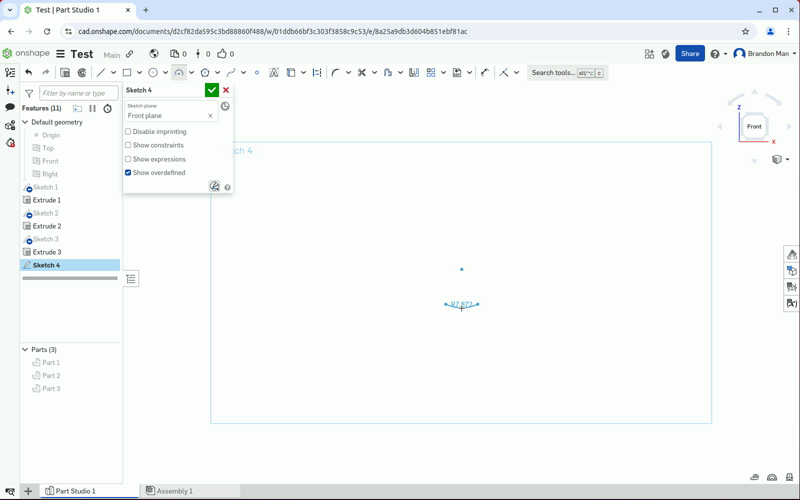
click(461, 307)
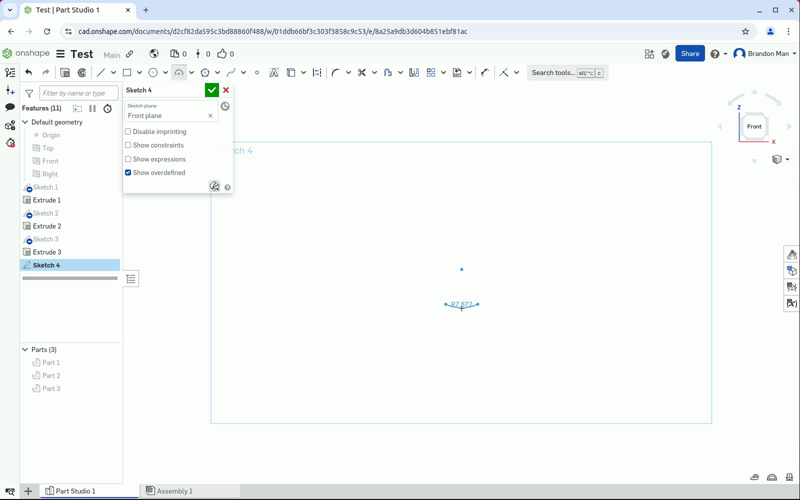
key_up(shift)
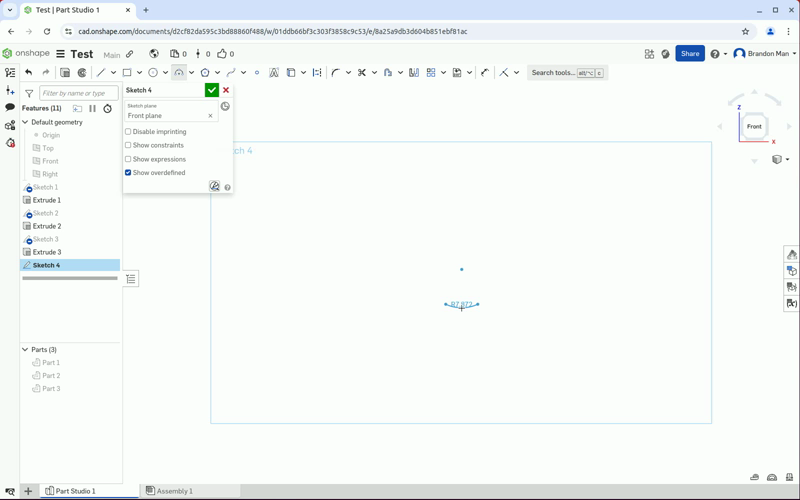
mouse_move(477, 304)
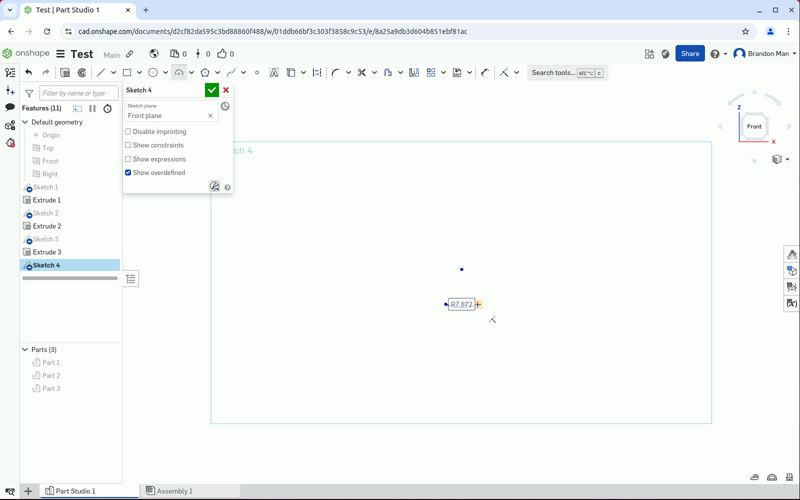
click(477, 304)
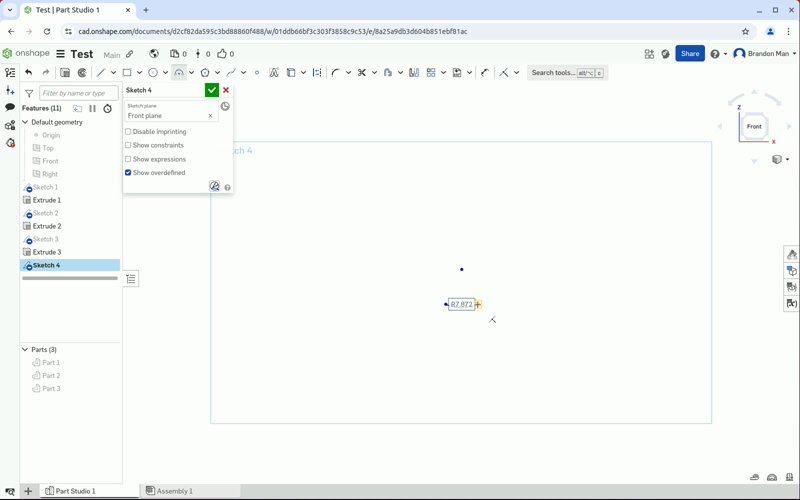
mouse_move(445, 304)
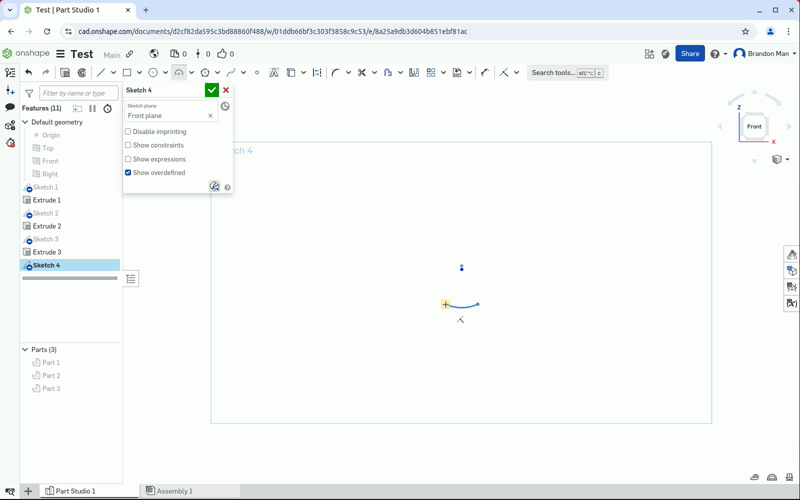
click(445, 304)
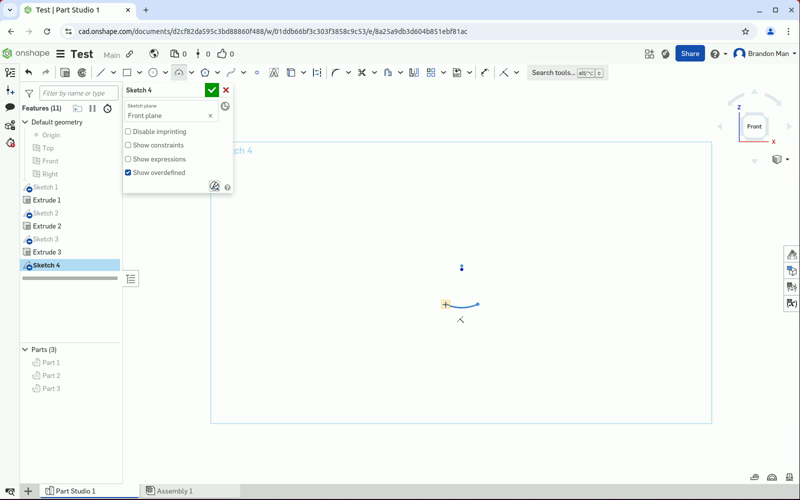
key_down(shift)
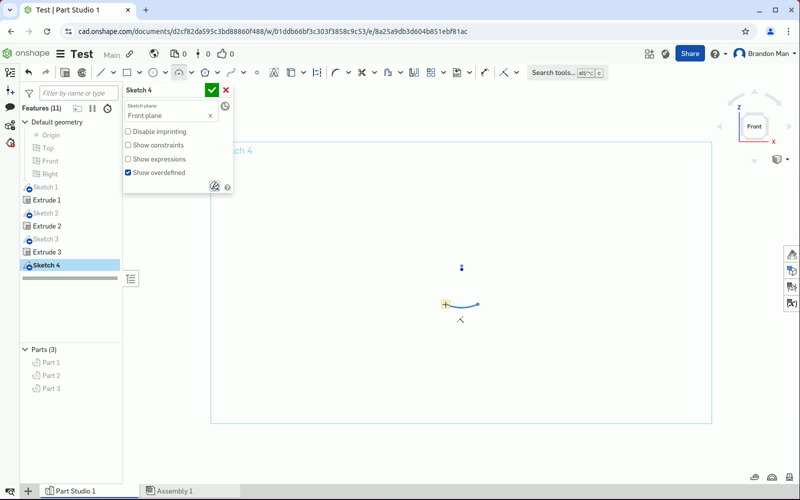
mouse_move(461, 300)
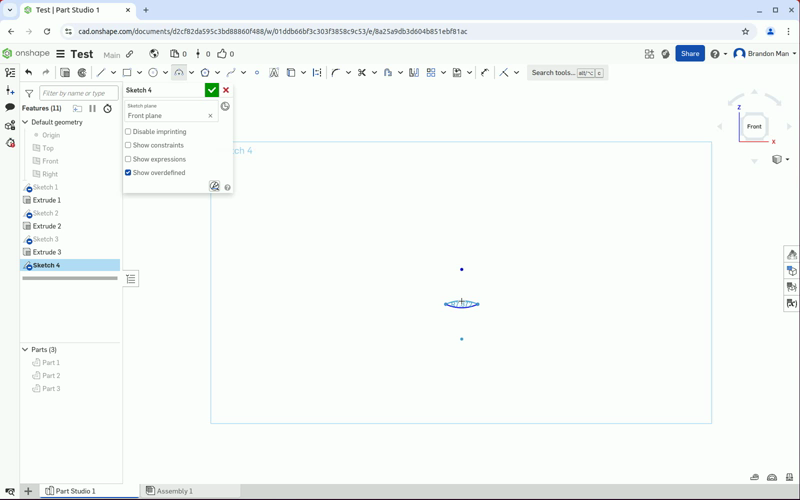
click(461, 300)
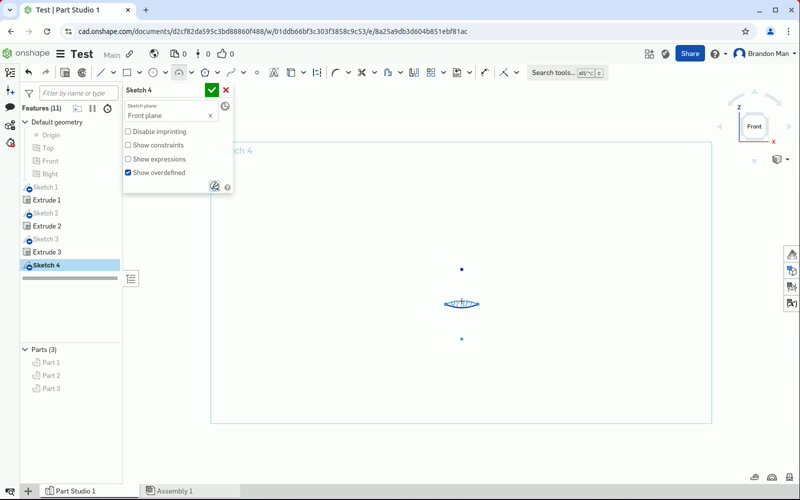
key_up(shift)
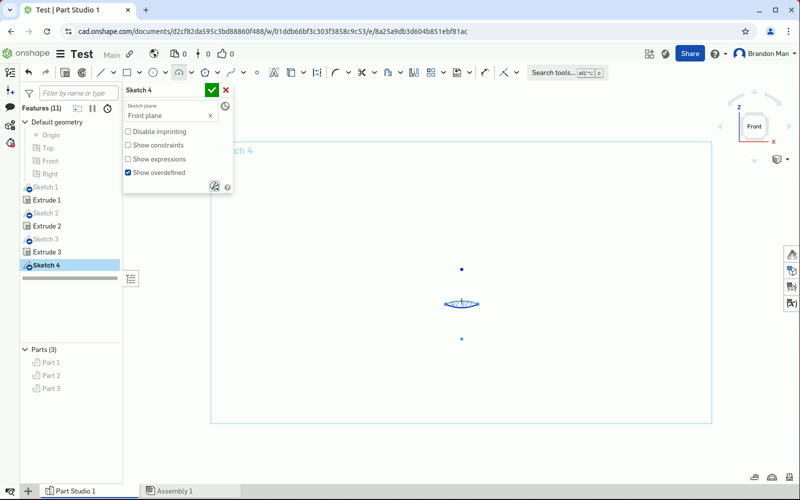
key(esc)
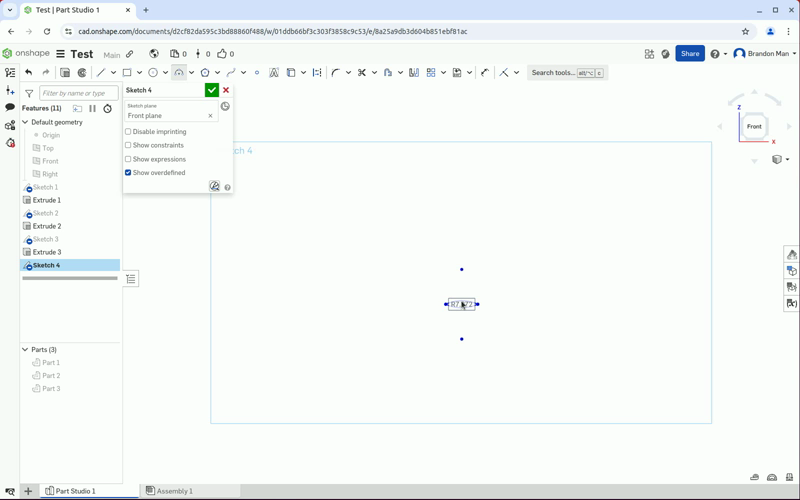
mouse_move(467, 305)
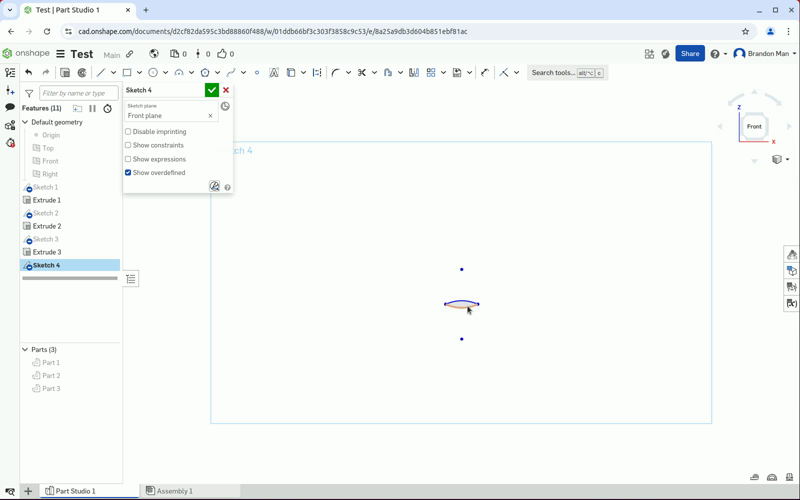
scroll(6)
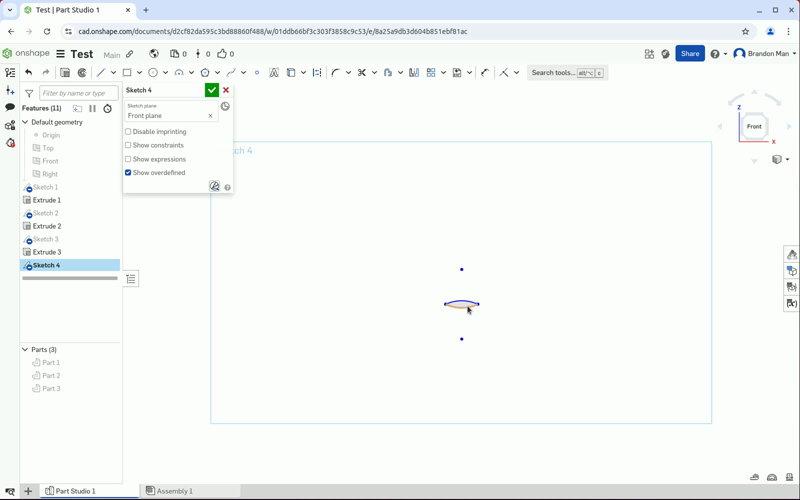
scroll(6)
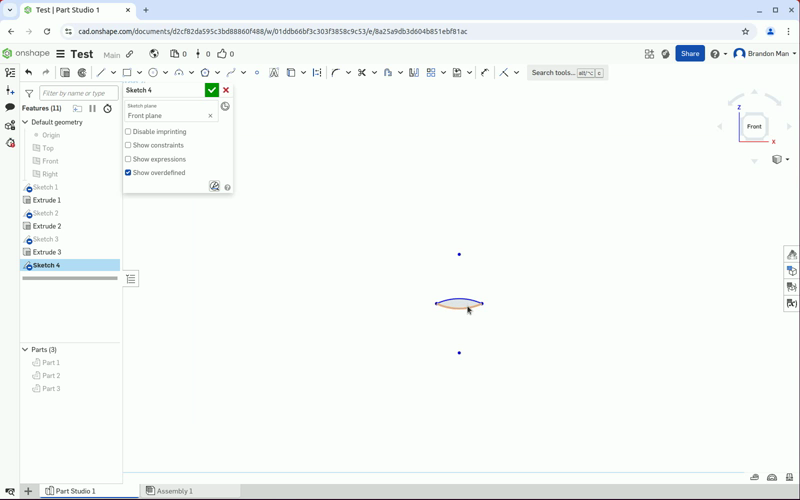
scroll(6)
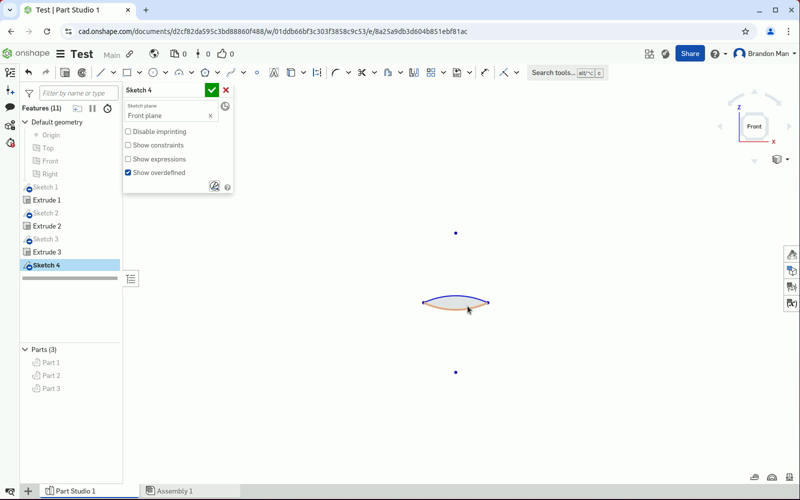
scroll(6)
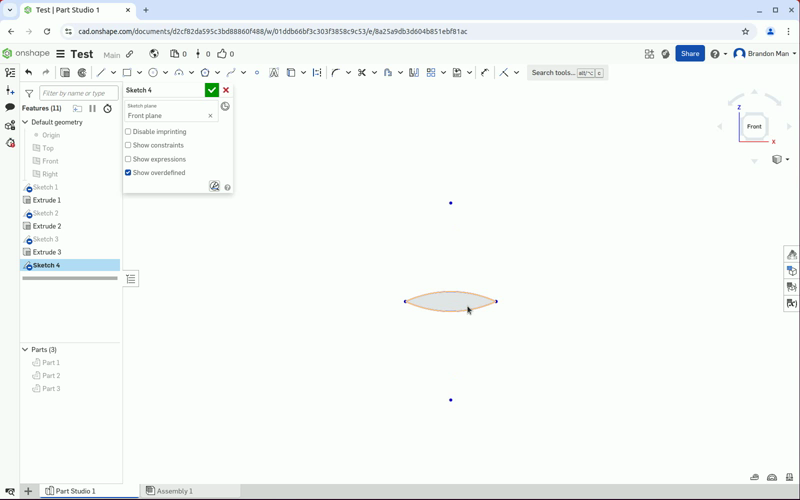
scroll(6)
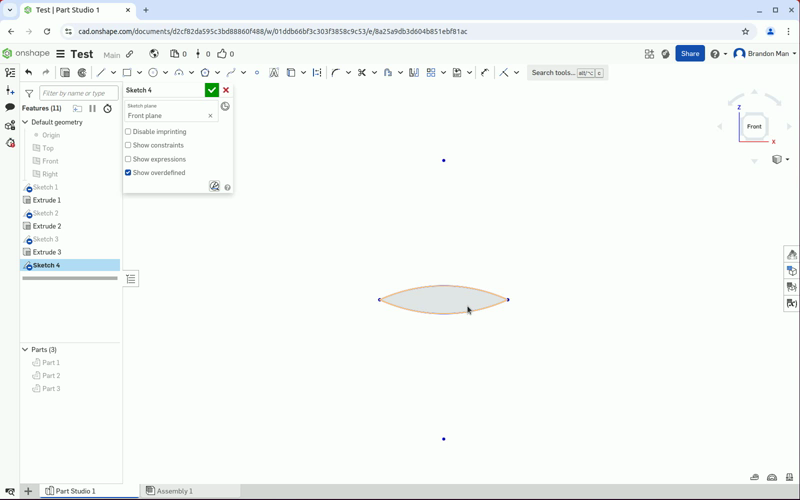
scroll(6)
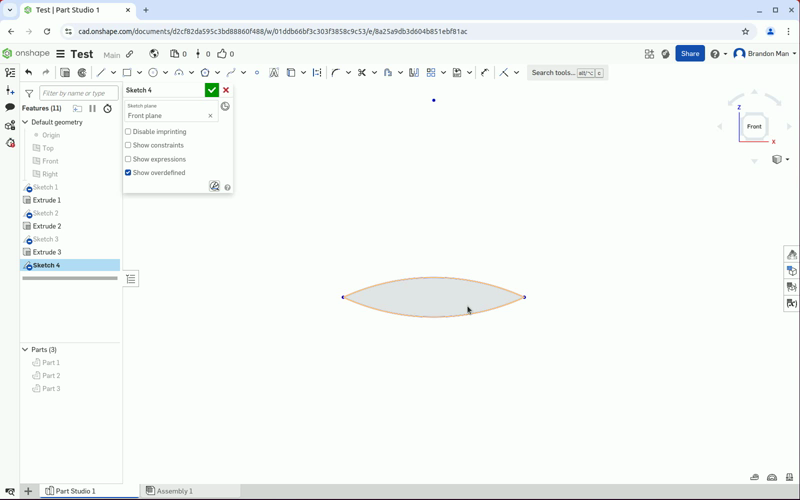
scroll(6)
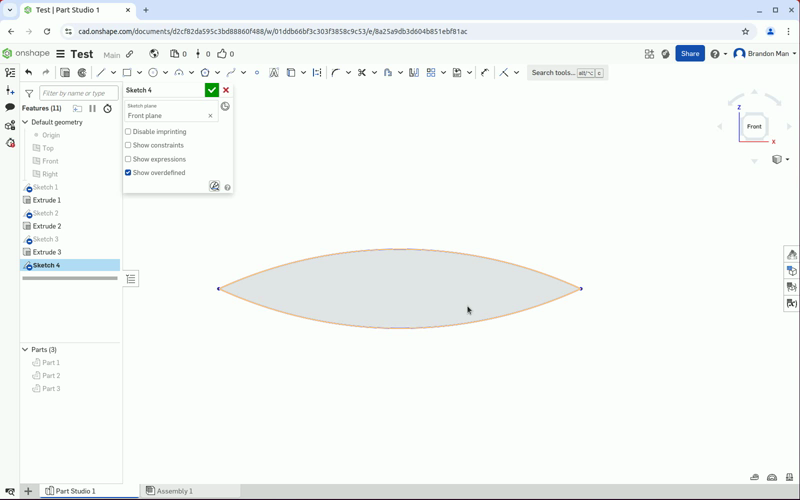
click(467, 305)
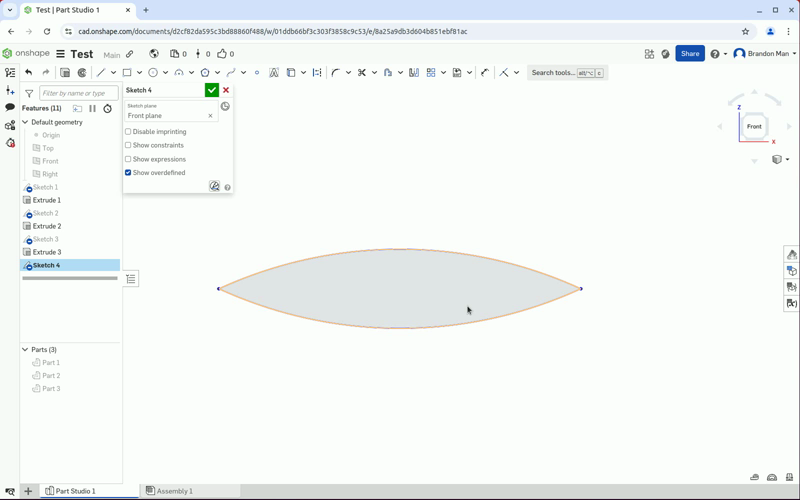
scroll(-6)
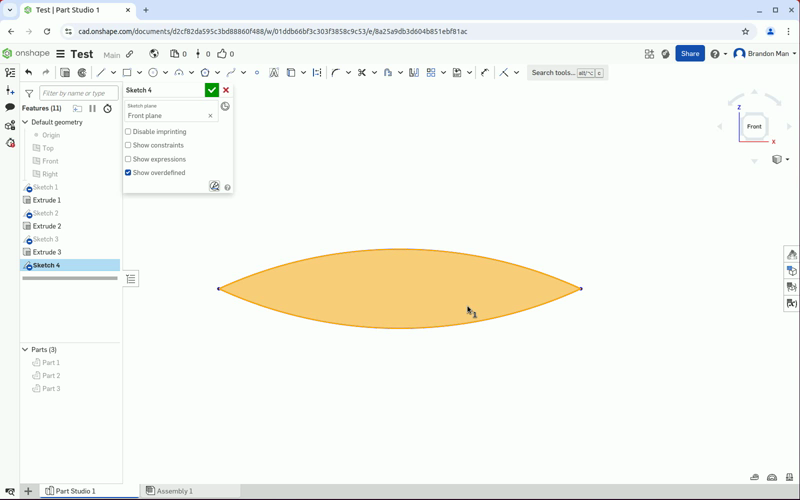
scroll(-6)
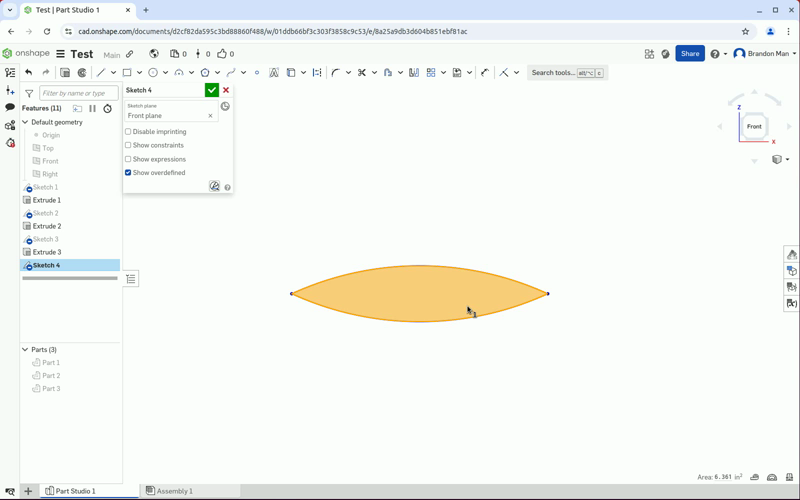
scroll(-6)
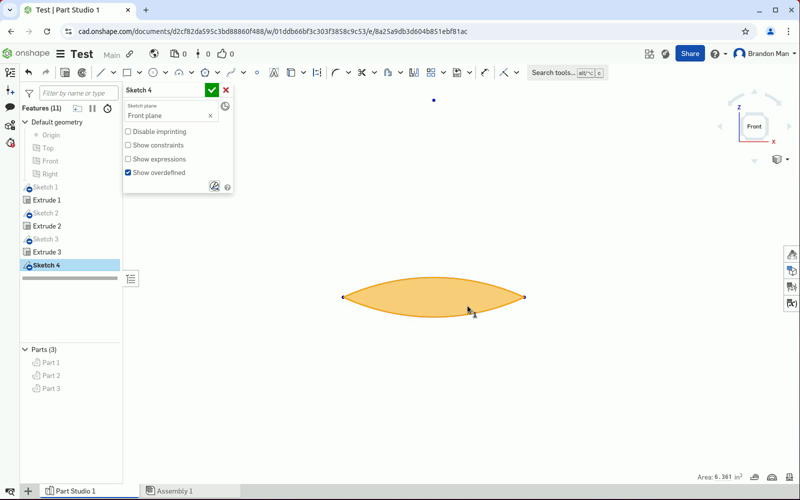
scroll(-6)
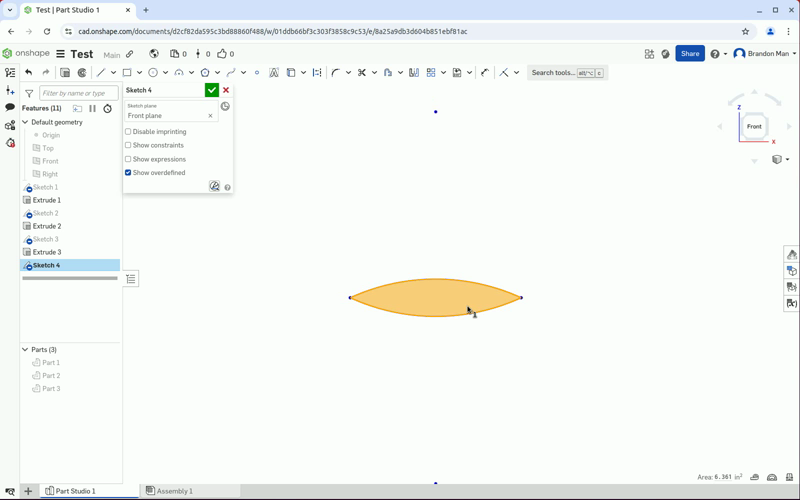
scroll(-6)
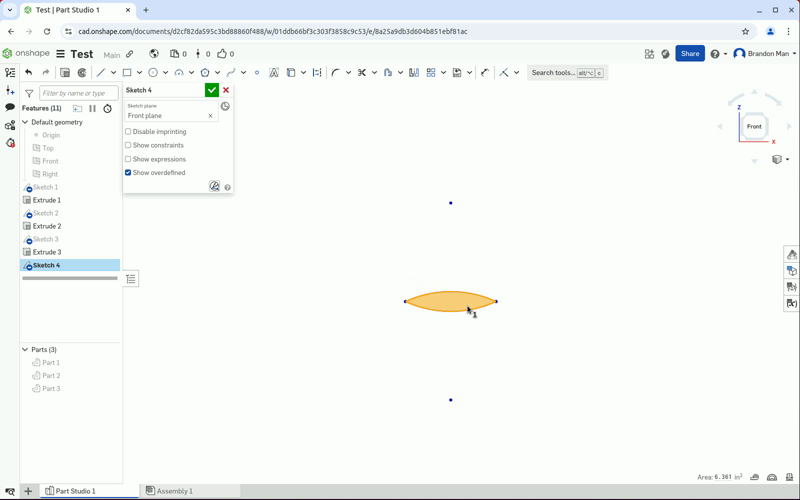
scroll(-6)
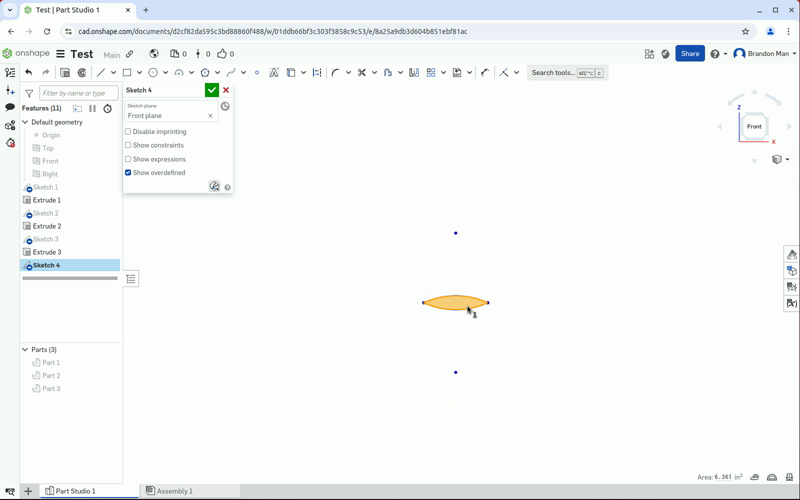
scroll(-6)
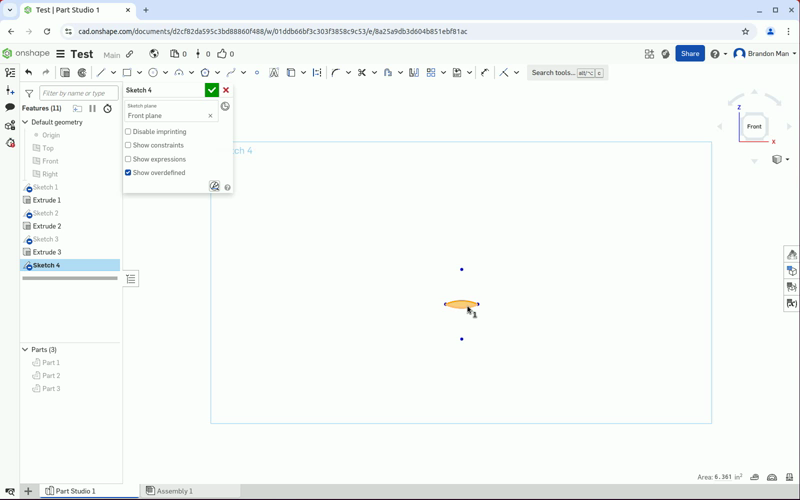
mouse_move(73, 352)
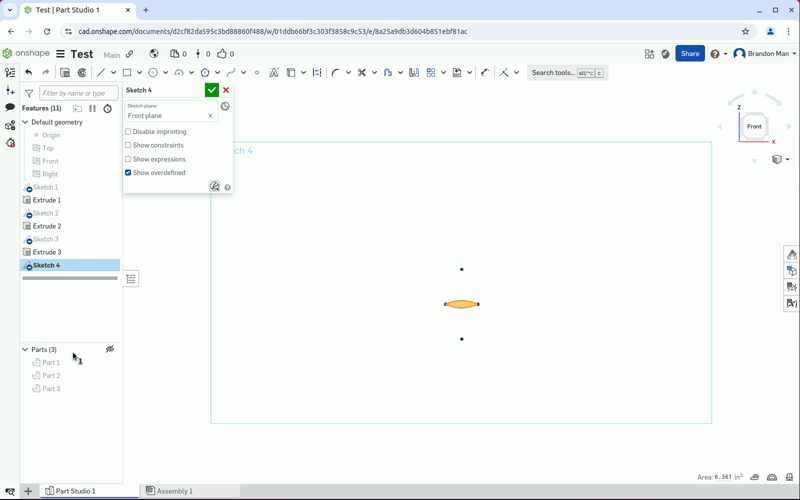
key(shift+y)
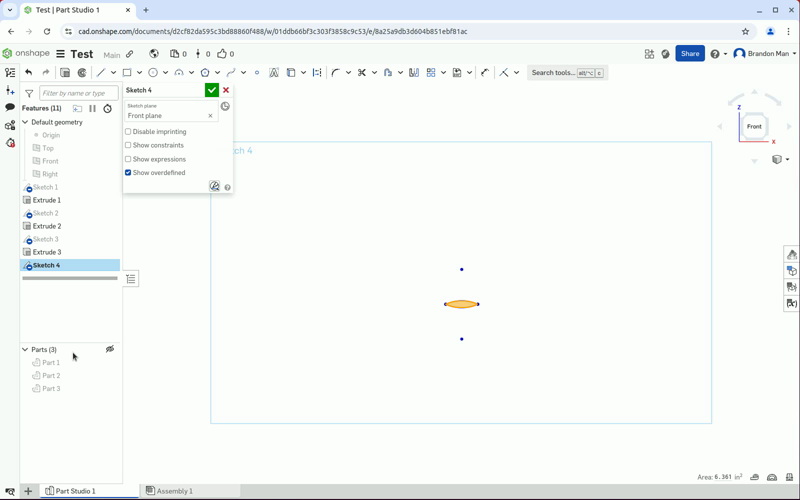
key(shift+e)
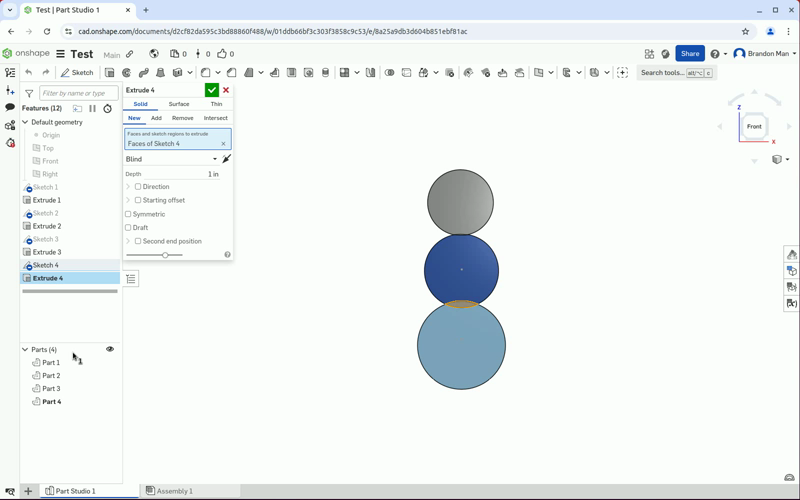
mouse_move(143, 106)
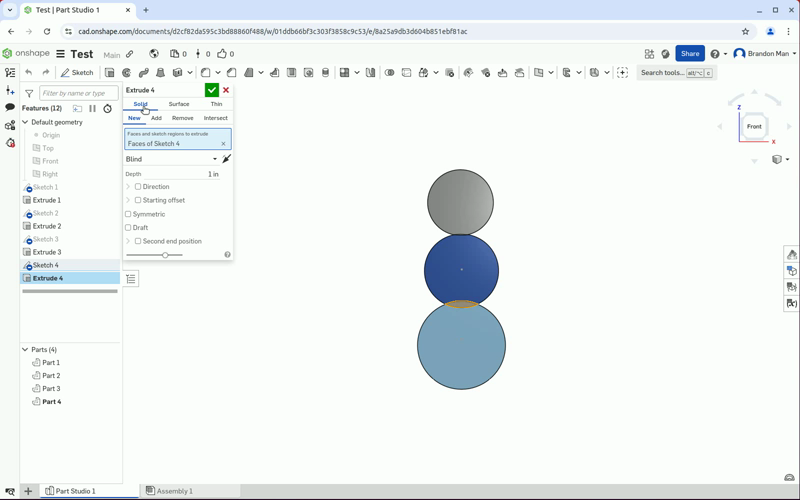
click(143, 106)
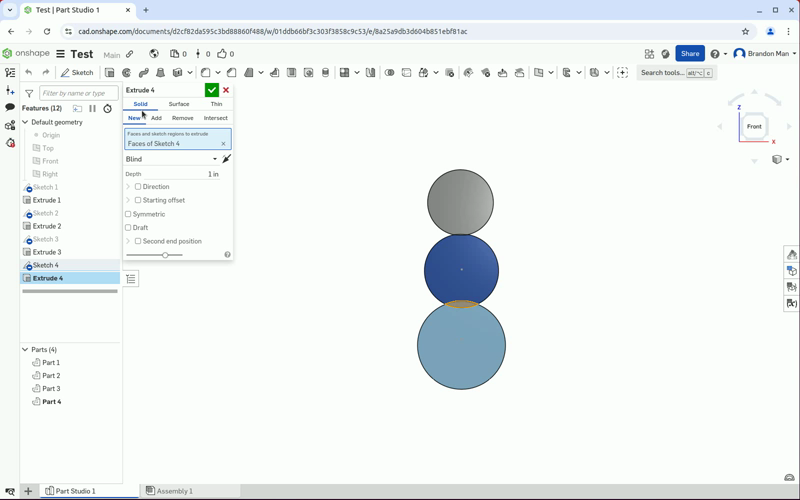
mouse_move(137, 120)
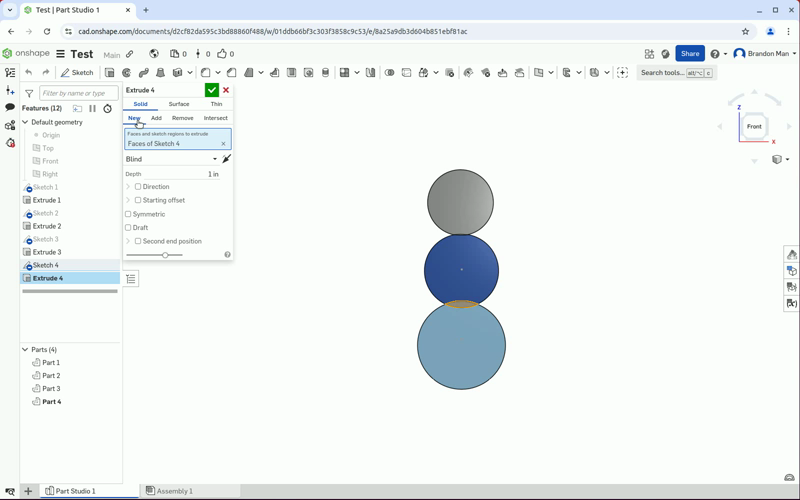
click(137, 120)
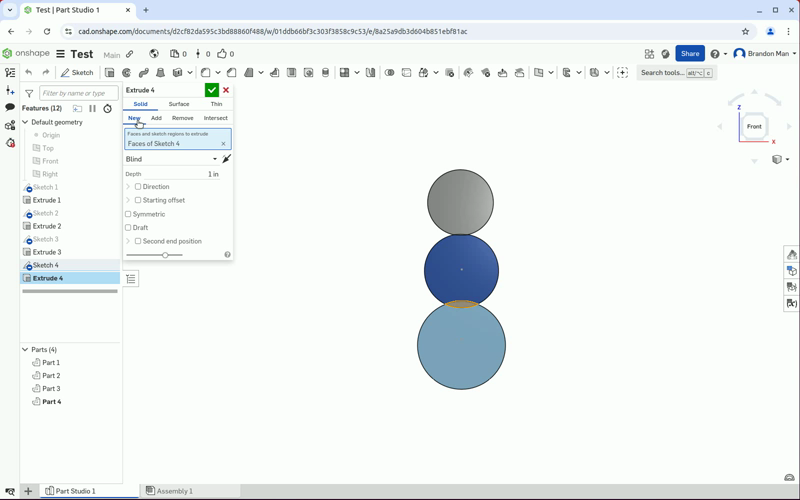
key(tab, 4)
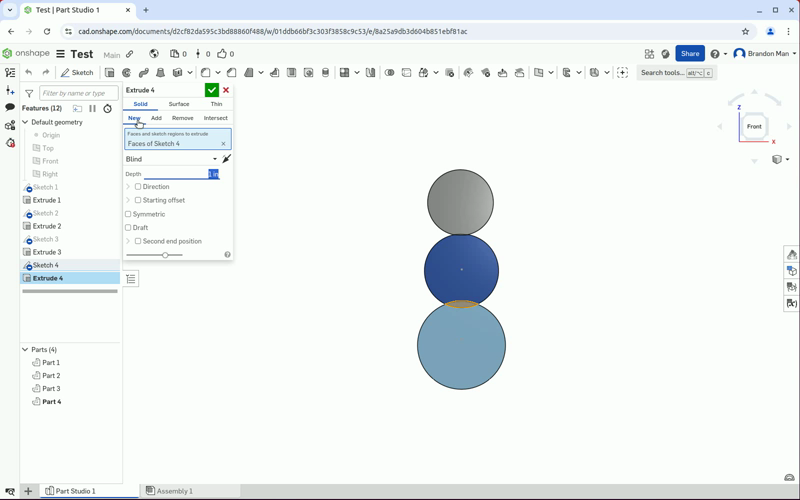
text(1.685)
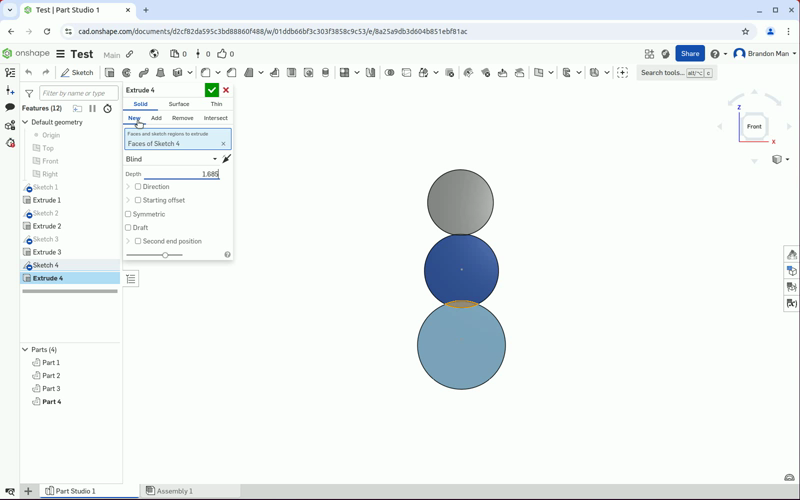
key(enter)
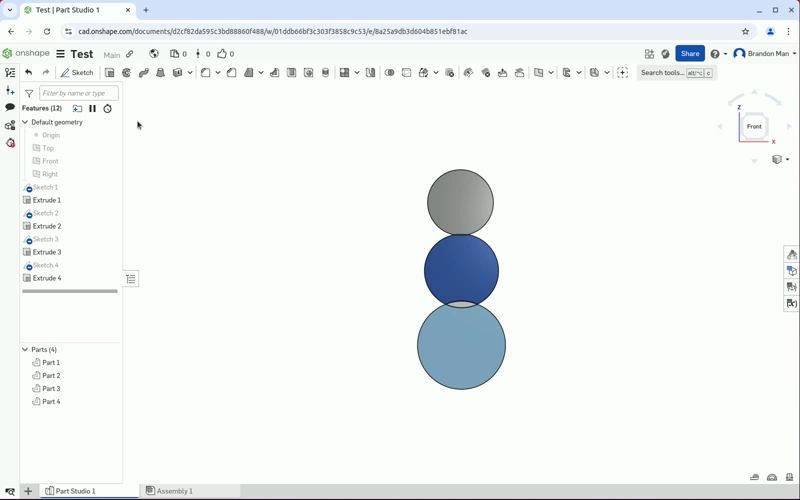
key(shift+h)
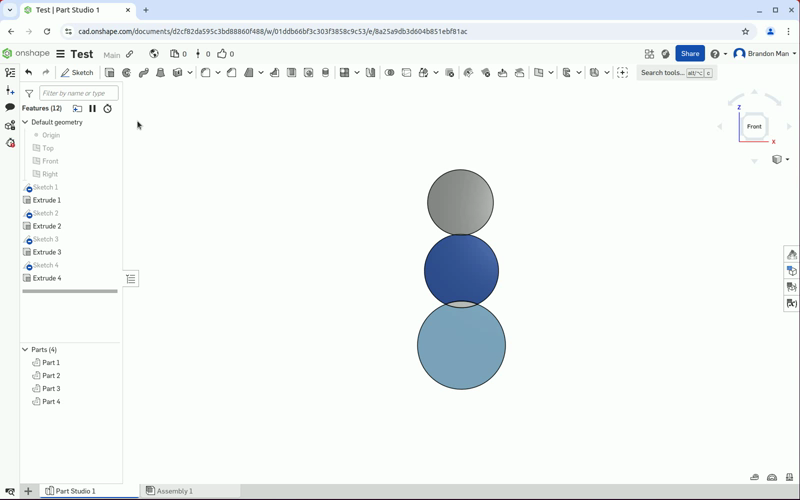
key(shift+h)
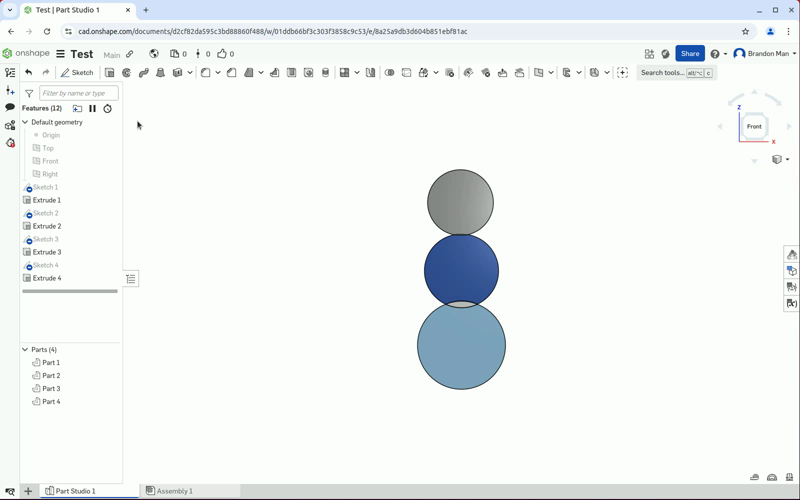
mouse_move(73, 189)
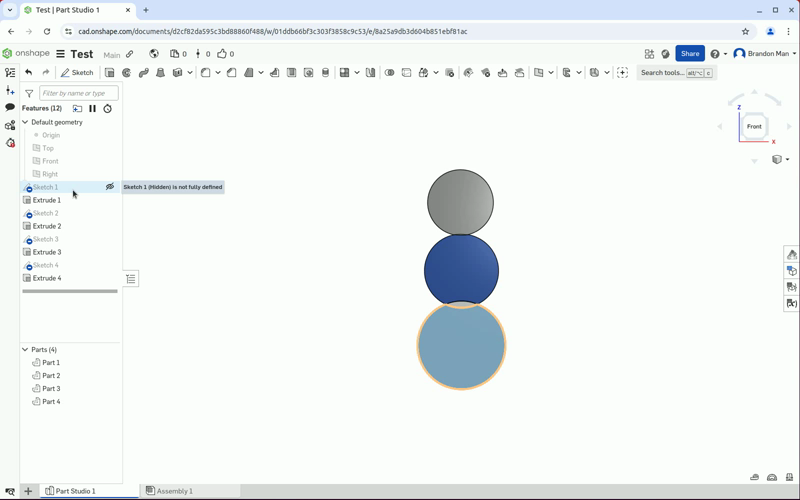
click(73, 189)
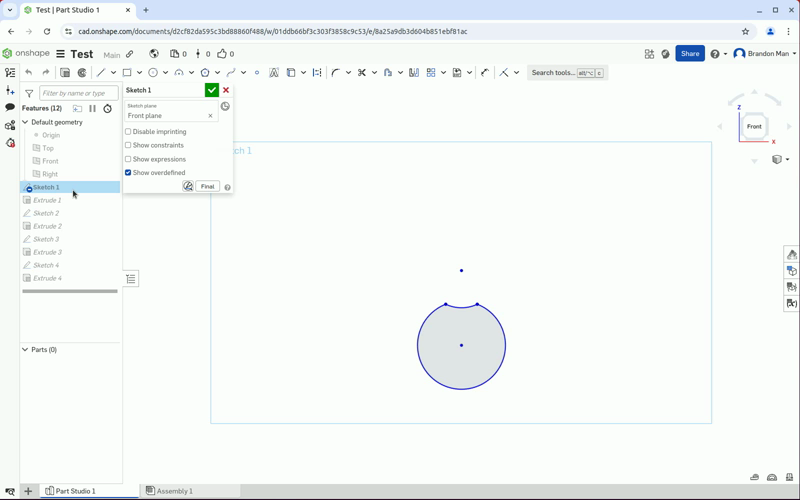
mouse_move(229, 92)
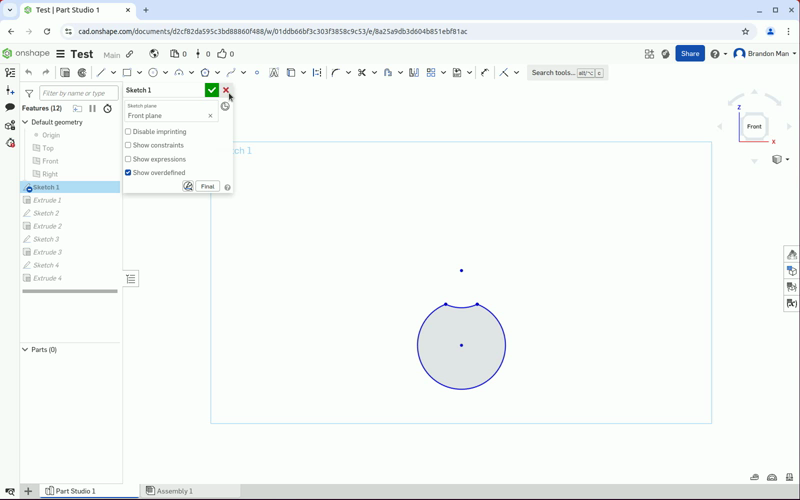
click(229, 92)
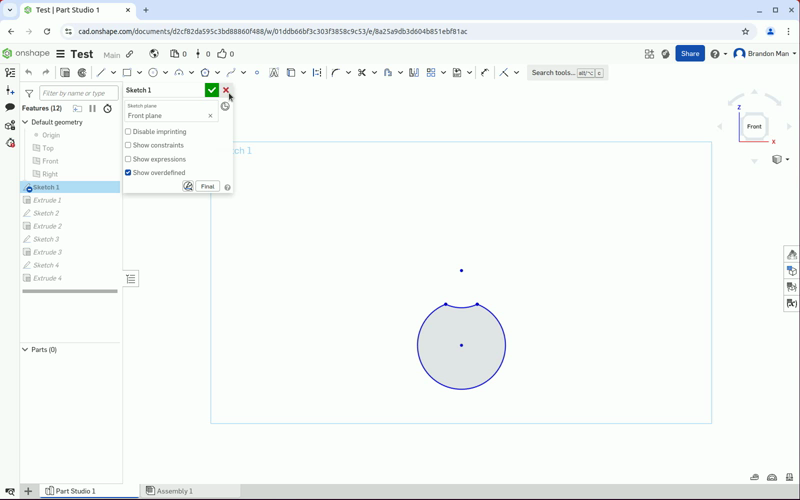
key(shift+s)
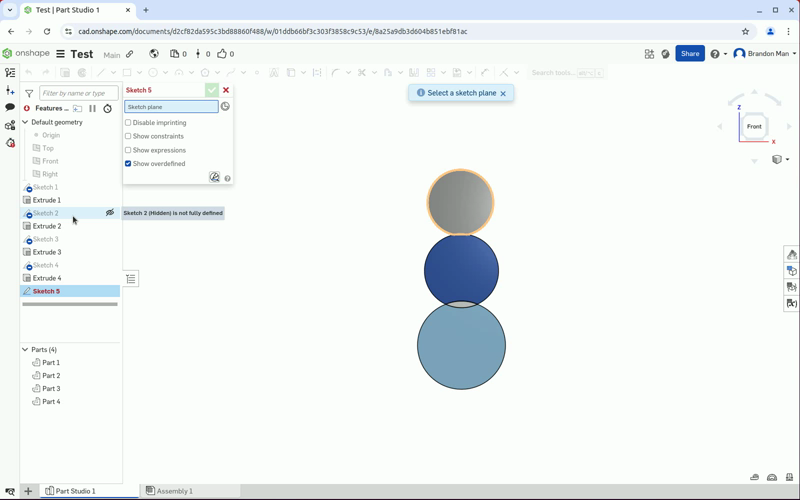
scroll(3)
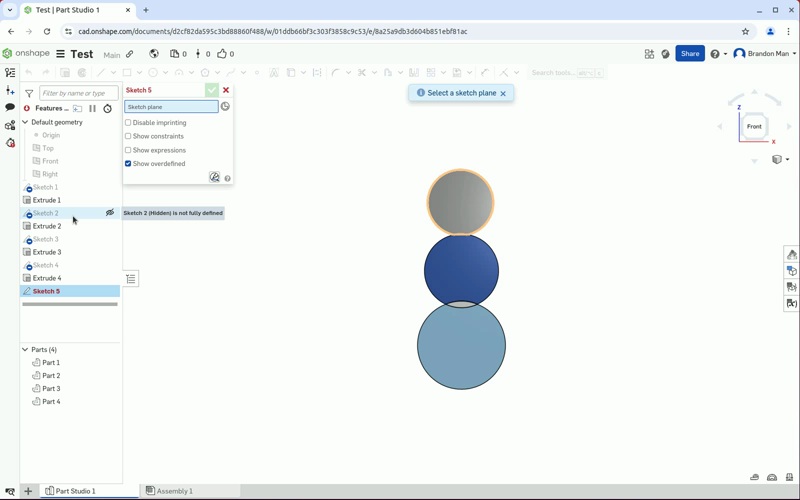
mouse_move(73, 163)
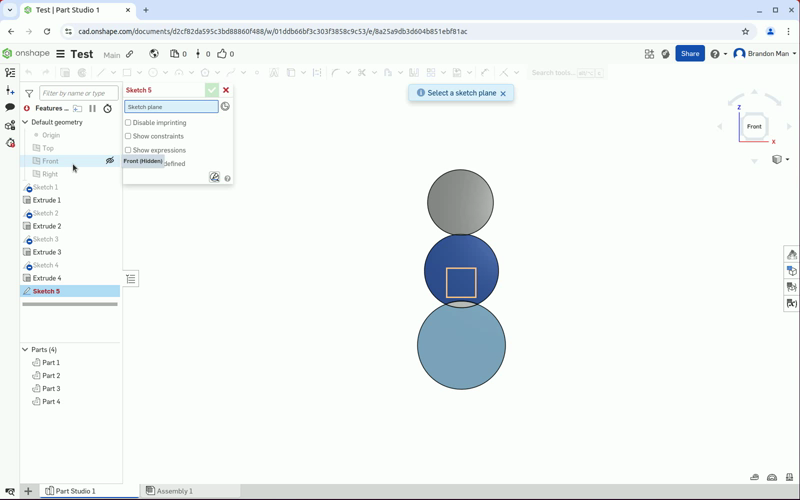
click(73, 163)
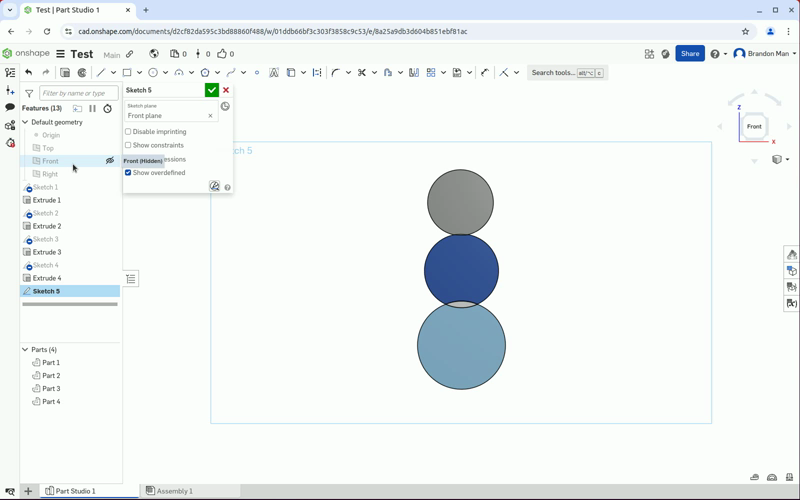
mouse_move(73, 352)
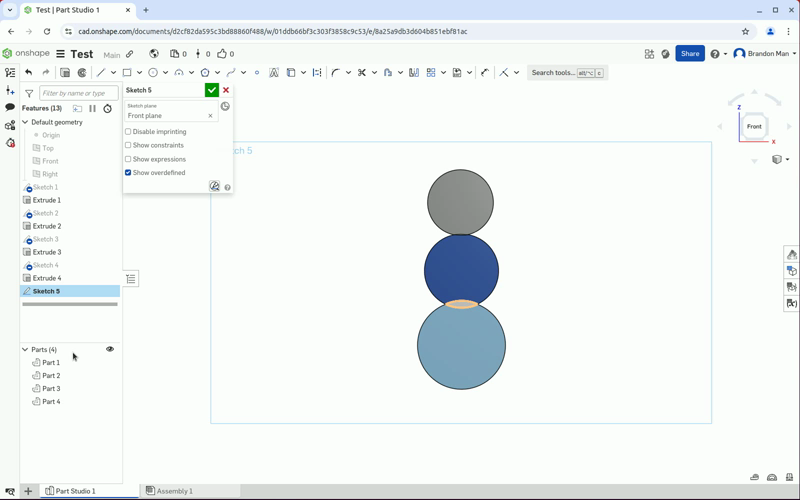
key(y)
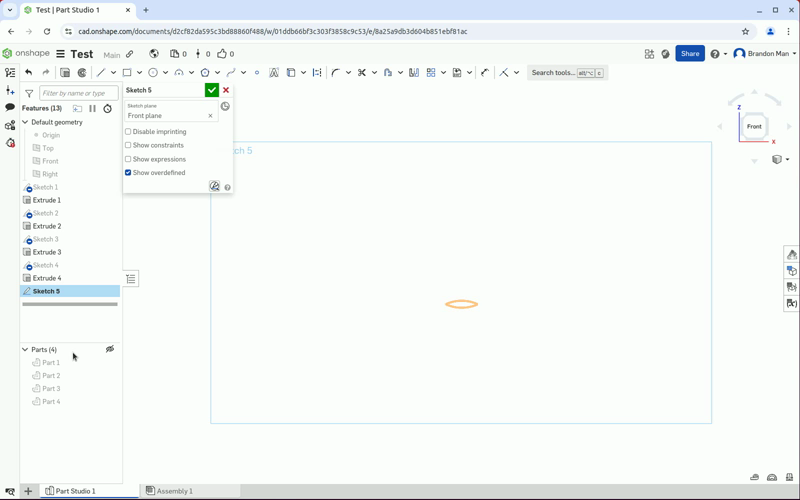
key(a)
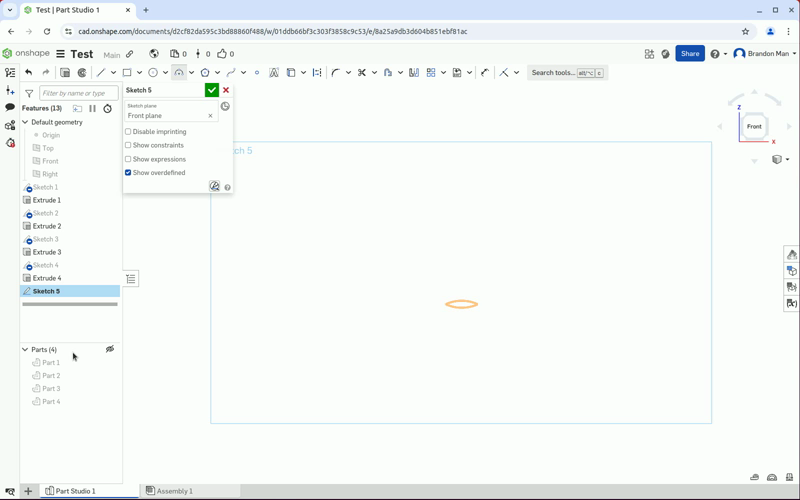
key_down(shift)
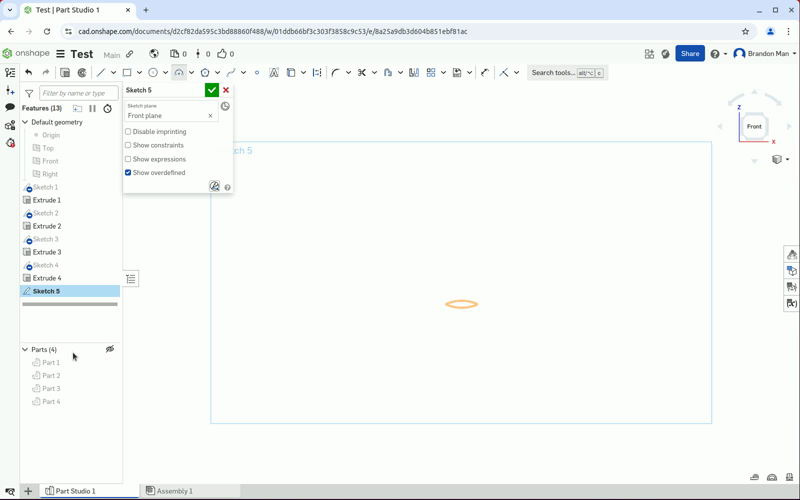
mouse_move(453, 234)
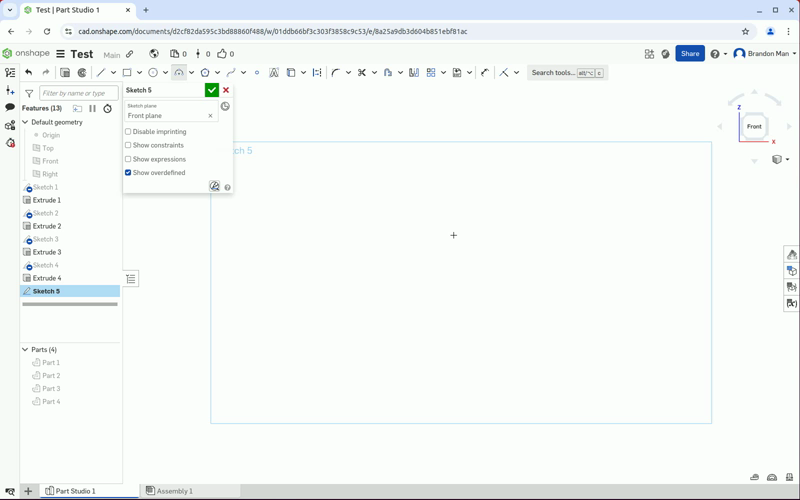
click(453, 234)
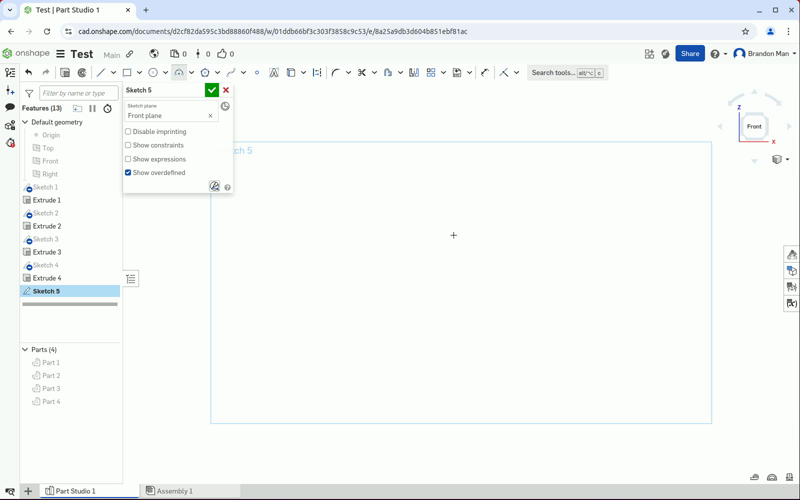
key_up(shift)
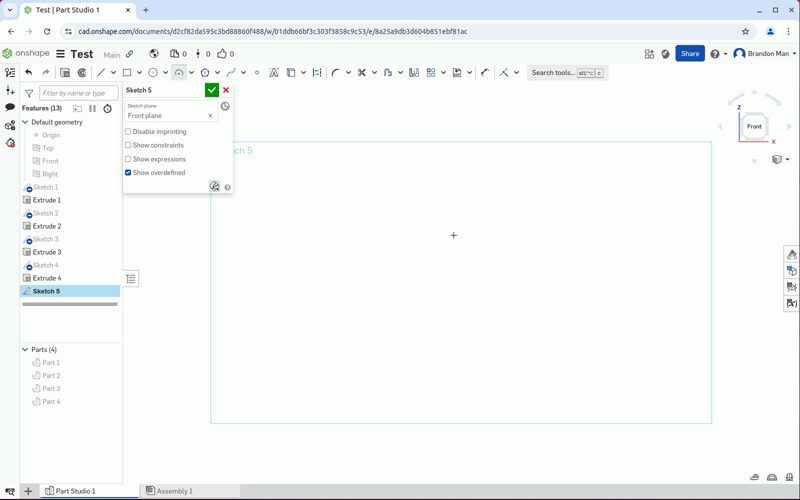
key_down(shift)
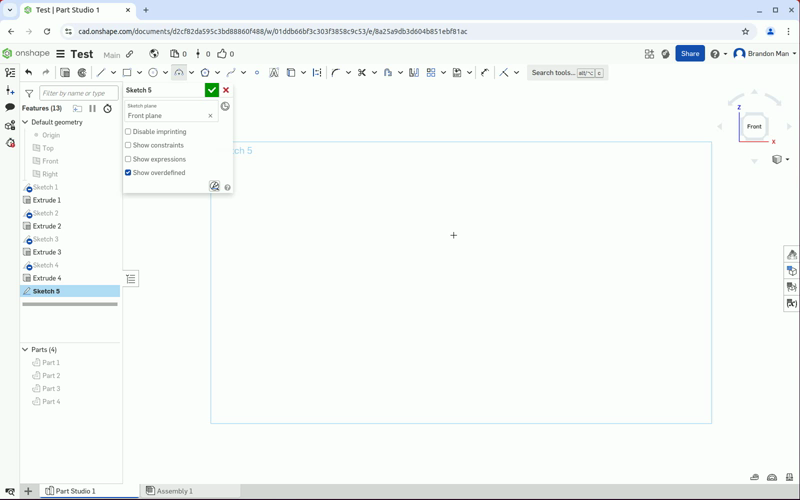
mouse_move(467, 234)
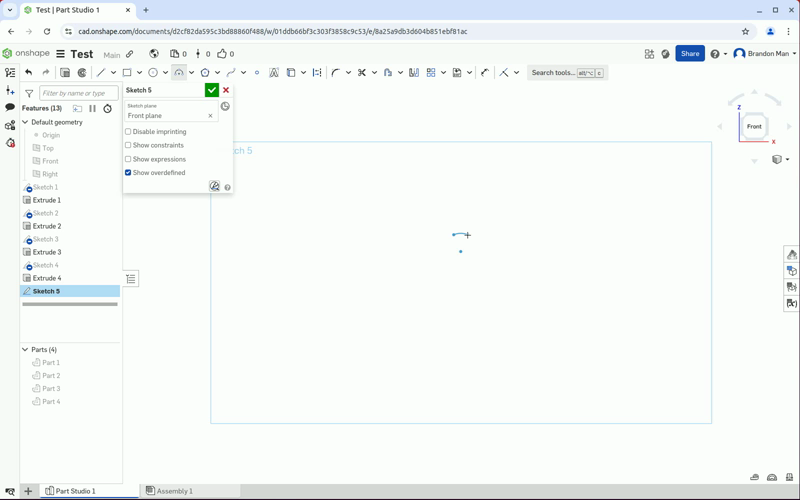
click(467, 234)
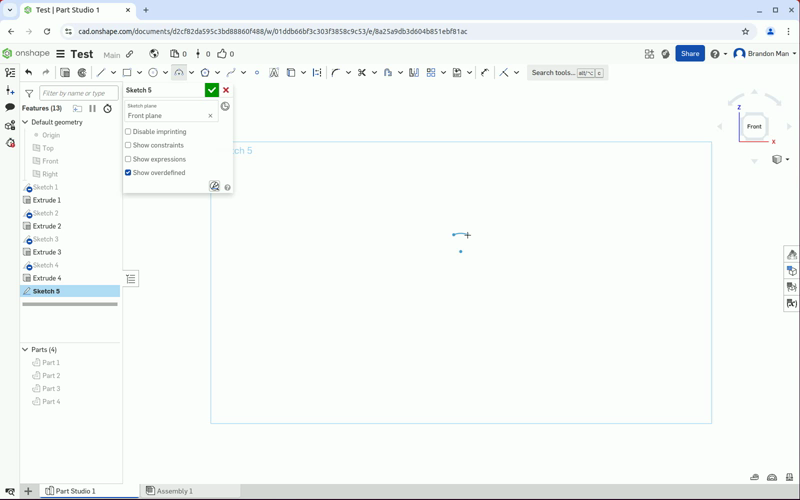
mouse_move(460, 235)
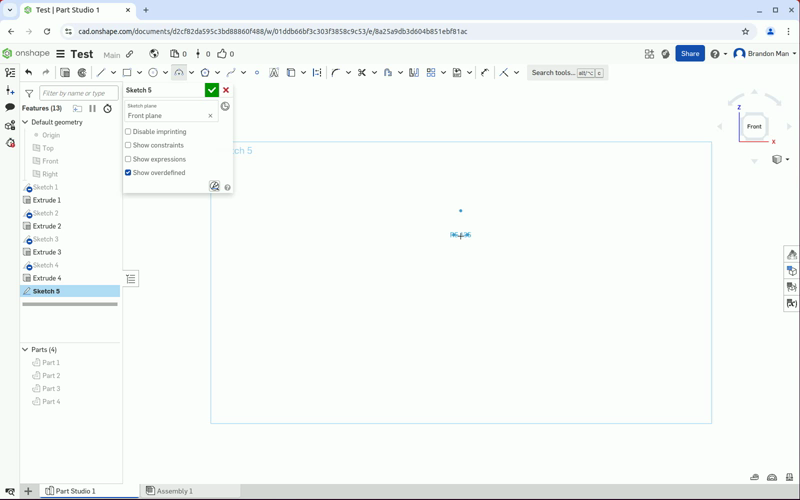
click(460, 235)
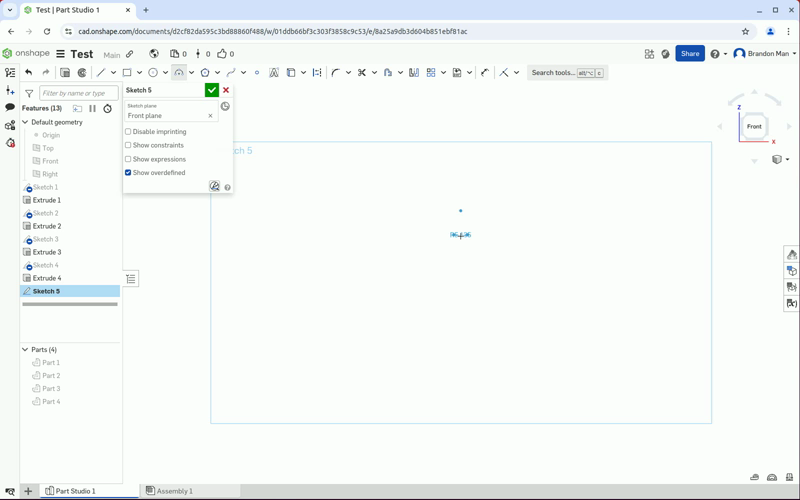
key_up(shift)
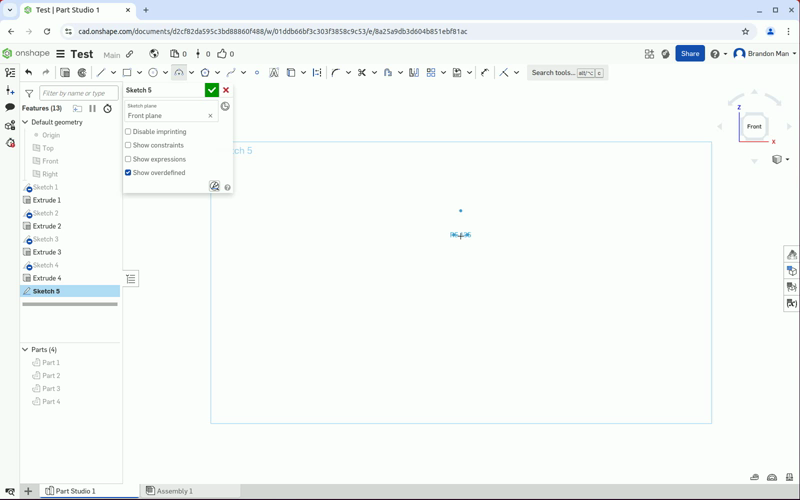
mouse_move(467, 234)
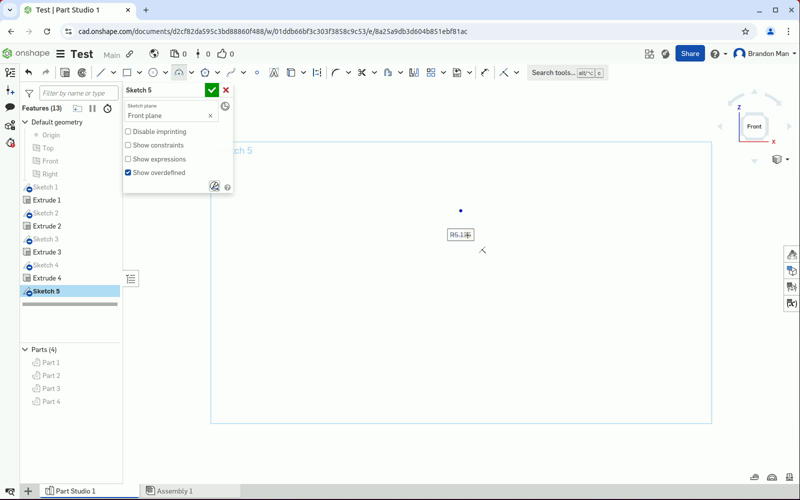
click(467, 234)
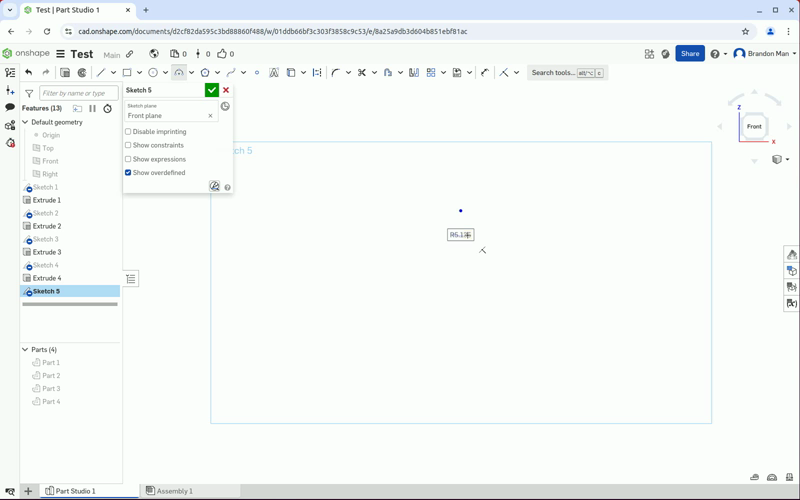
mouse_move(453, 234)
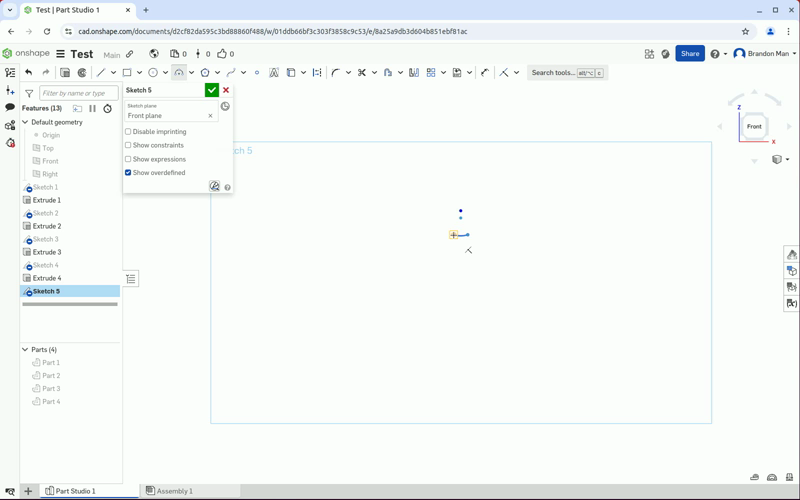
click(453, 234)
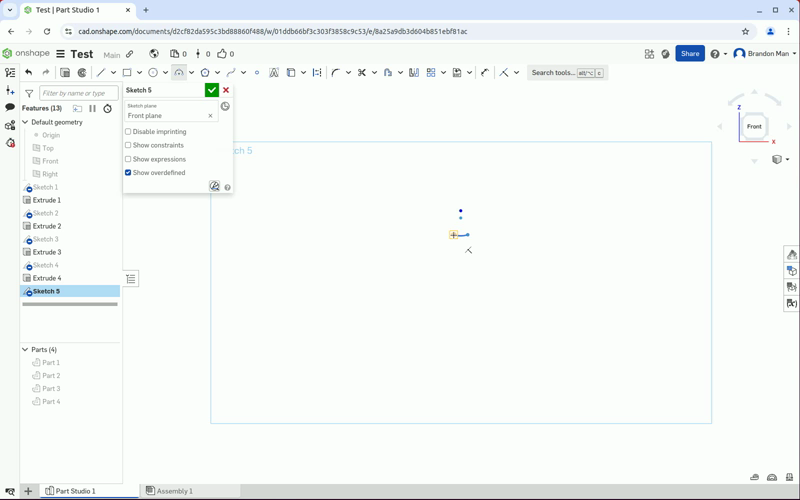
key_down(shift)
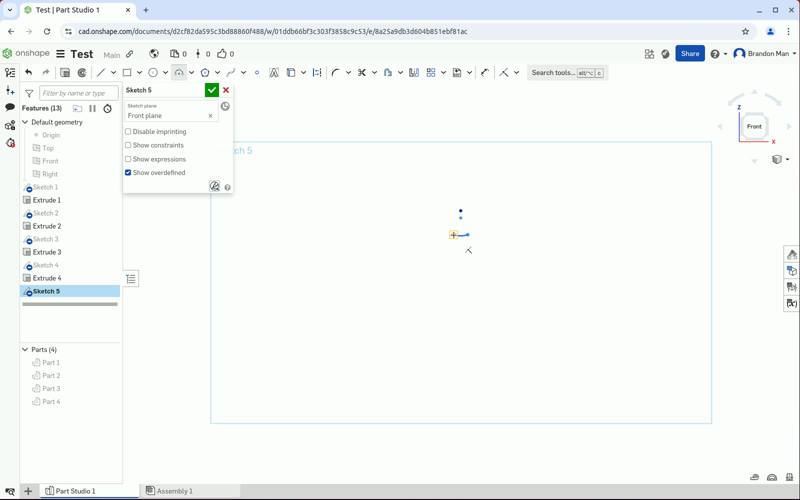
mouse_move(460, 234)
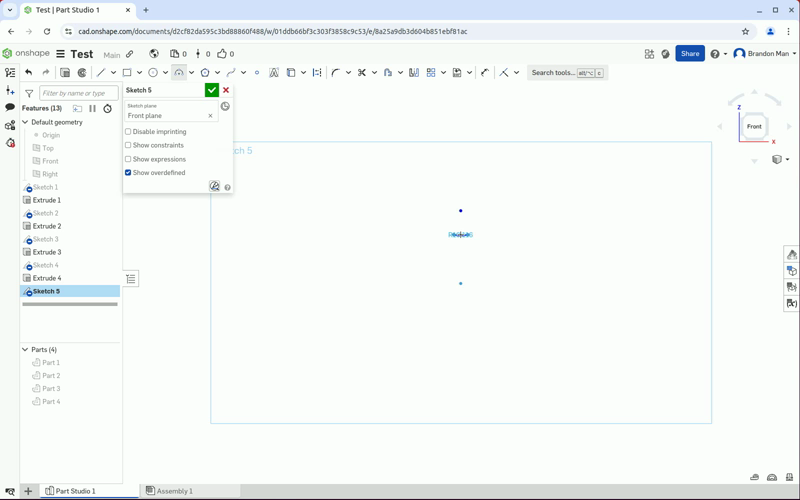
scroll(6)
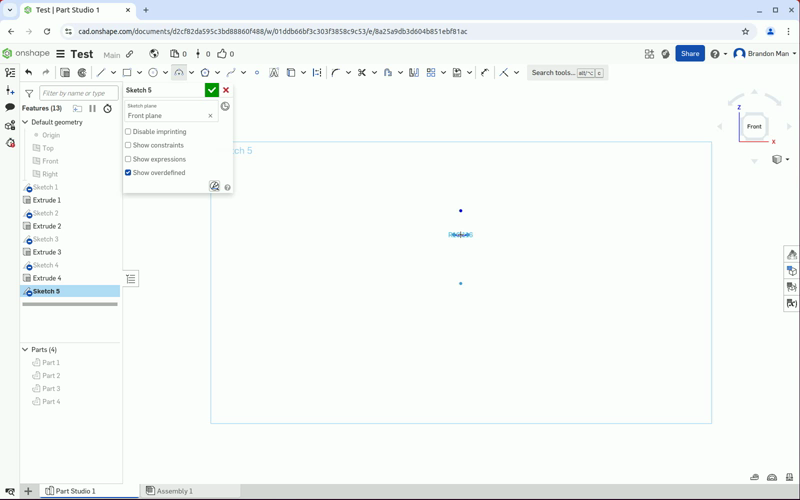
scroll(6)
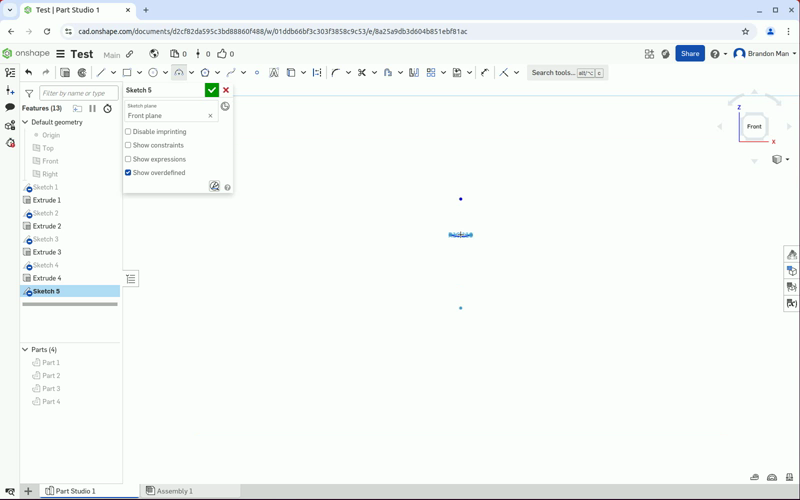
scroll(6)
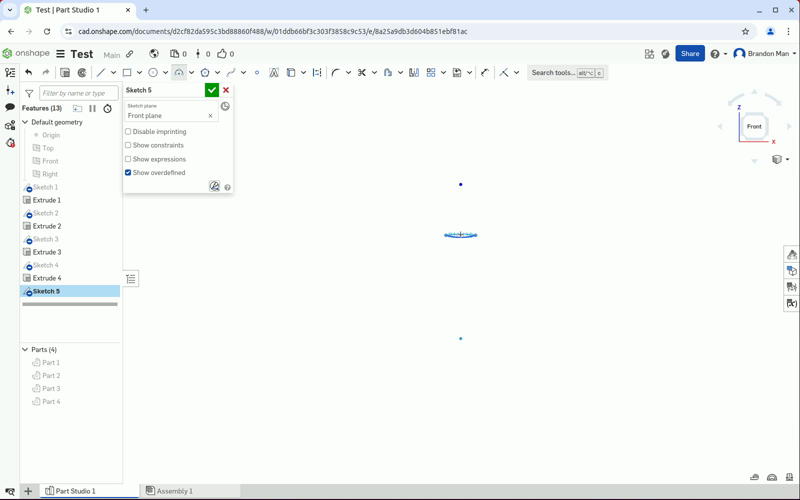
scroll(6)
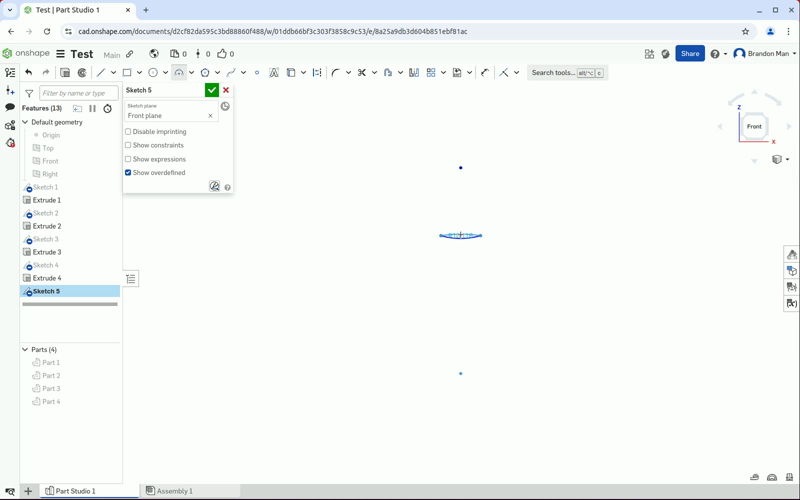
scroll(6)
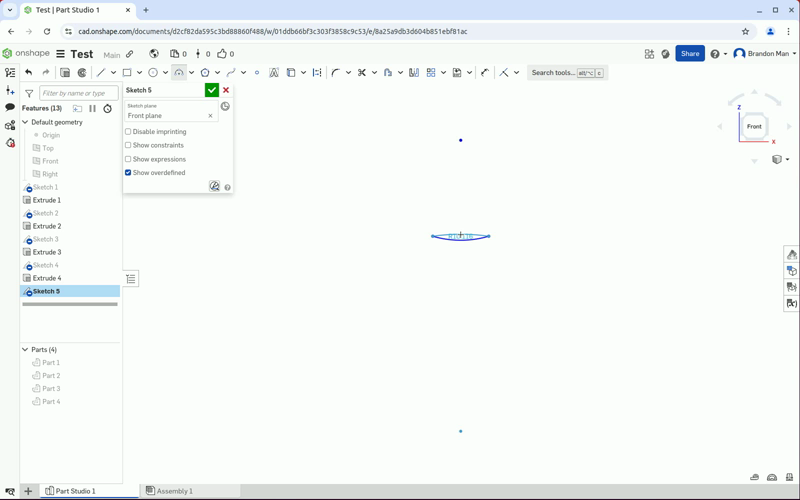
scroll(6)
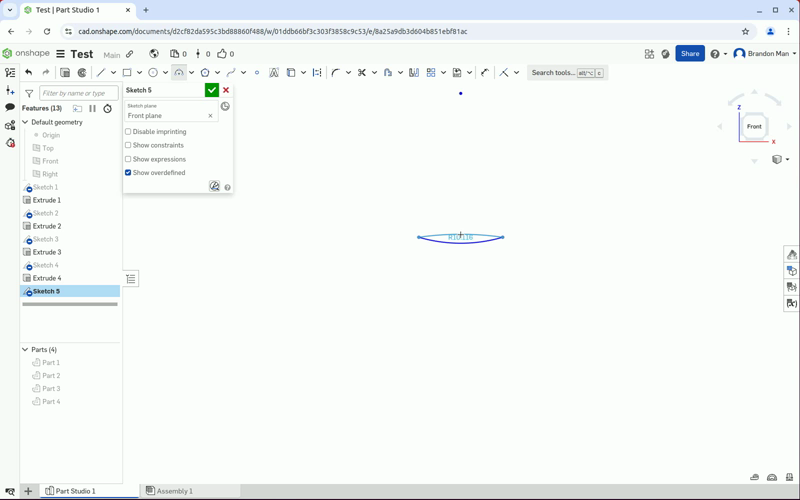
scroll(6)
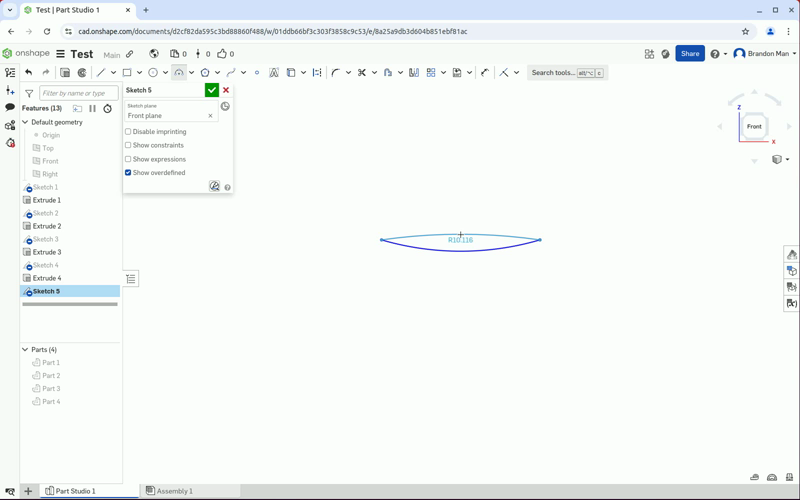
click(460, 234)
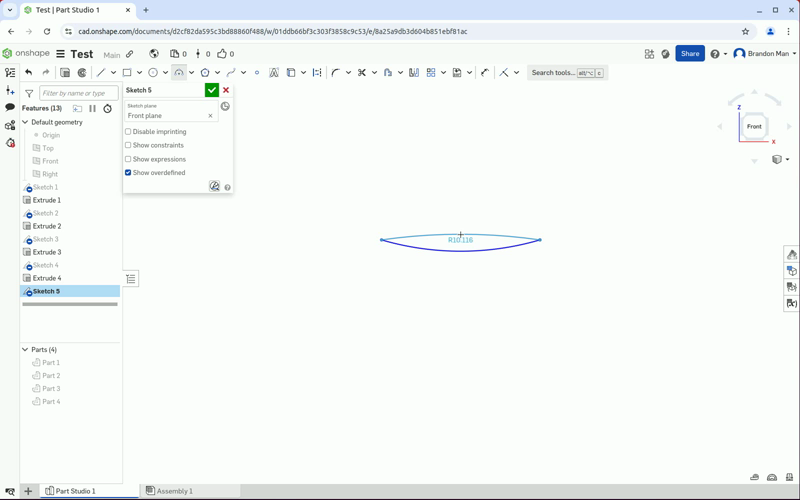
scroll(-6)
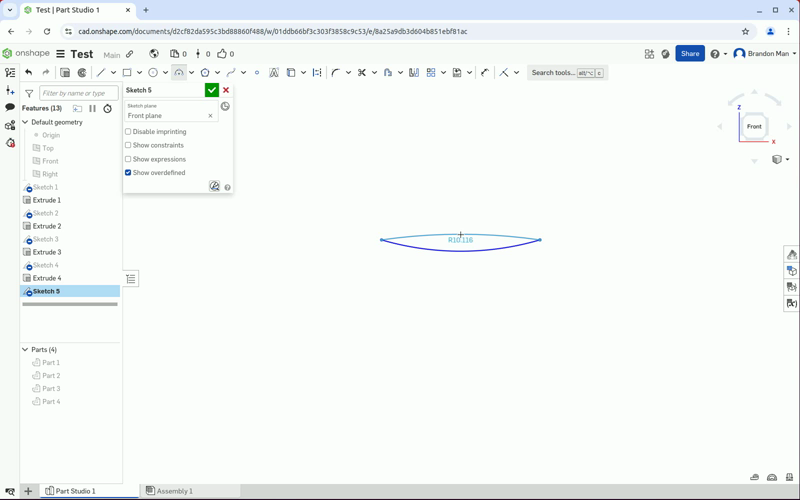
scroll(-6)
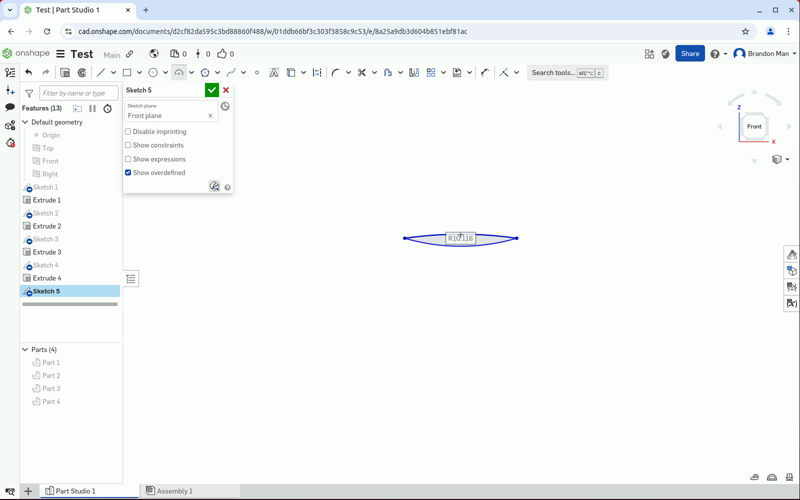
scroll(-6)
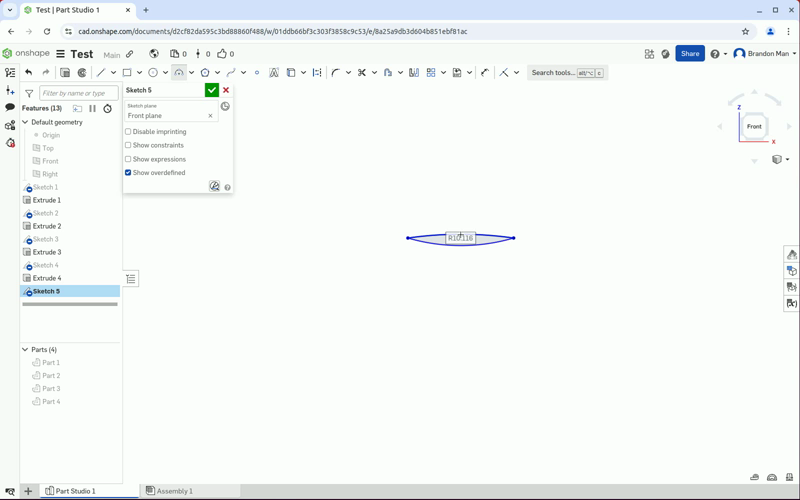
scroll(-6)
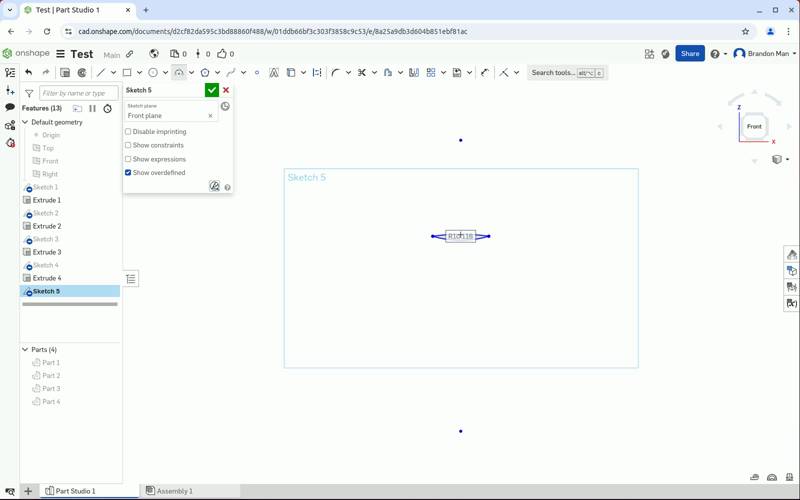
scroll(-6)
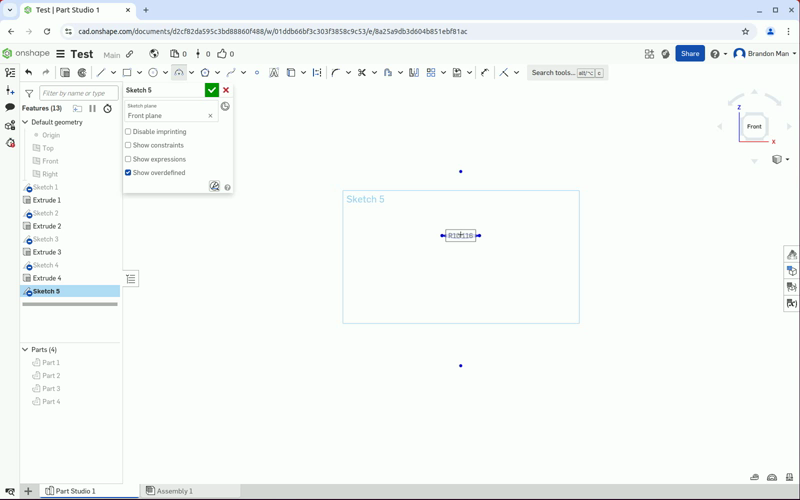
scroll(-6)
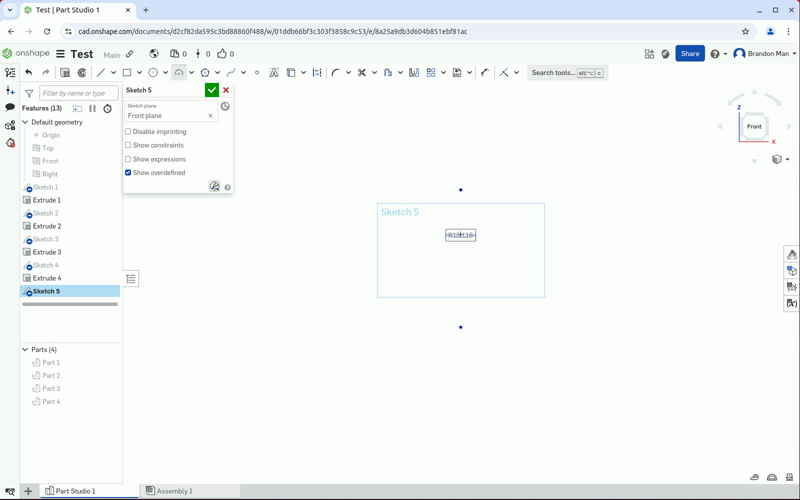
scroll(-6)
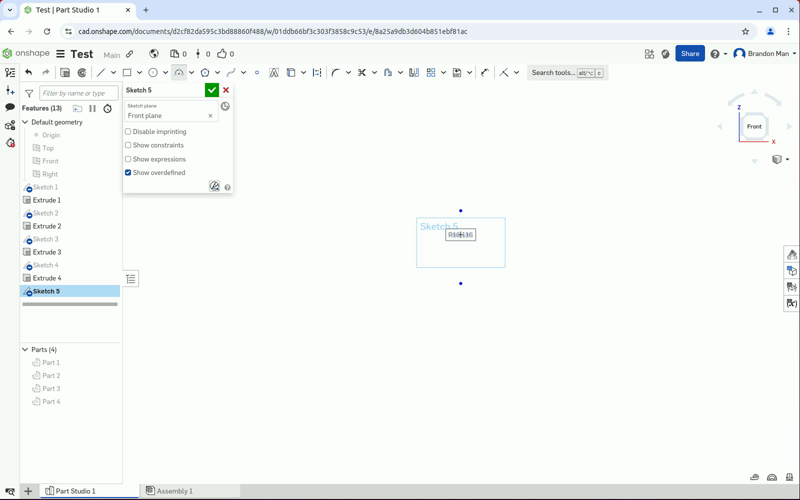
key_up(shift)
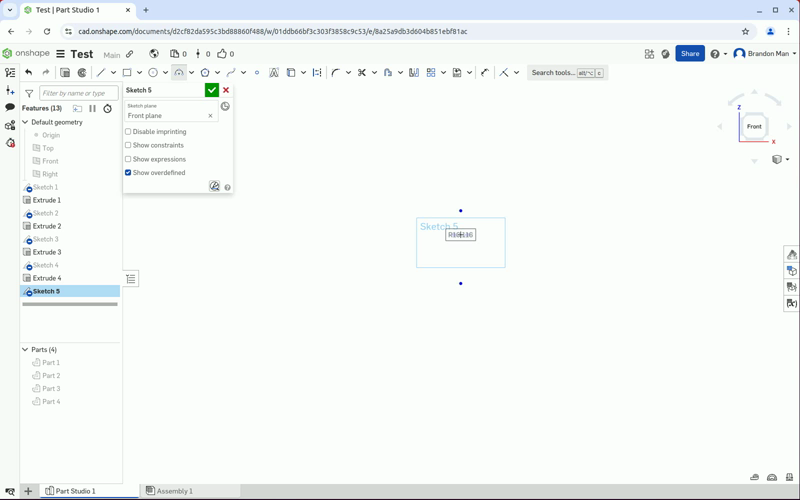
key(esc)
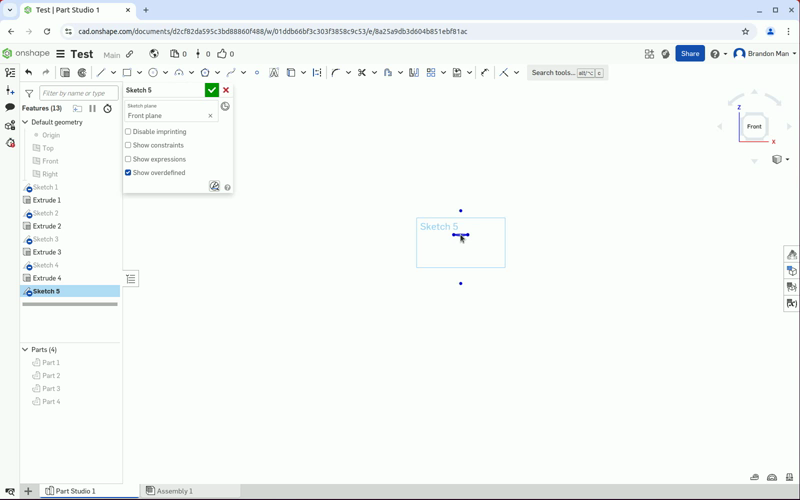
mouse_move(460, 235)
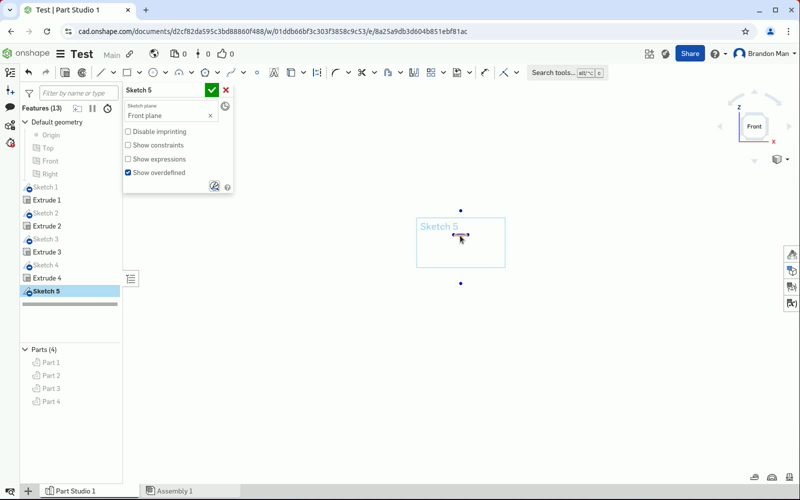
scroll(6)
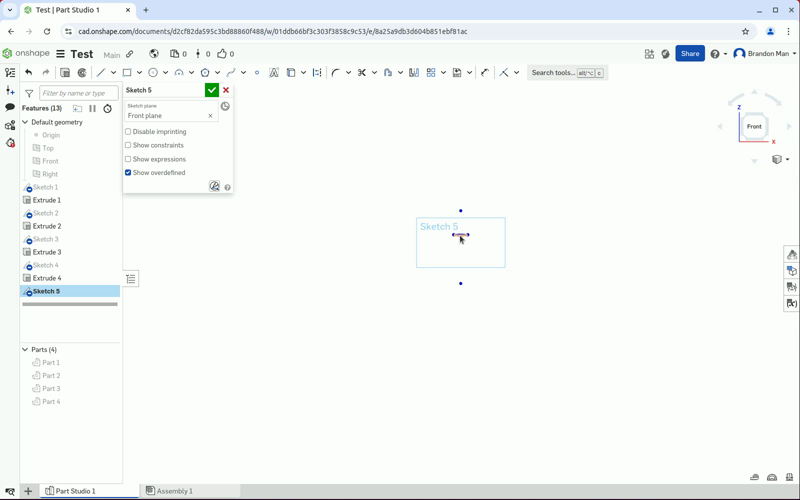
scroll(6)
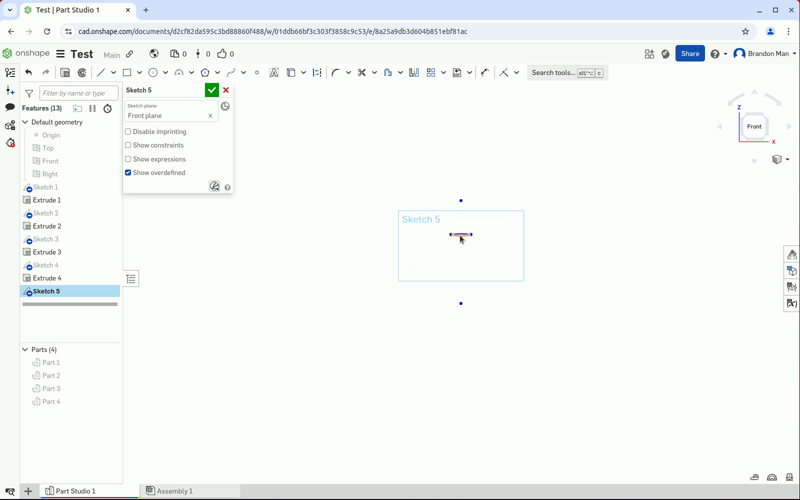
scroll(6)
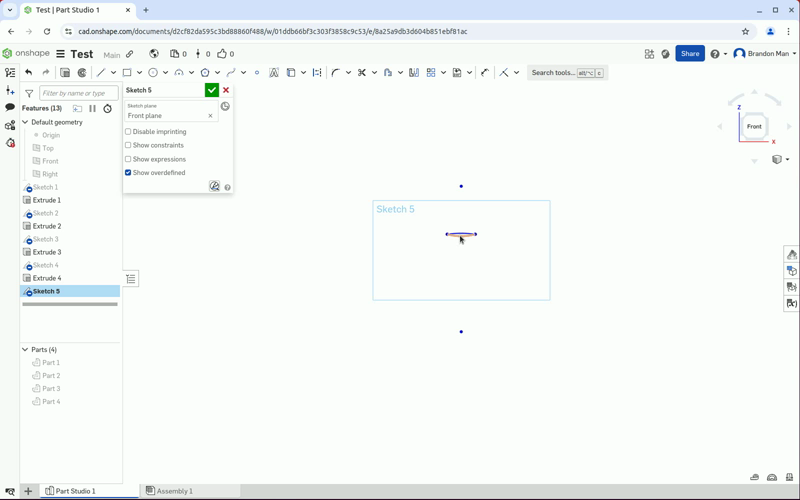
scroll(6)
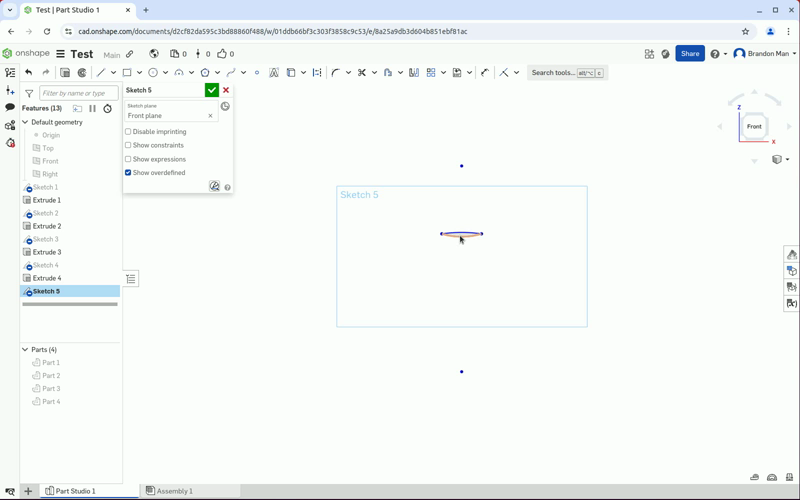
scroll(6)
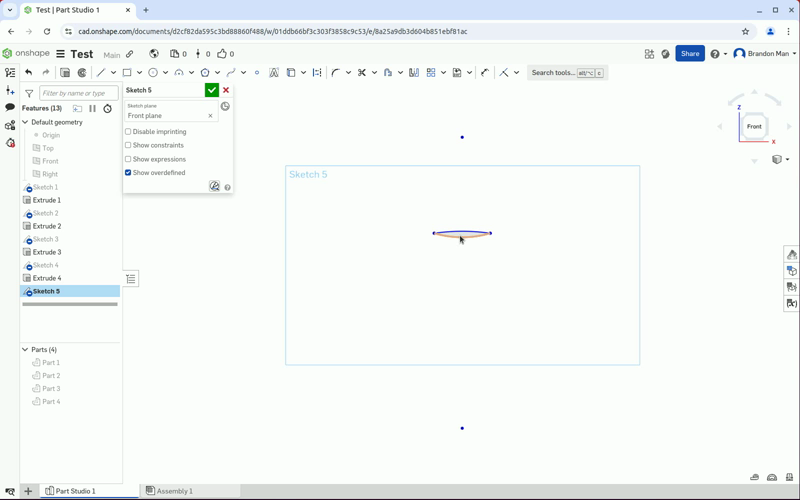
scroll(6)
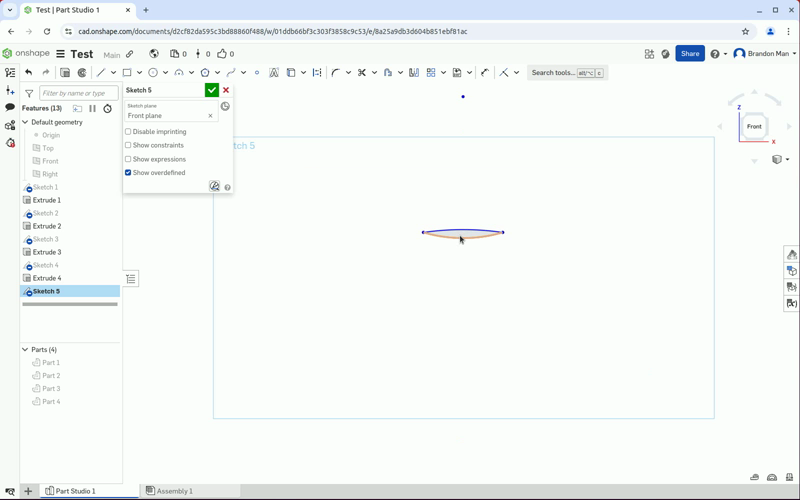
scroll(6)
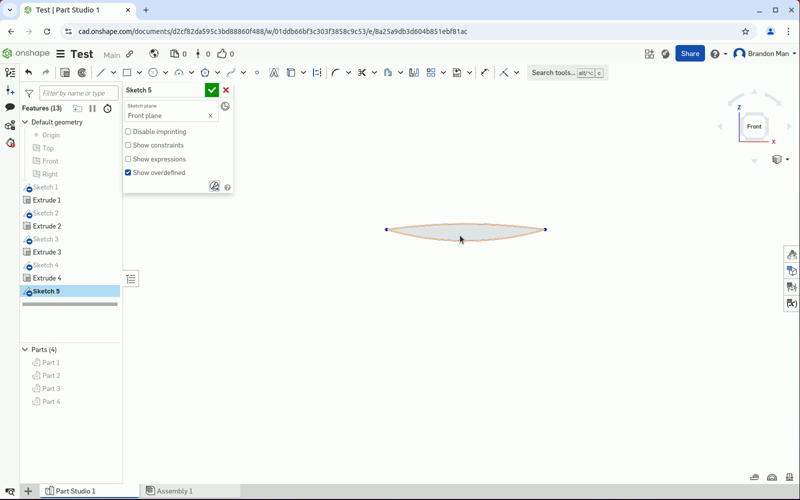
click(460, 235)
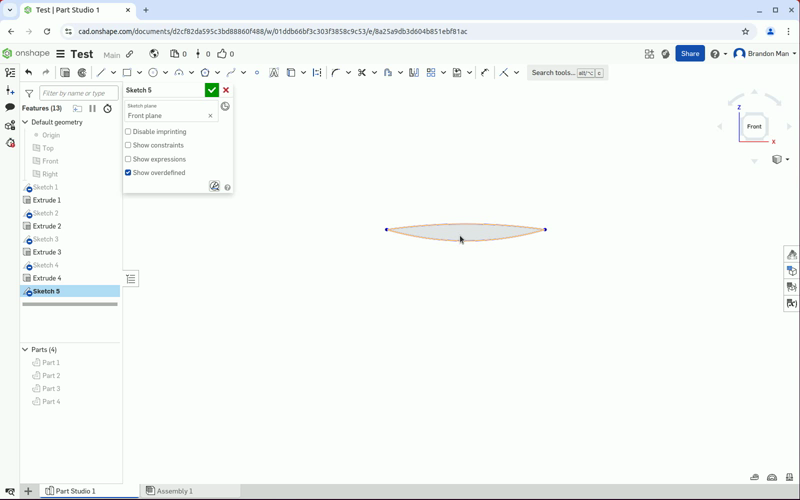
scroll(-6)
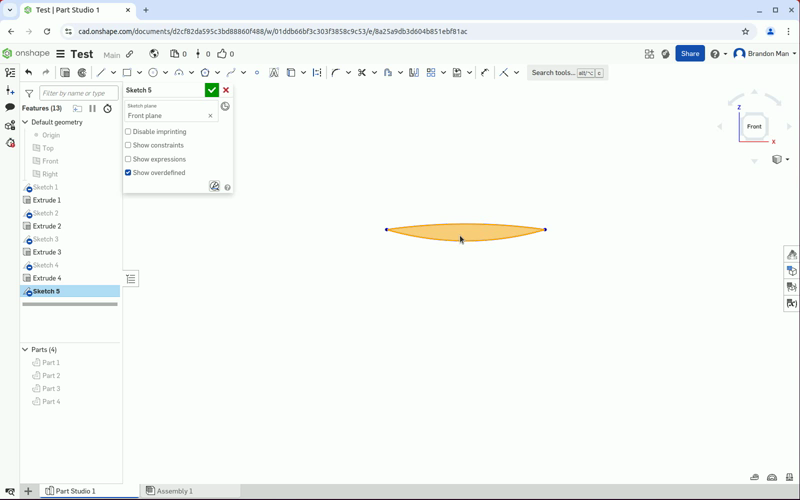
scroll(-6)
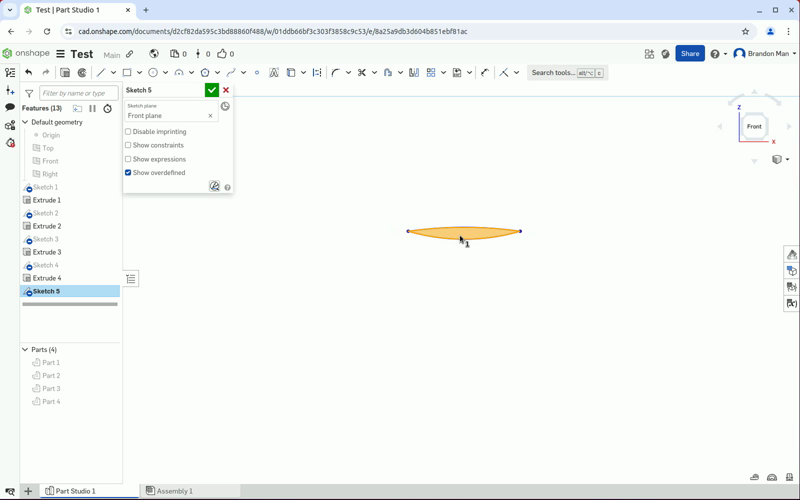
scroll(-6)
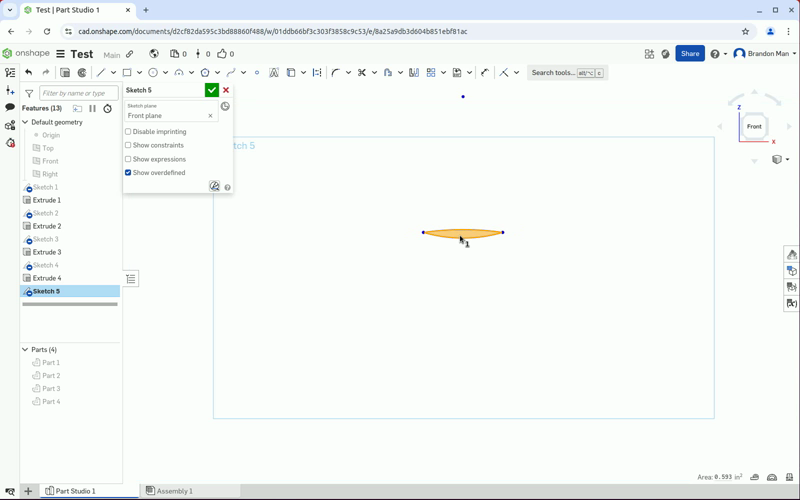
scroll(-6)
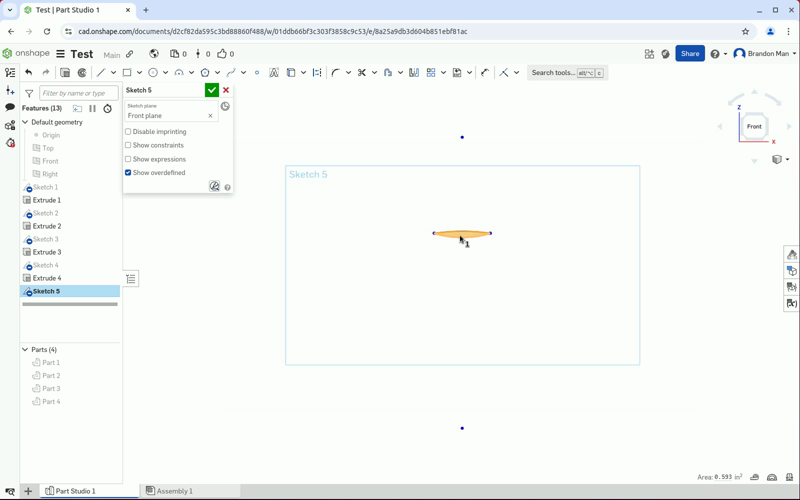
scroll(-6)
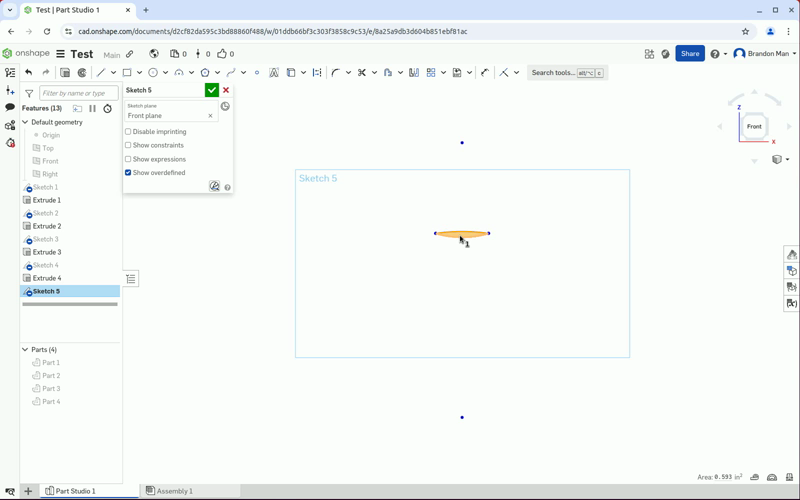
scroll(-6)
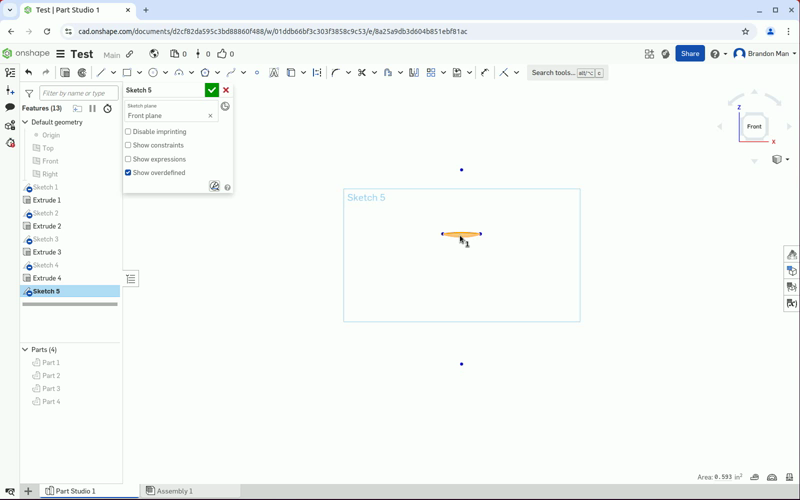
scroll(-6)
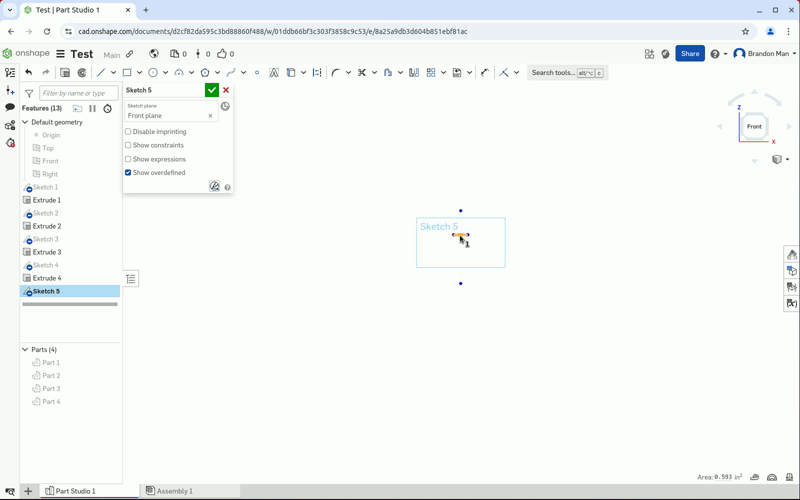
mouse_move(73, 352)
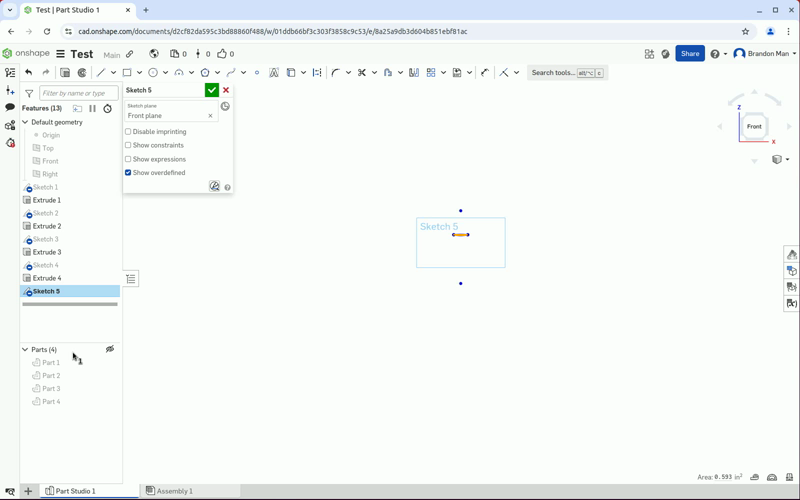
key(shift+y)
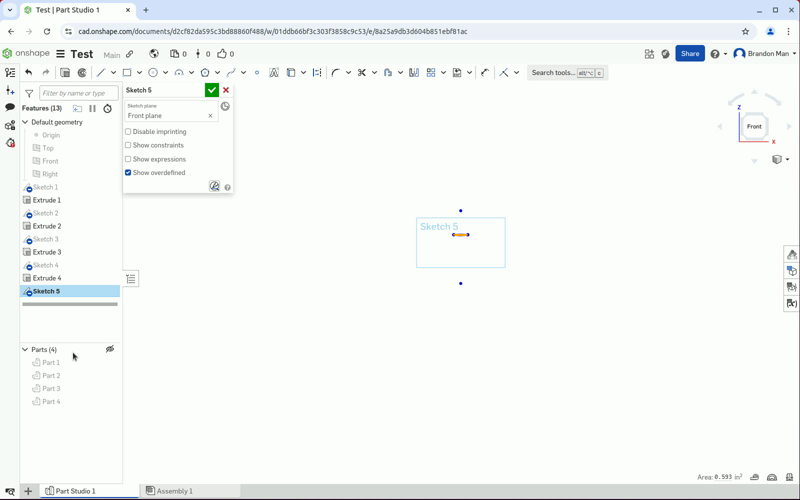
key(shift+e)
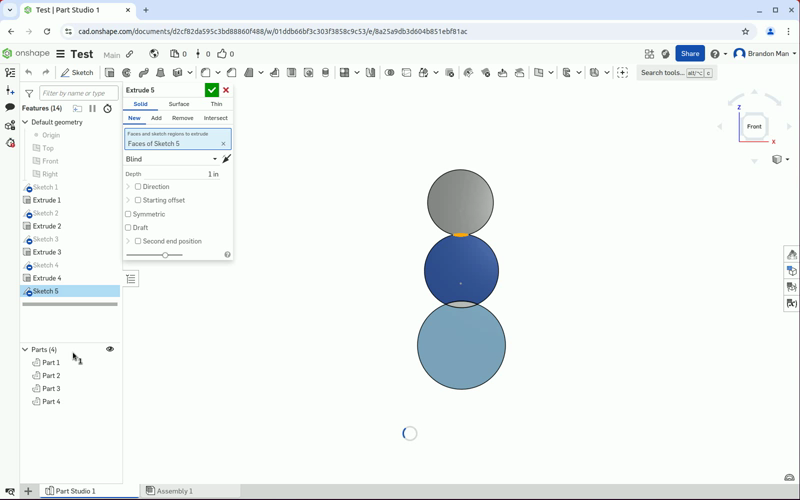
mouse_move(143, 106)
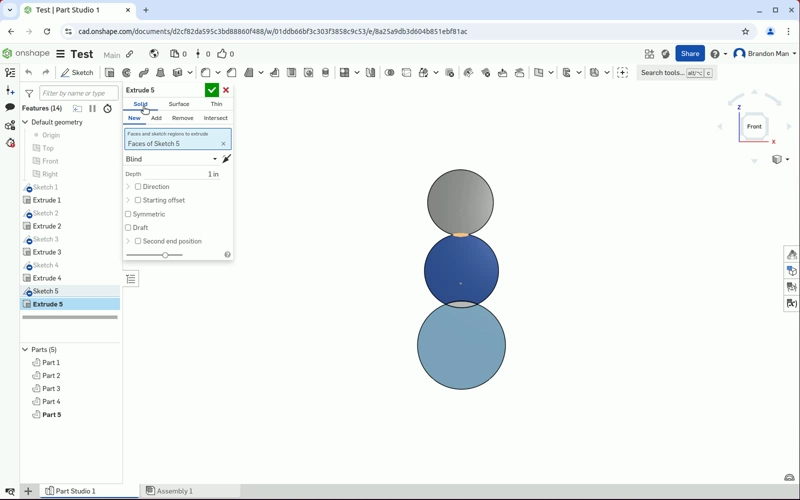
click(143, 106)
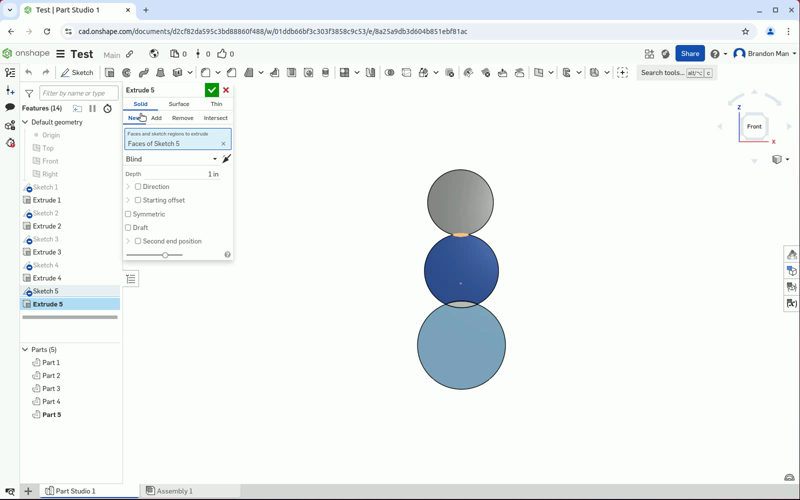
mouse_move(137, 120)
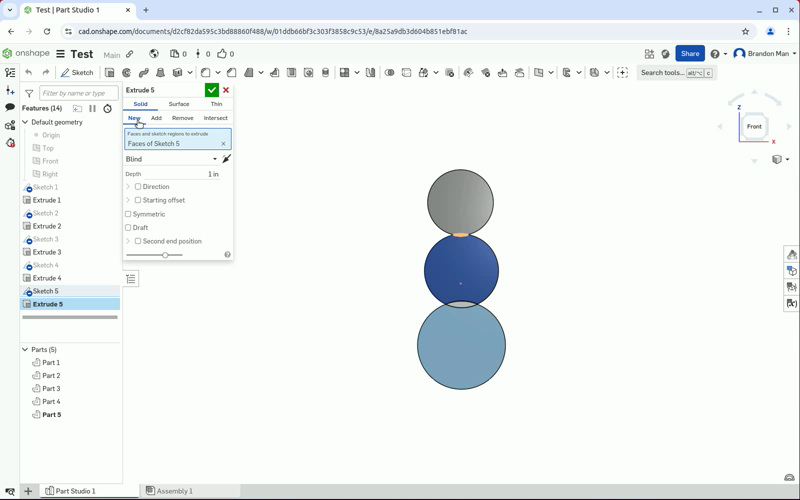
click(137, 120)
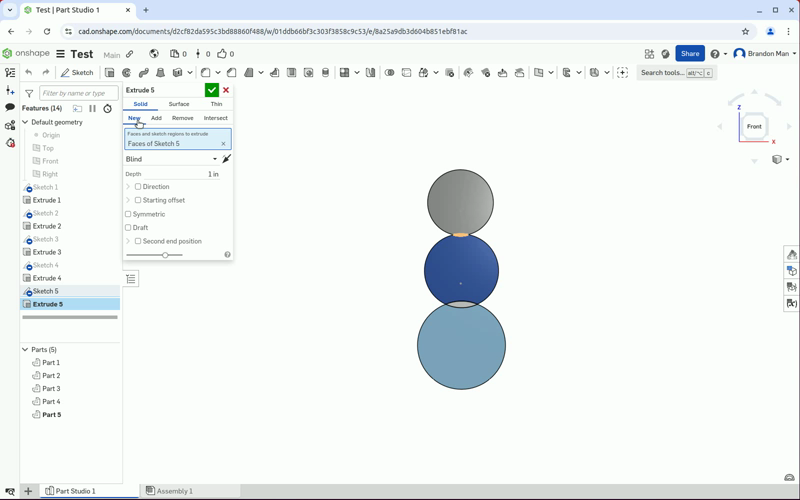
key(tab, 4)
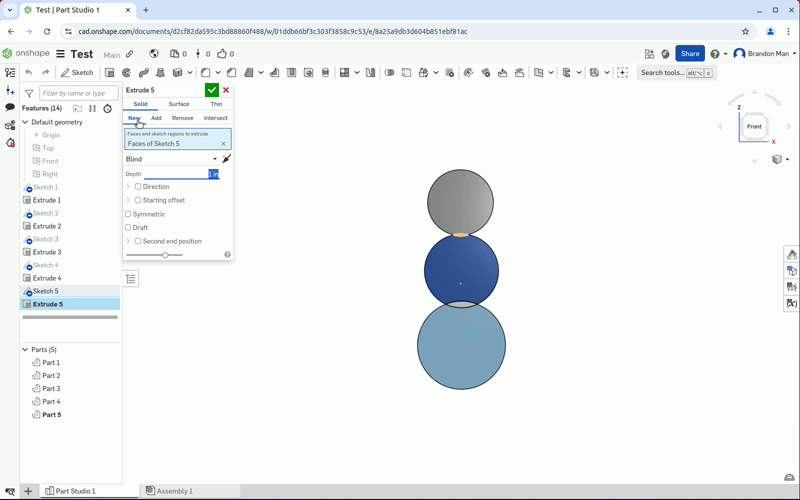
text(1.685)
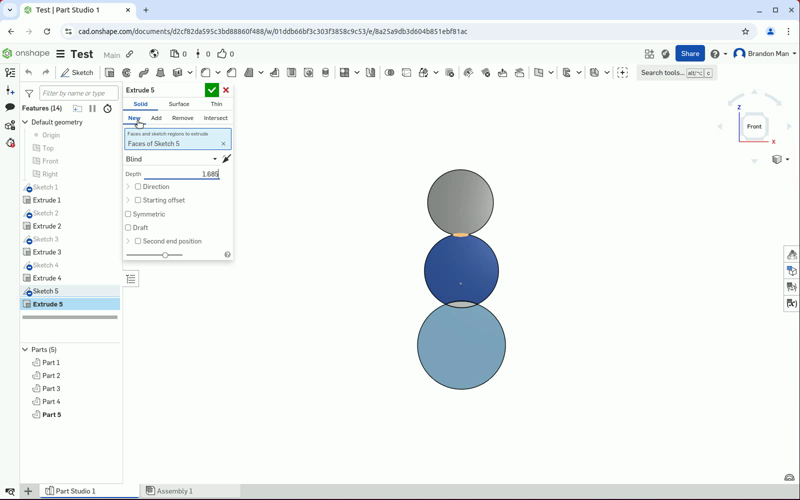
key(enter)
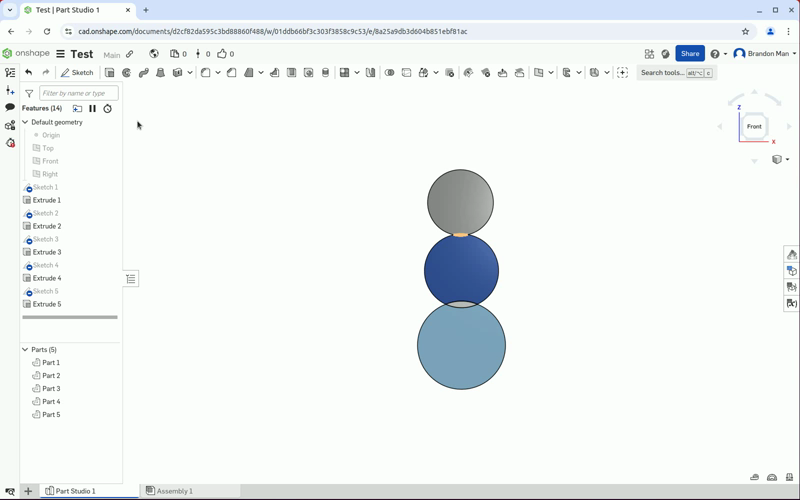
key(shift+h)
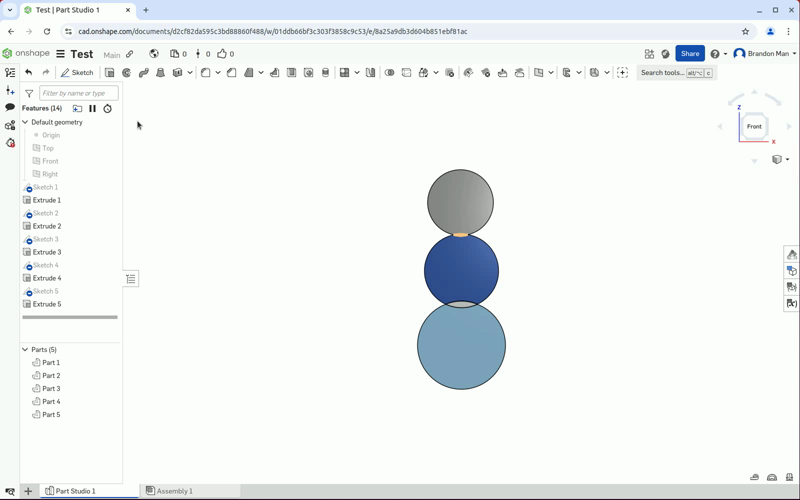
key(shift+h)
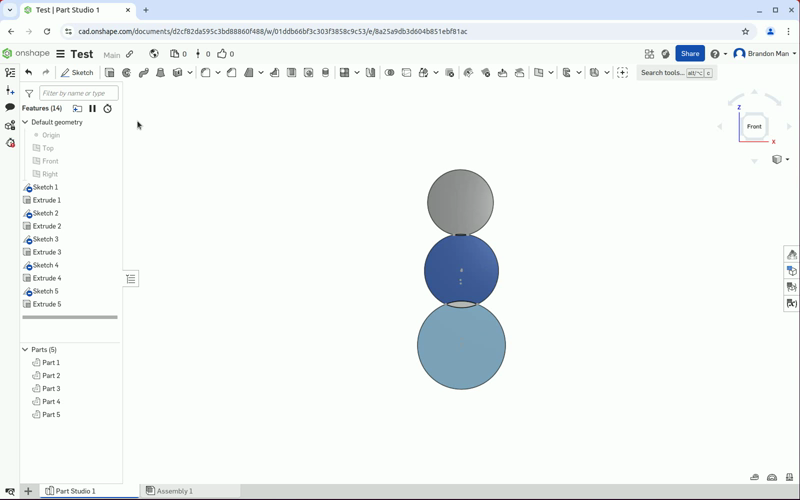
key(shift+7)
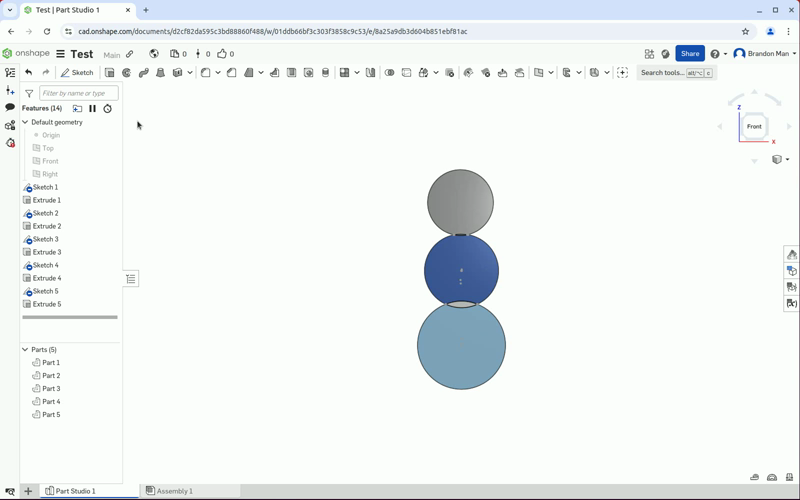
key(left, 2)
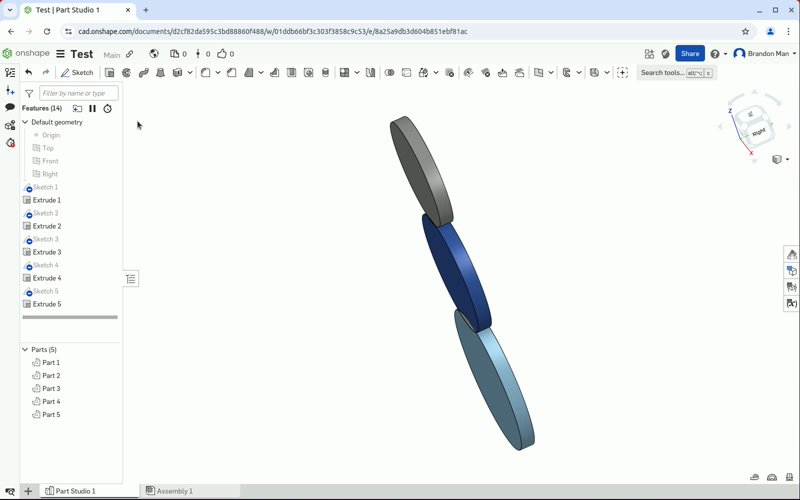
key(down, 2)
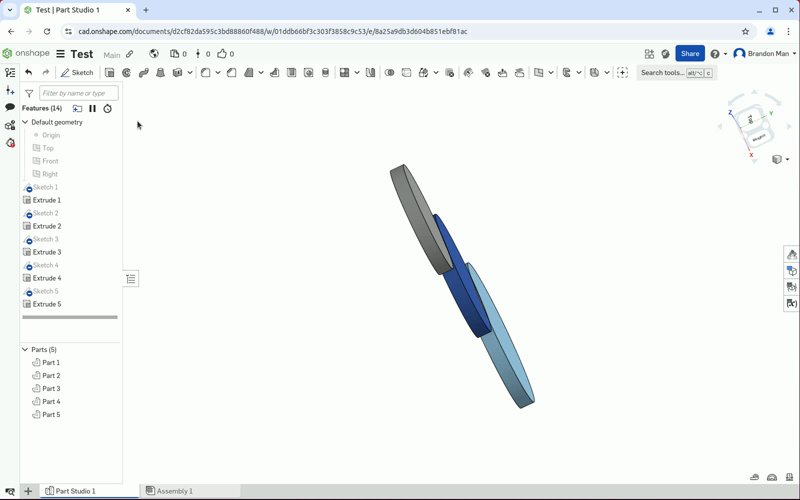
key(up, 2)
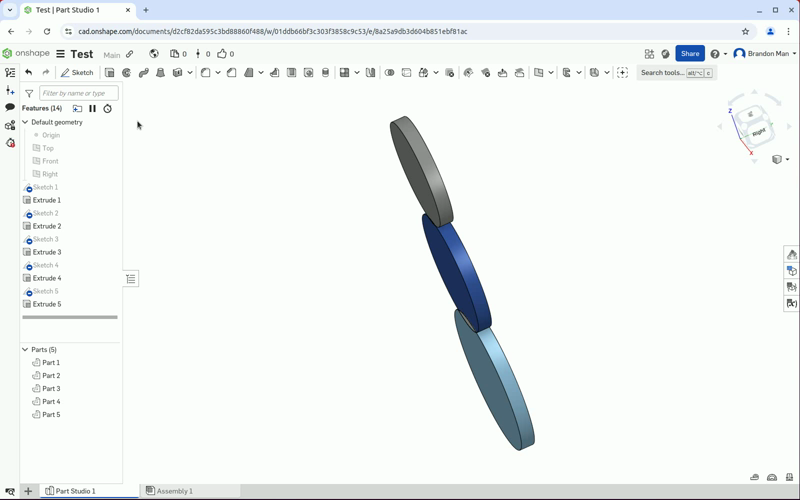
key(right, 2)
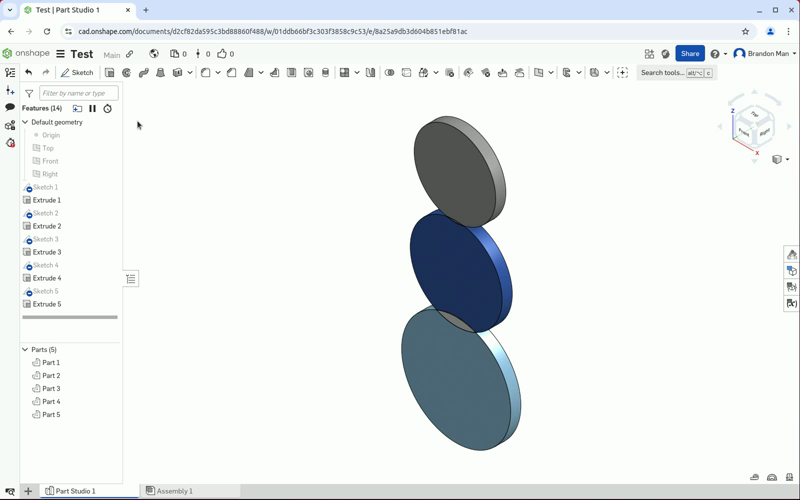
mouse_move(73, 189)
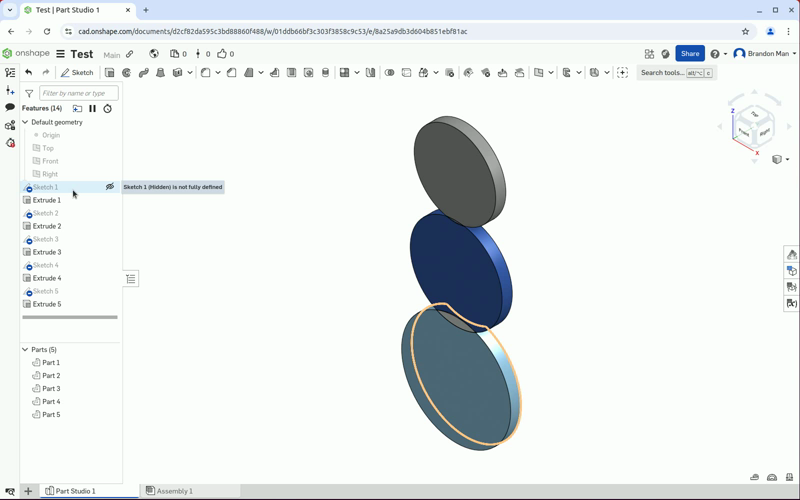
click(73, 189)